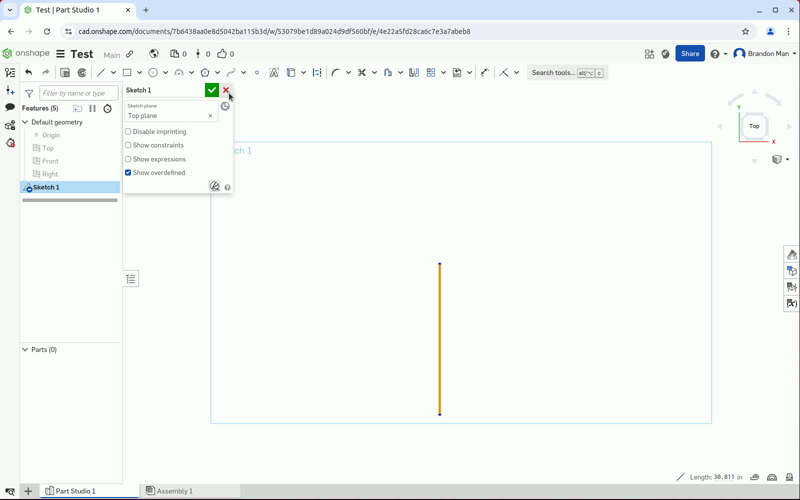
key(shift+h)
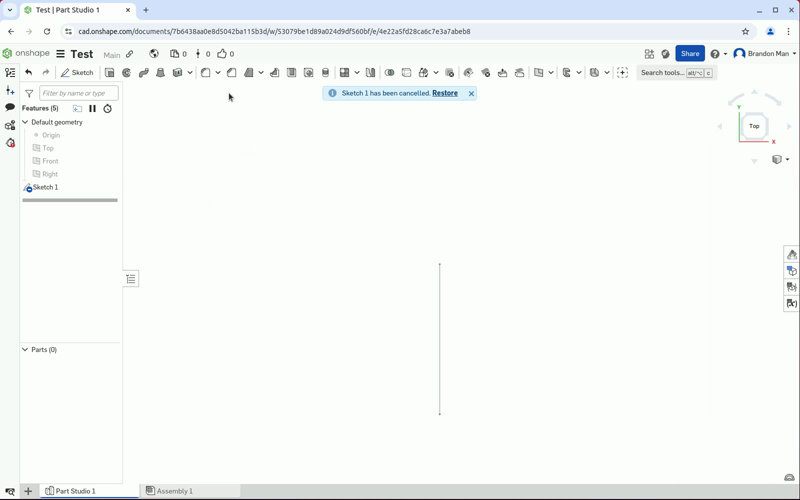
mouse_move(73, 352)
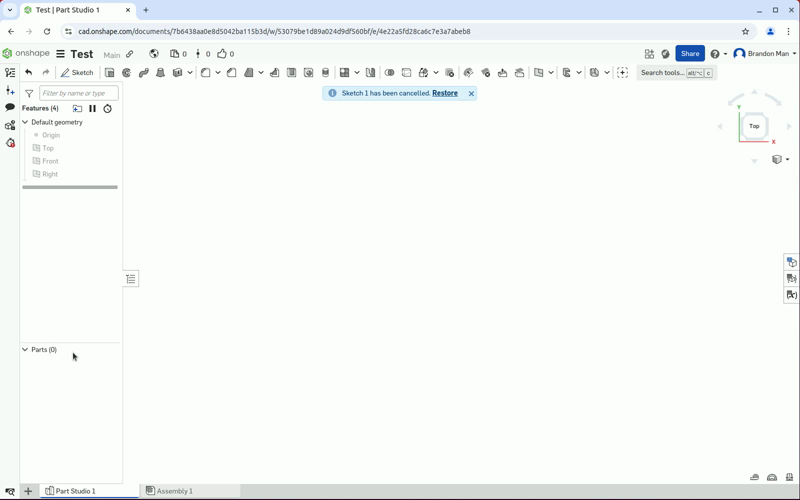
key(y)
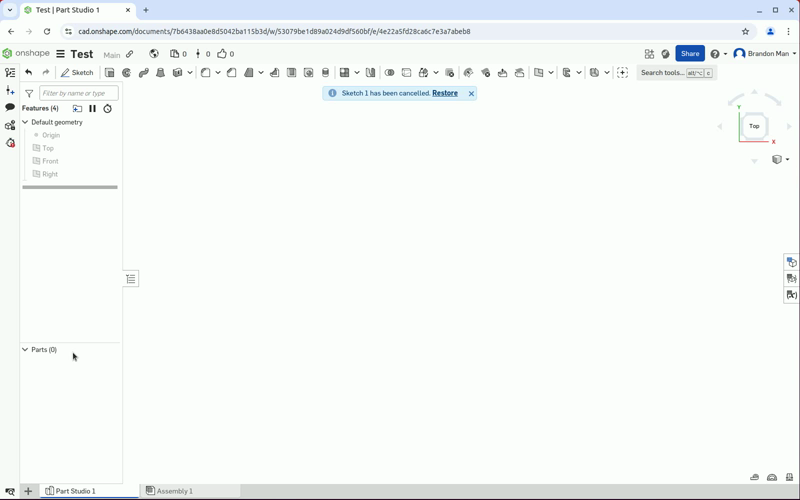
key(shift+p)
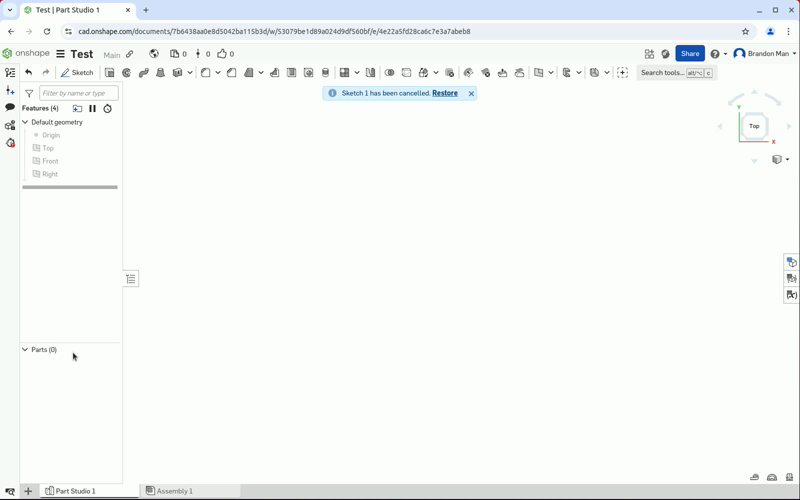
key(space)
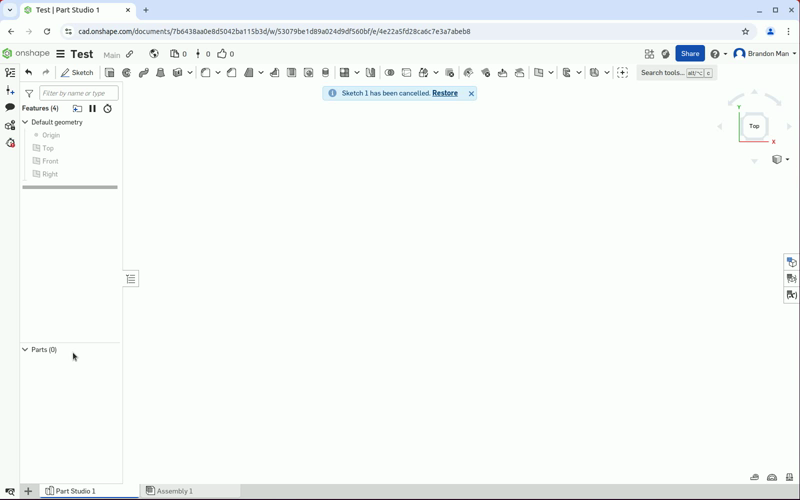
key_down(shift)
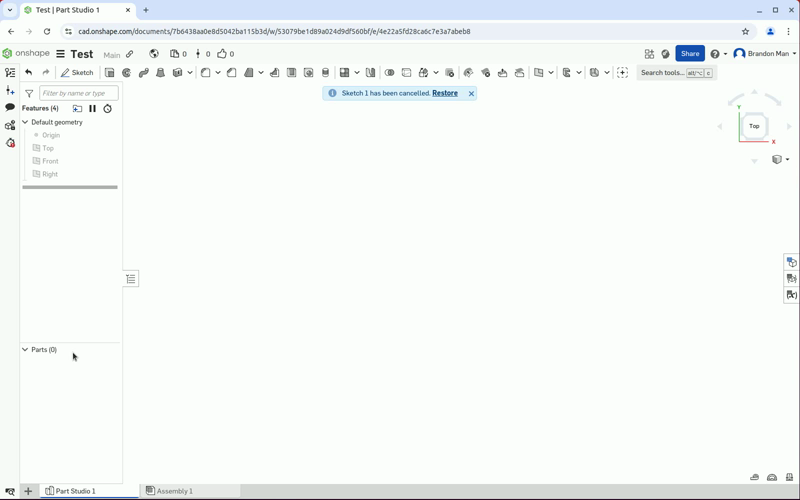
key(up)
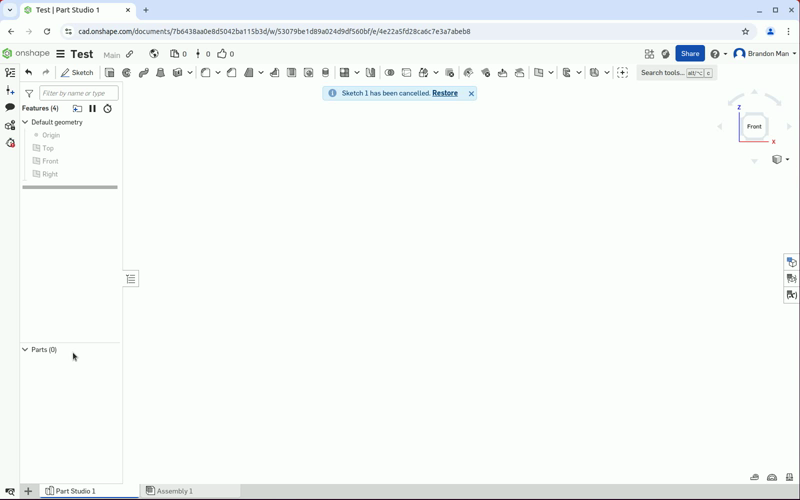
key_up(shift)
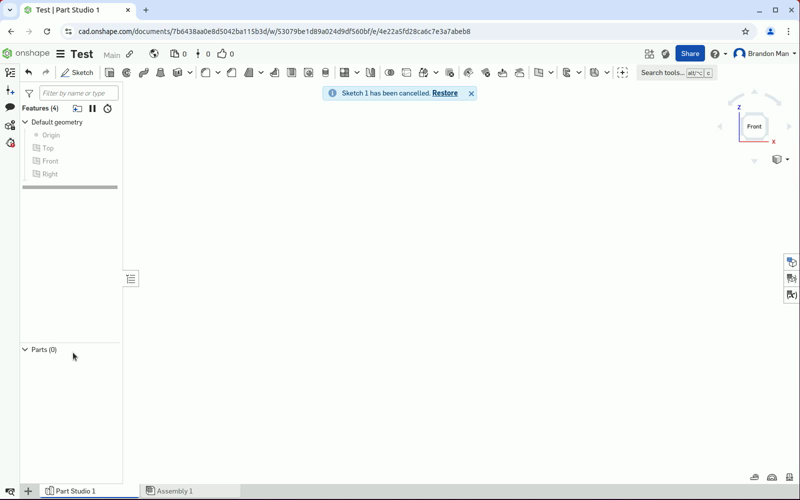
key(space)
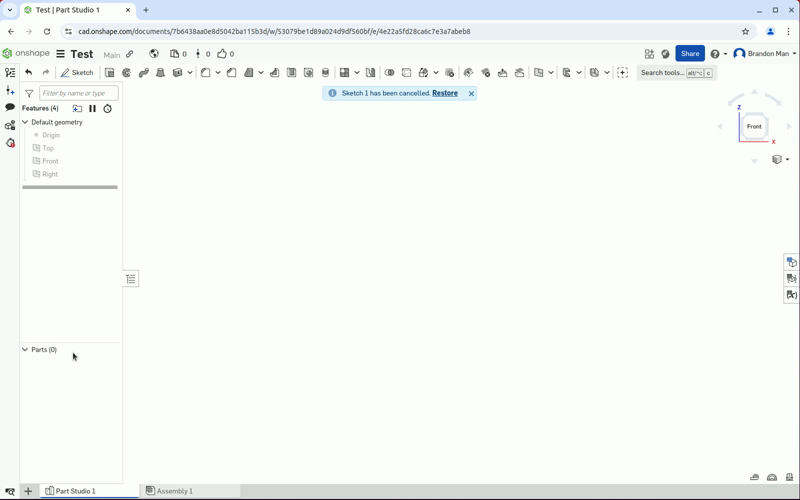
key_down(shift)
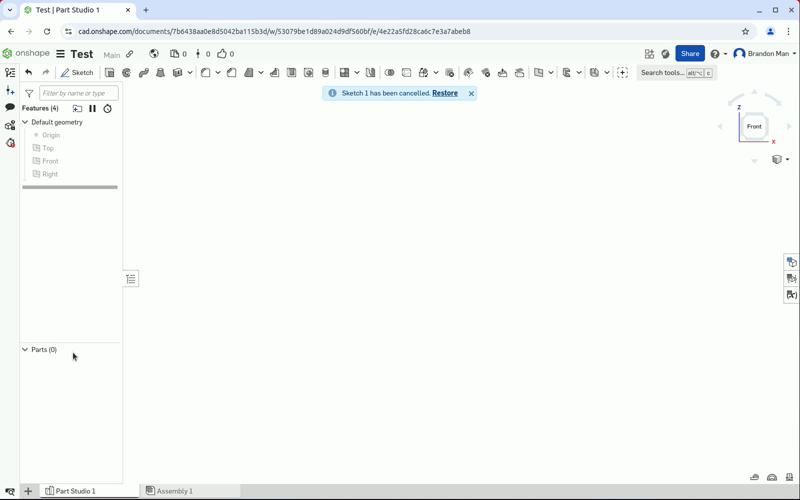
key(left)
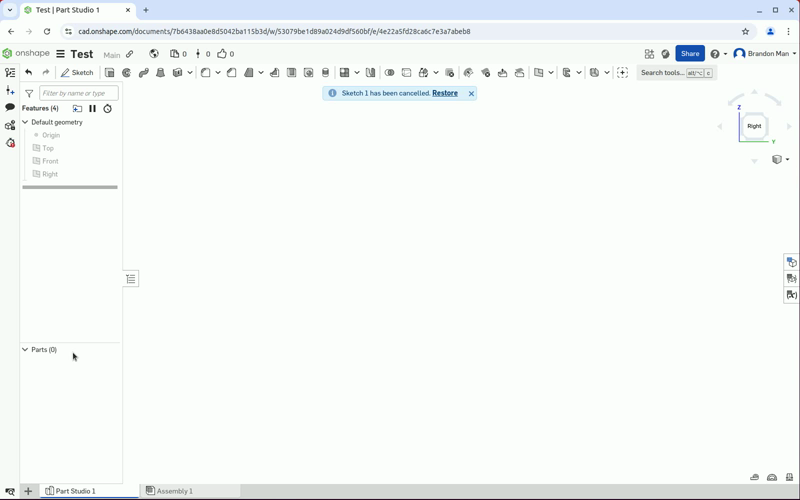
key_up(shift)
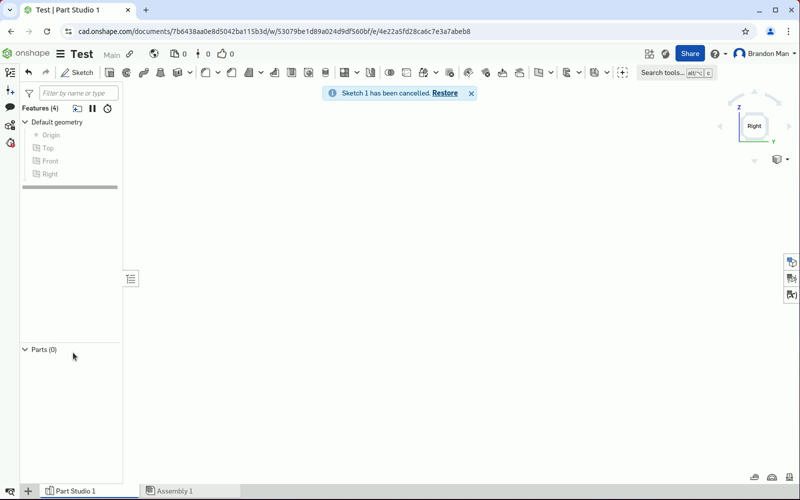
mouse_move(73, 352)
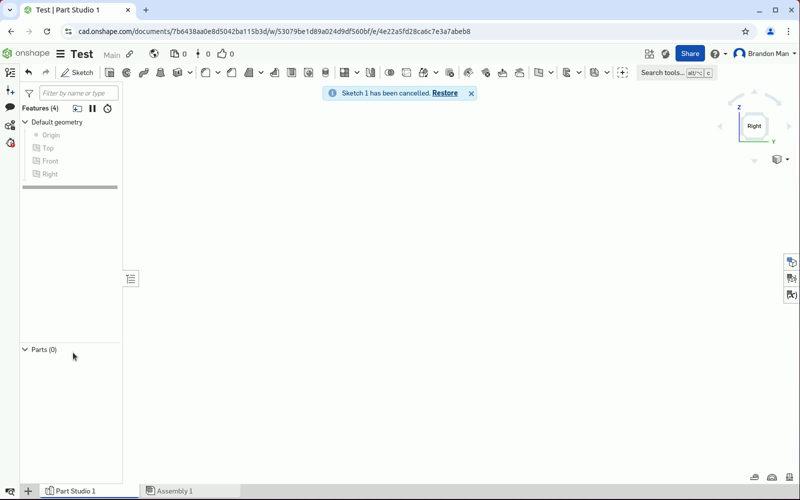
key(shift+y)
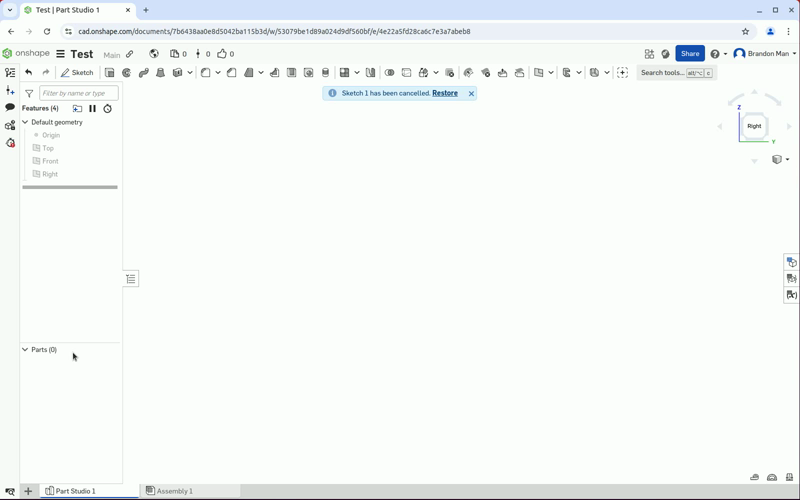
key(shift+s)
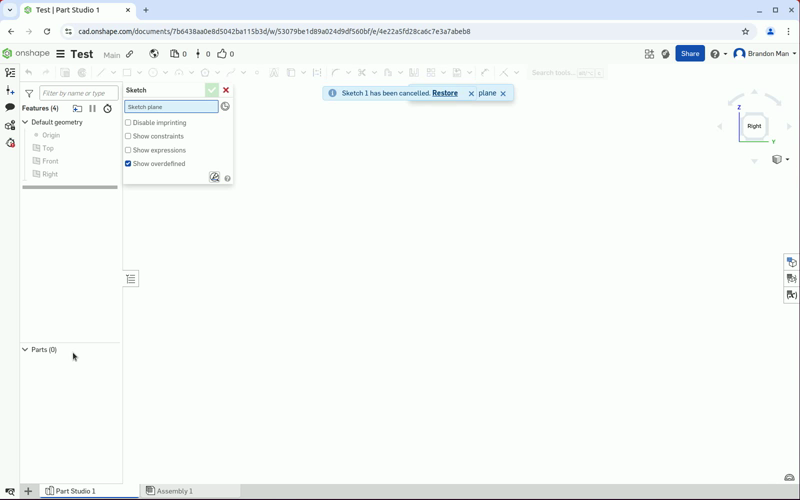
mouse_move(73, 176)
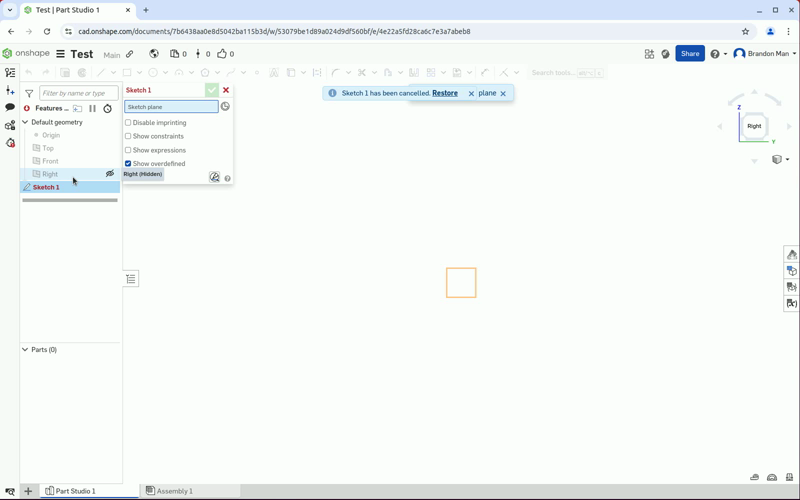
click(73, 176)
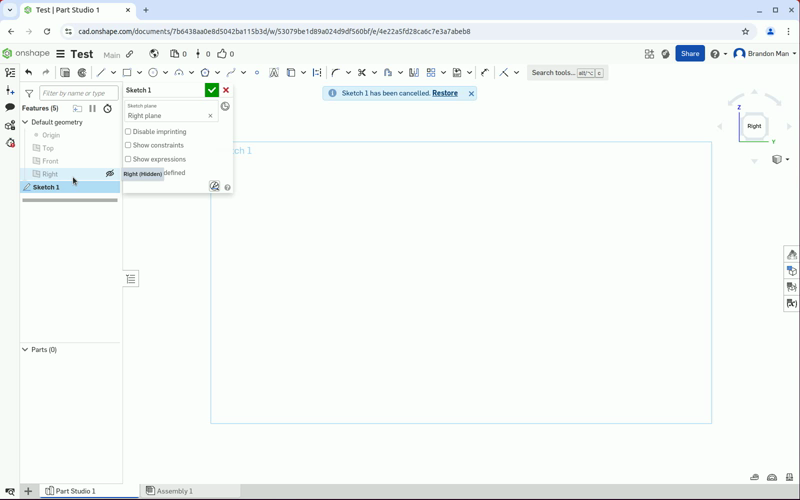
mouse_move(73, 352)
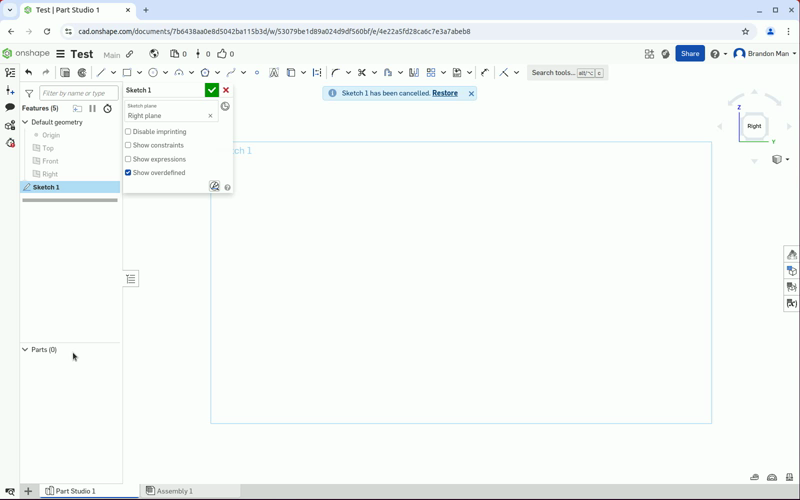
key(y)
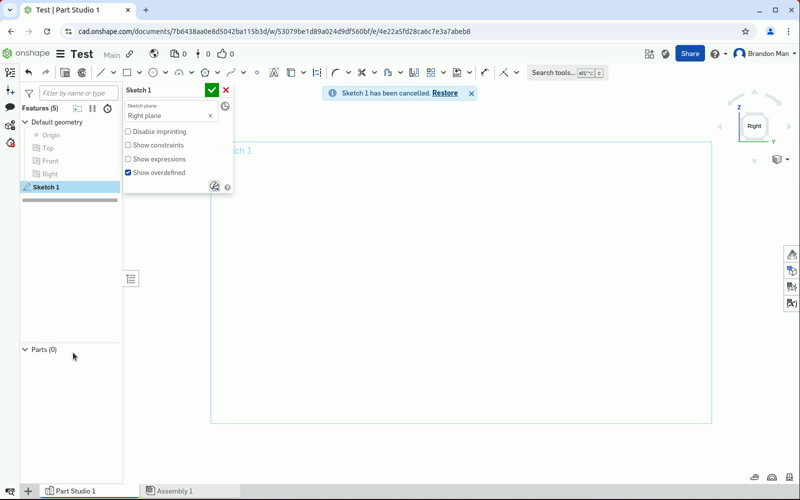
key(l)
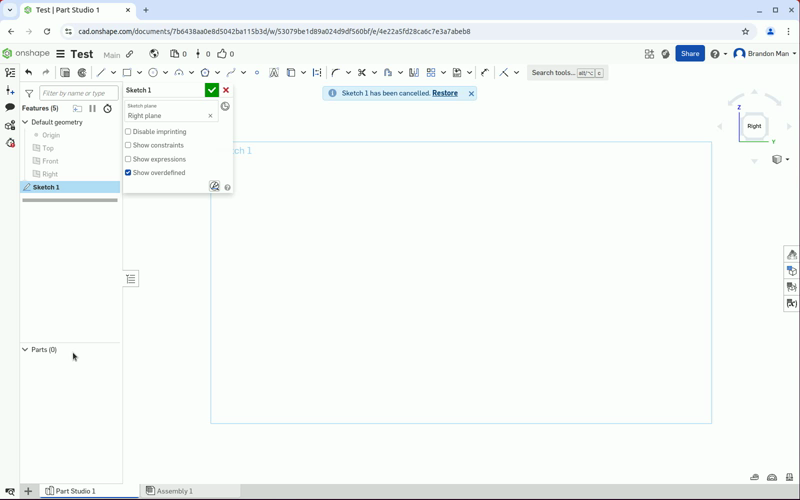
key_down(shift)
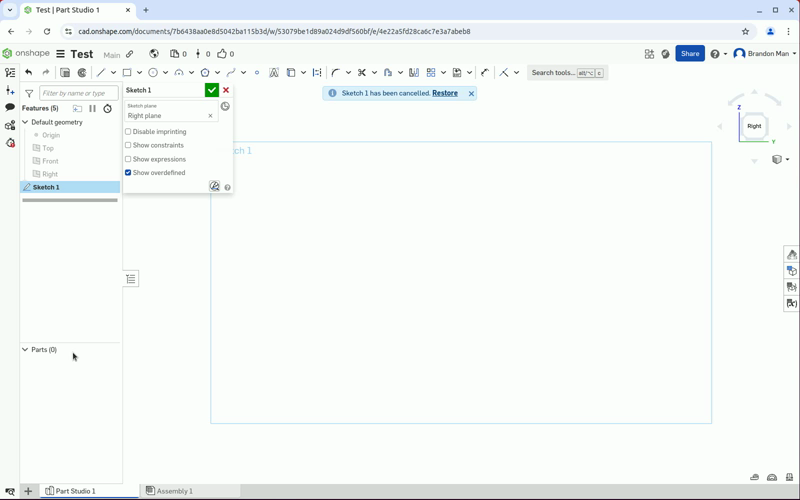
mouse_move(348, 294)
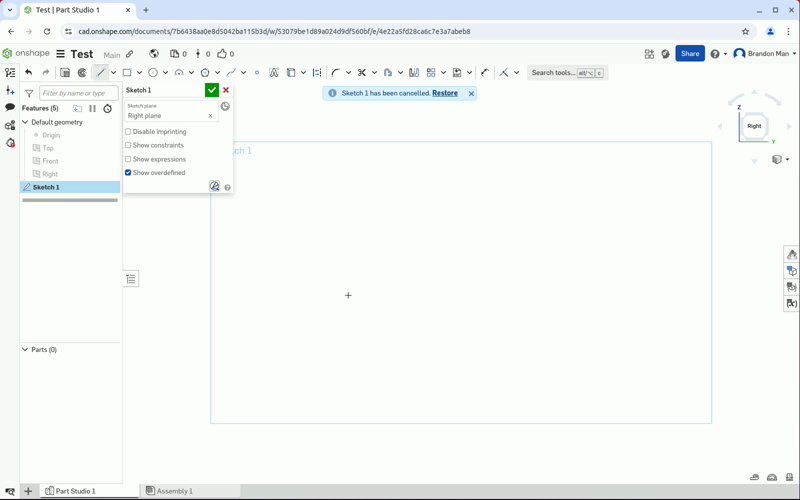
click(348, 294)
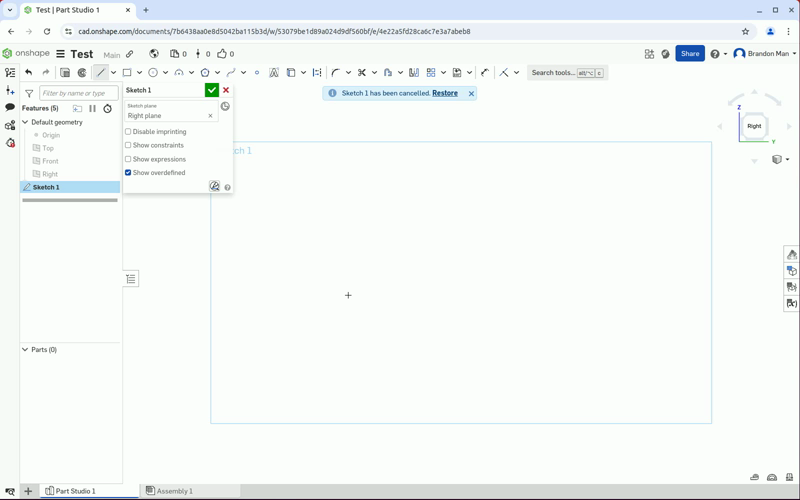
key_up(shift)
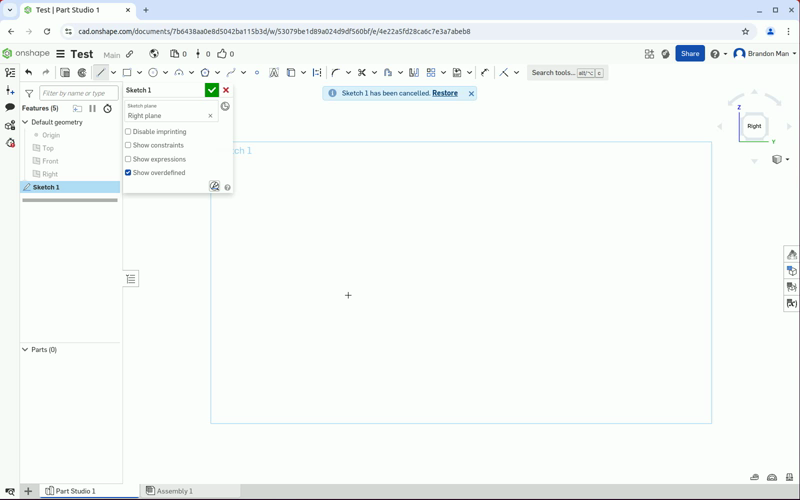
key_down(shift)
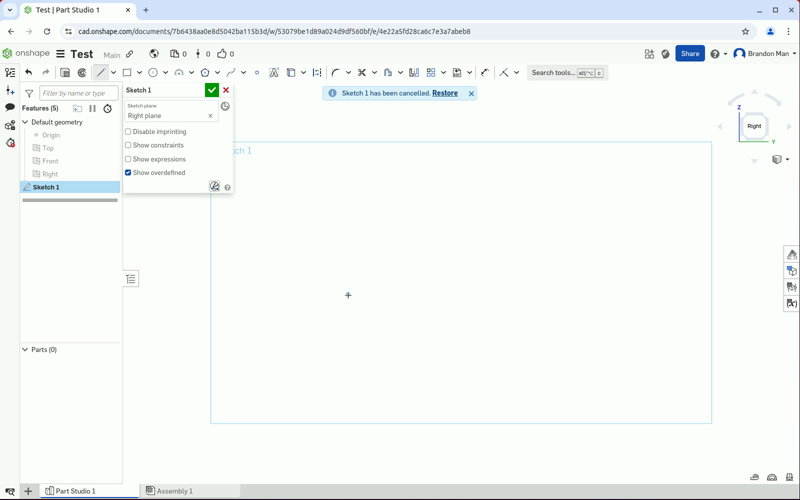
mouse_move(378, 294)
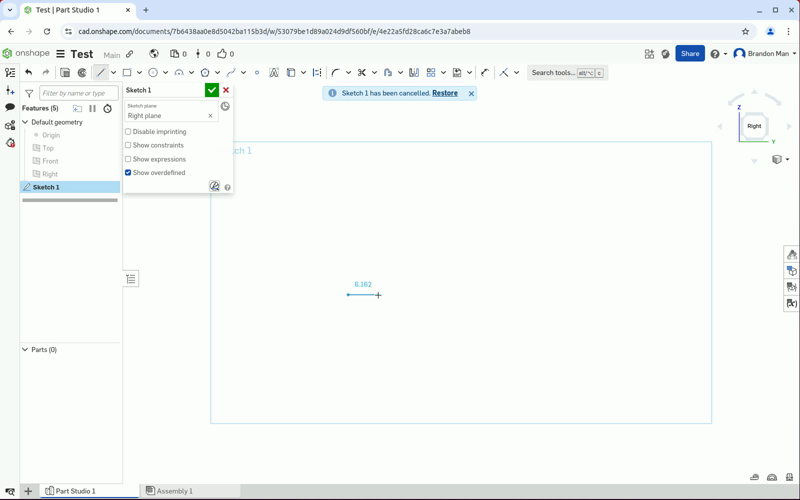
mouse_move(404, 294)
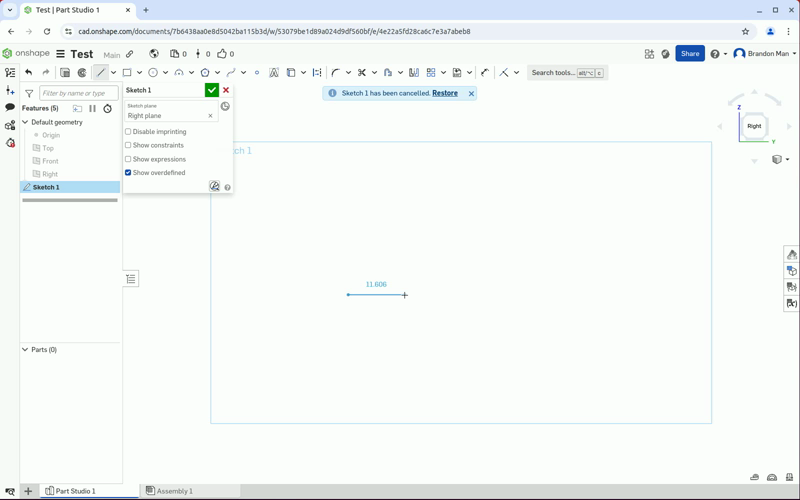
click(404, 294)
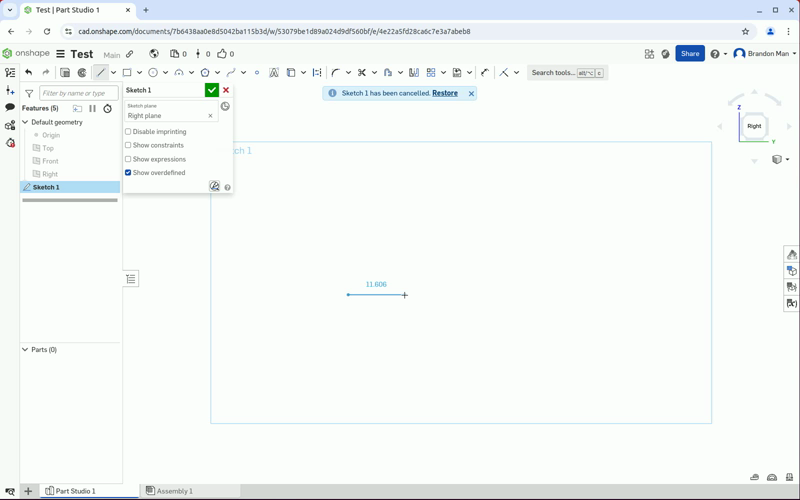
key_up(shift)
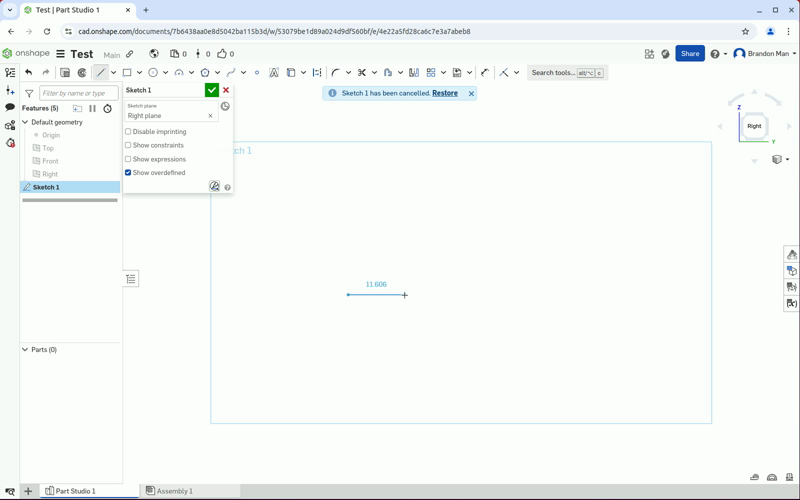
key_down(shift)
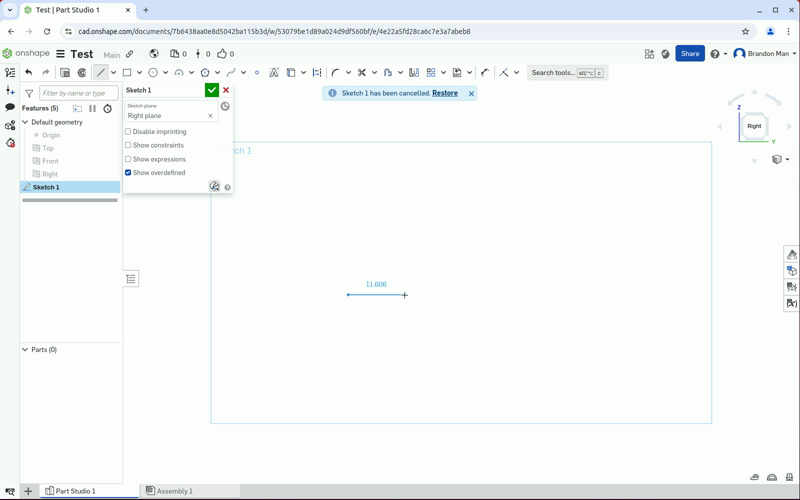
mouse_move(434, 294)
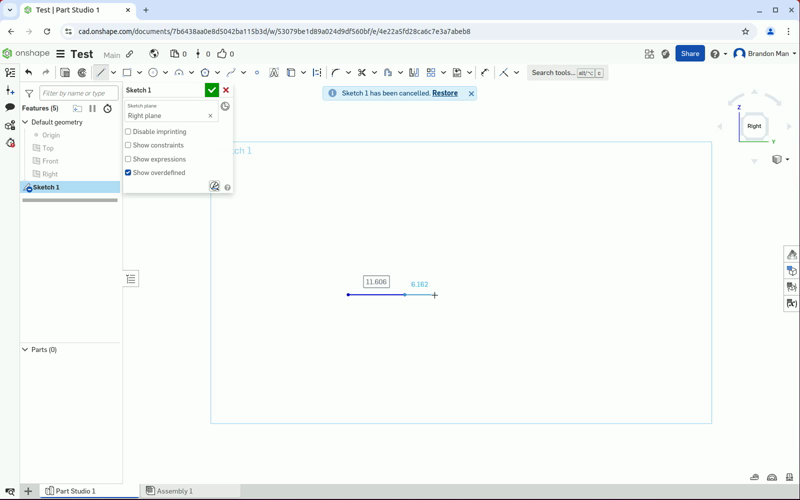
mouse_move(415, 284)
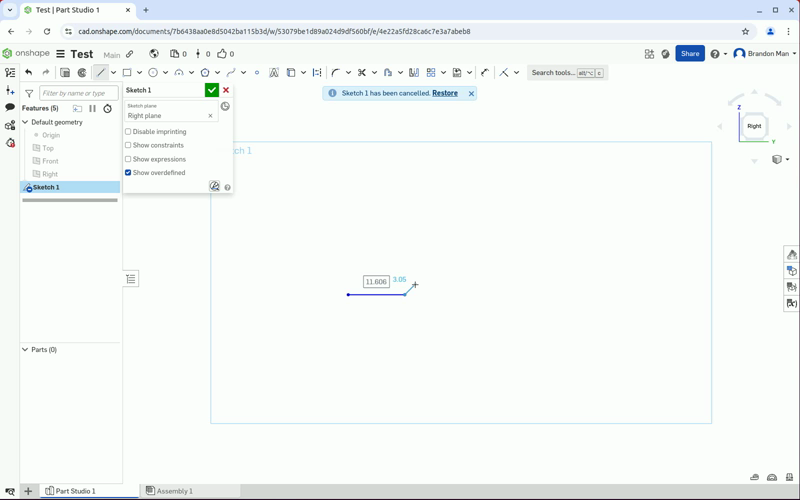
click(415, 284)
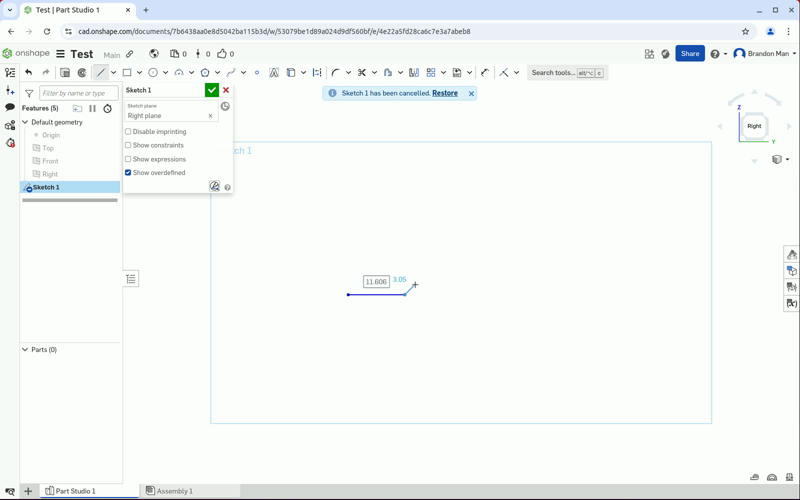
key_up(shift)
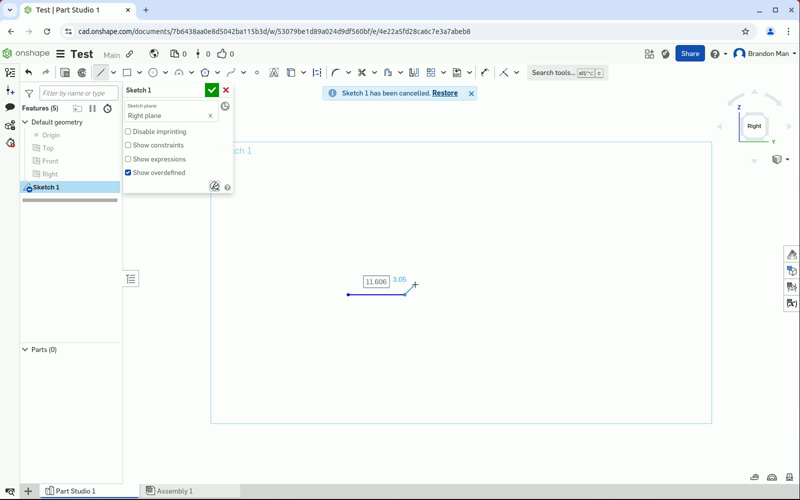
key_down(shift)
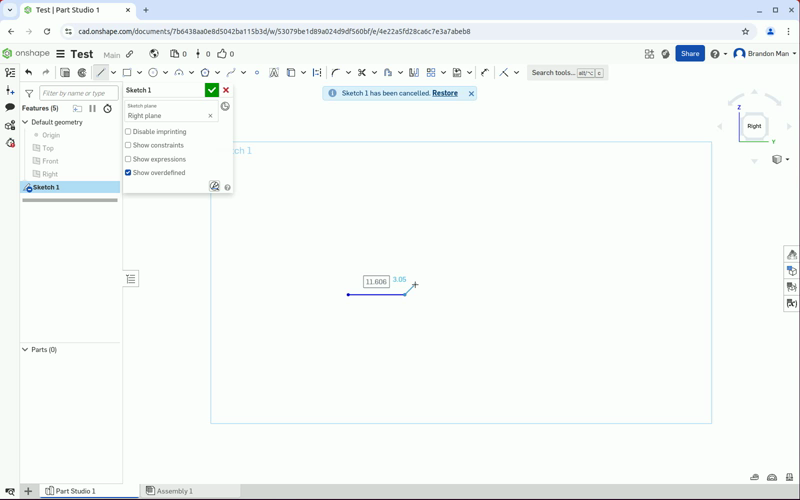
mouse_move(546, 284)
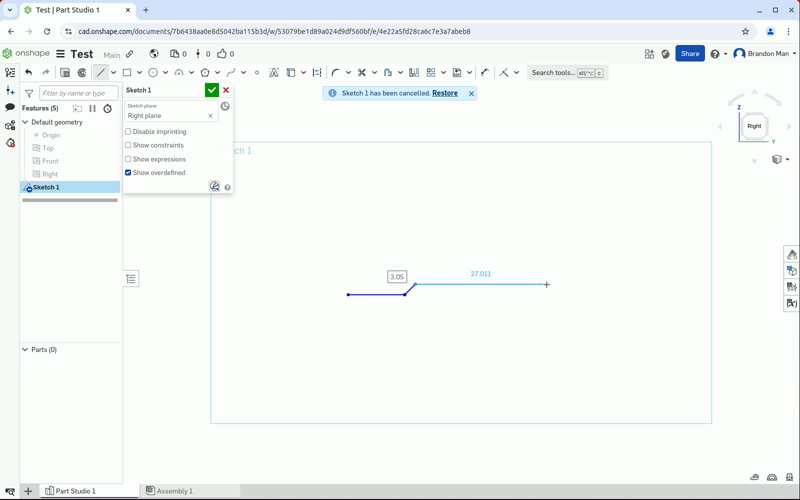
click(546, 284)
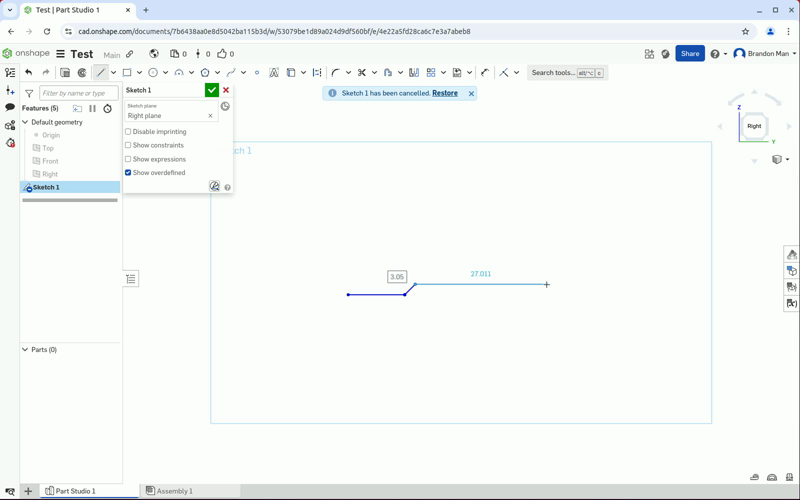
key_up(shift)
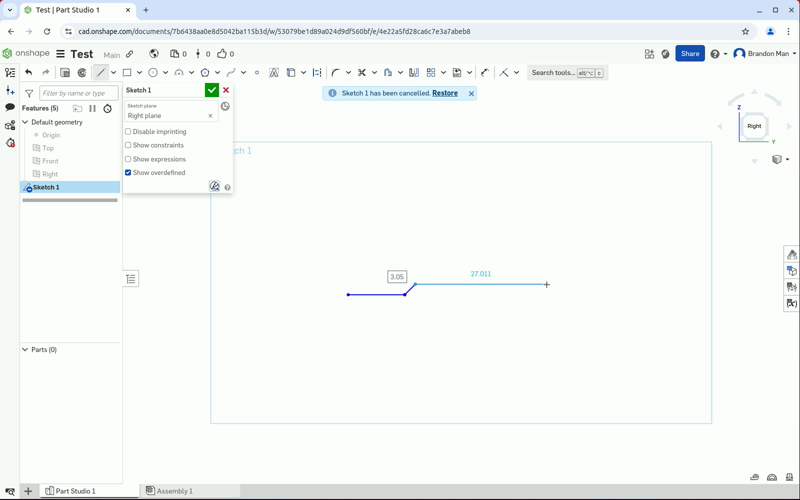
key_down(shift)
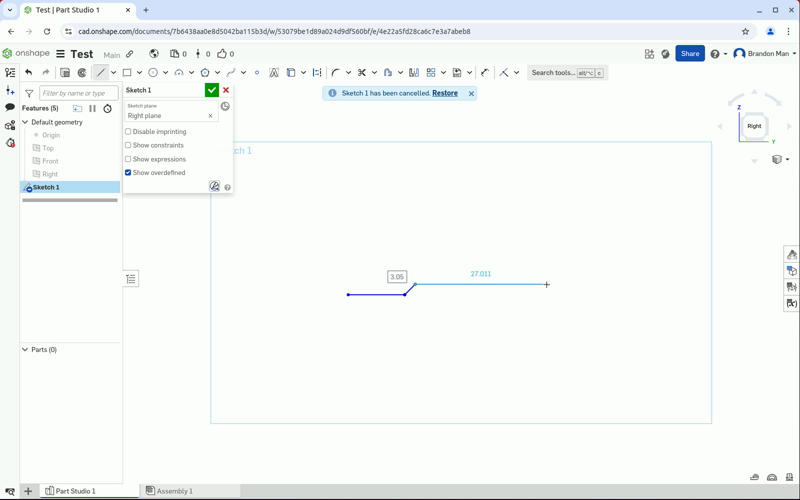
mouse_move(576, 284)
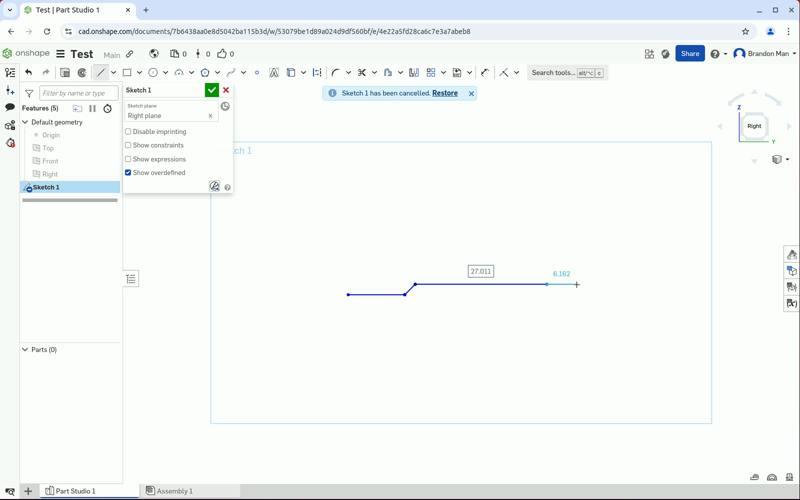
mouse_move(546, 282)
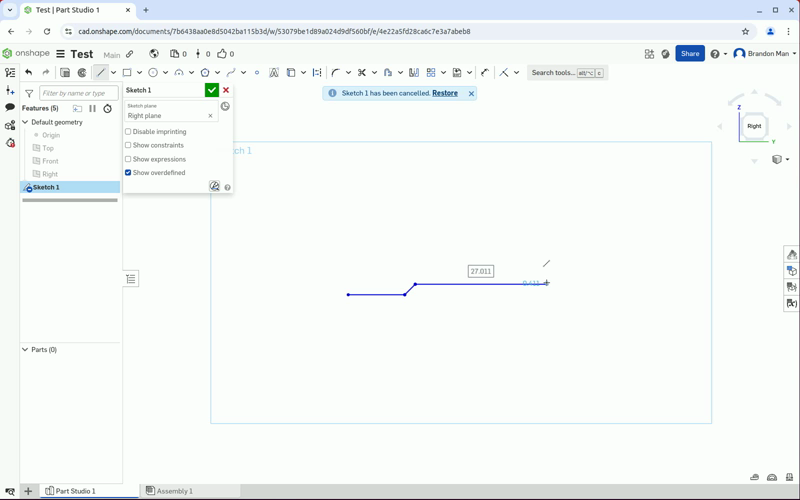
scroll(6)
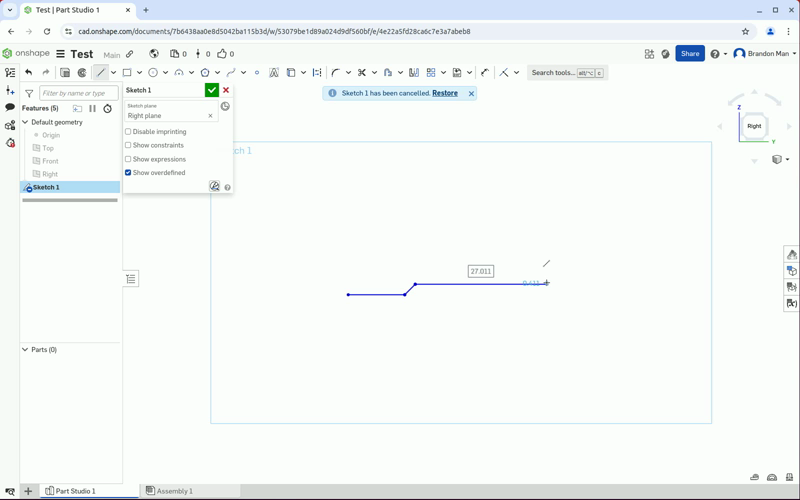
scroll(6)
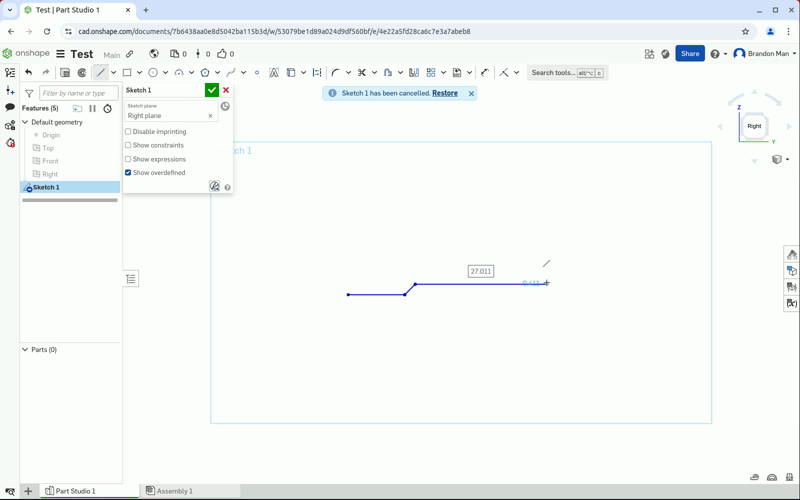
scroll(6)
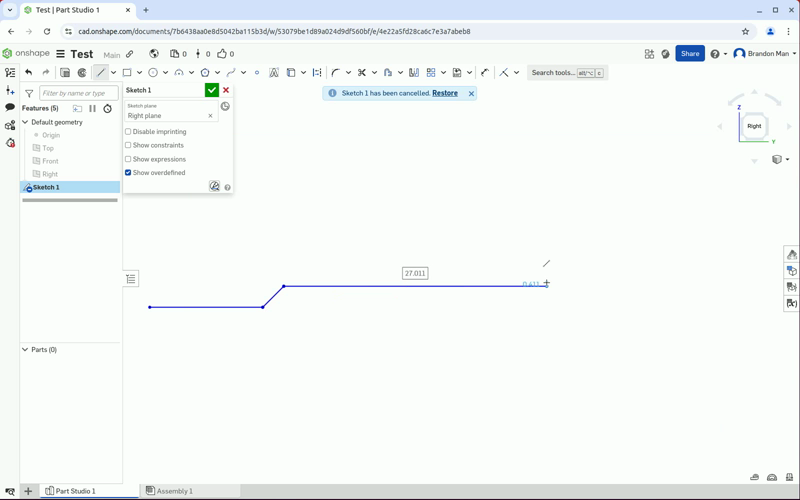
scroll(6)
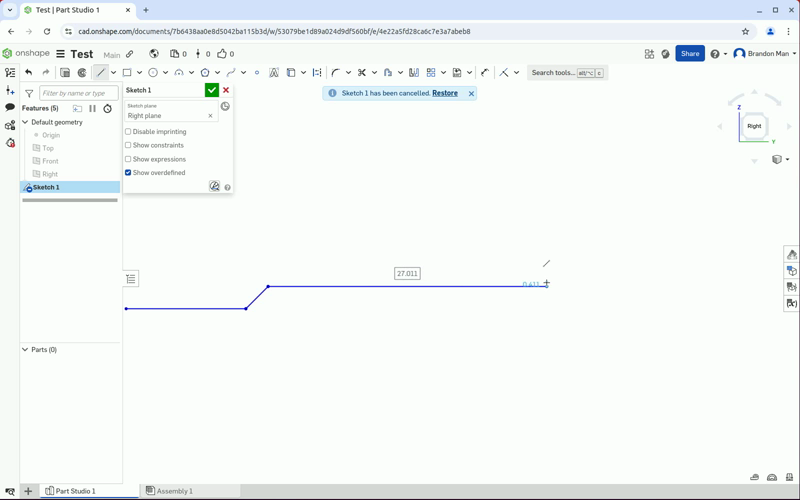
scroll(6)
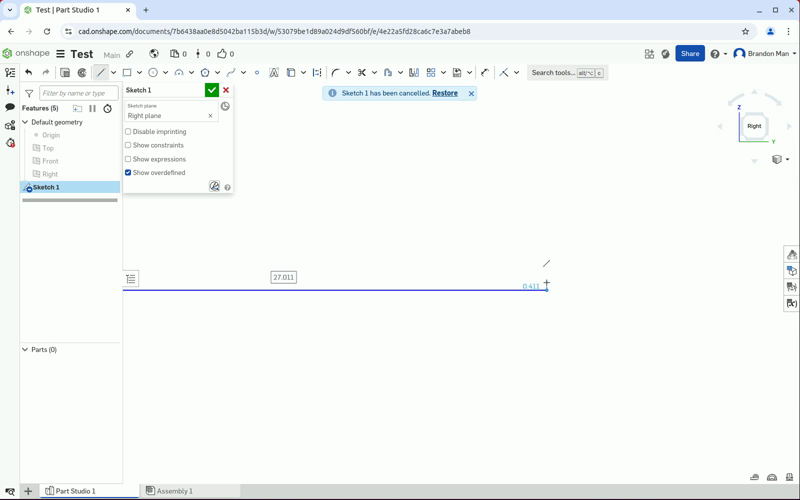
scroll(6)
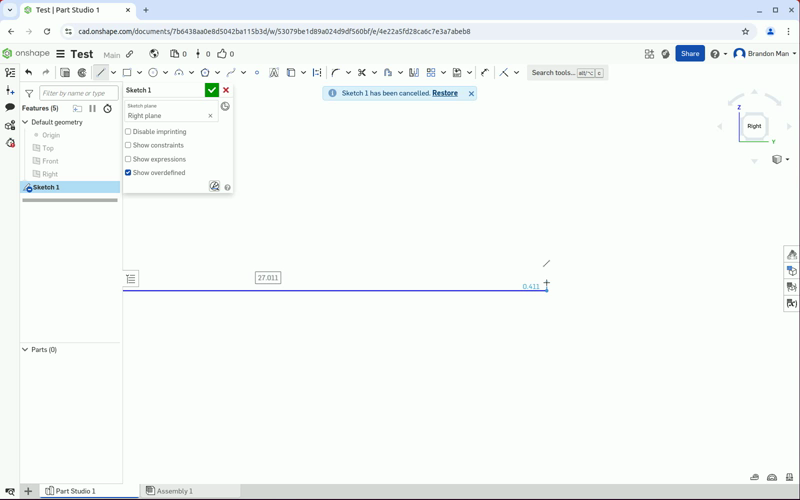
scroll(6)
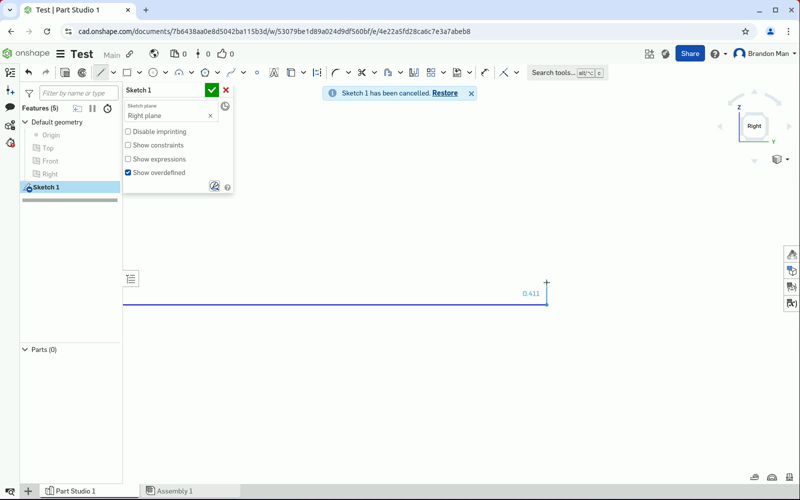
click(546, 282)
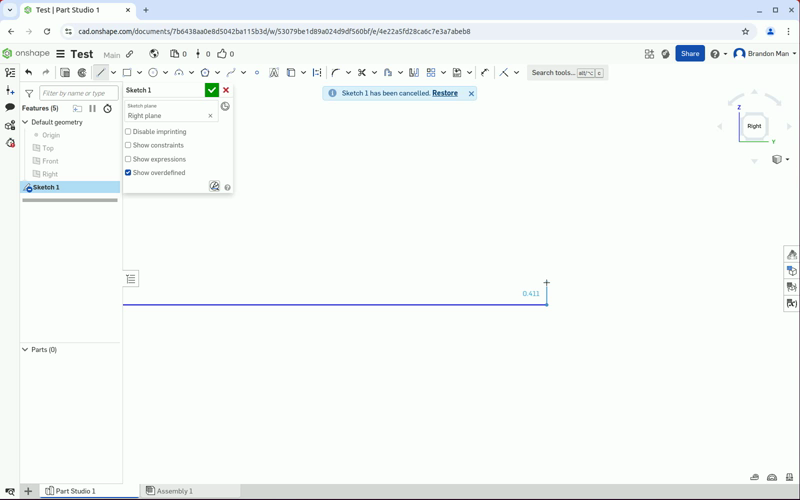
scroll(-6)
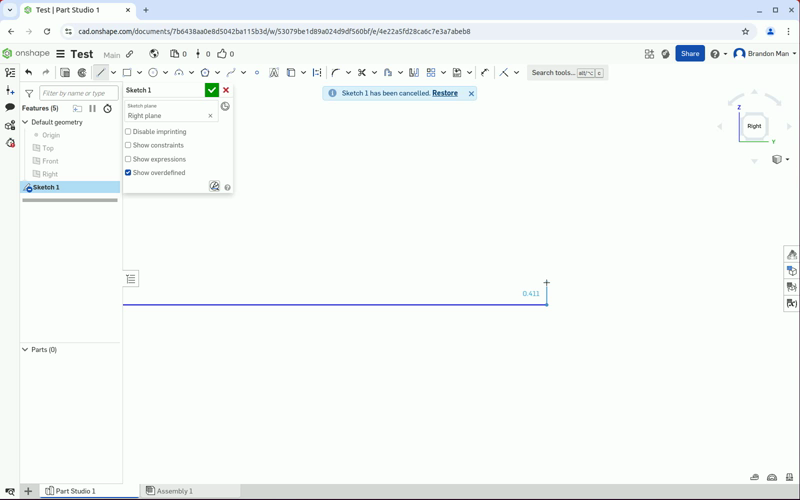
scroll(-6)
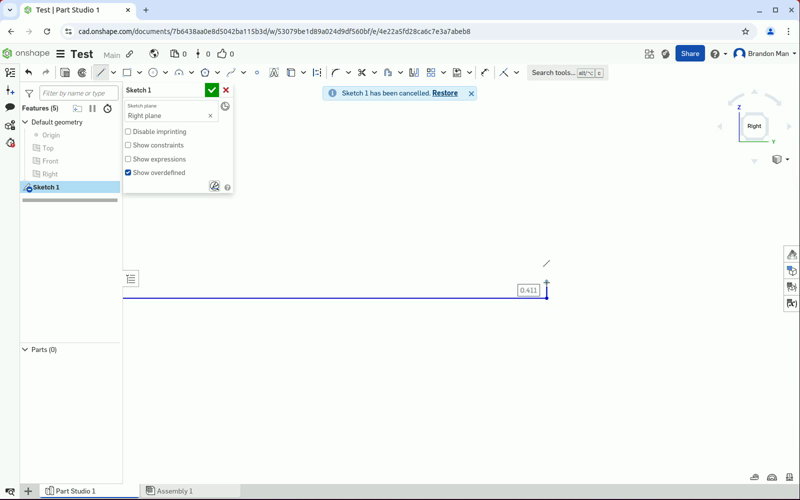
scroll(-6)
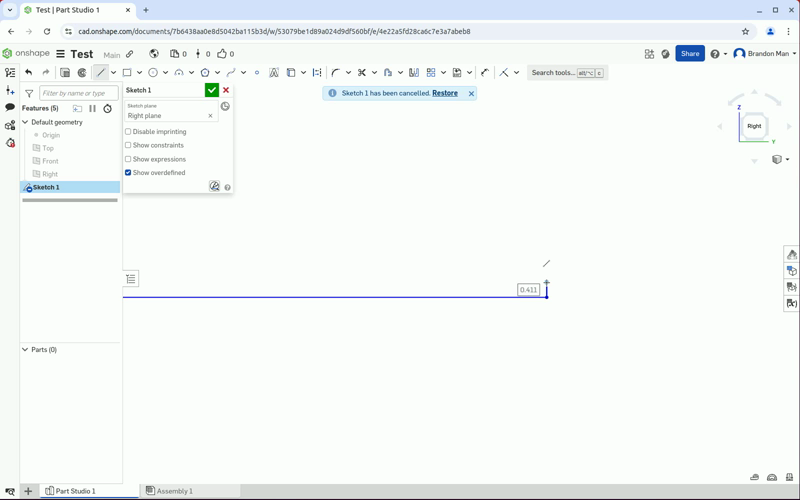
scroll(-6)
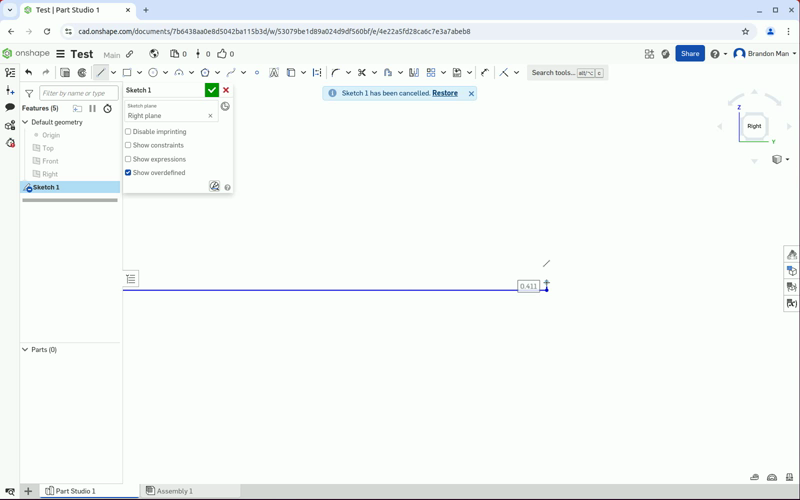
scroll(-6)
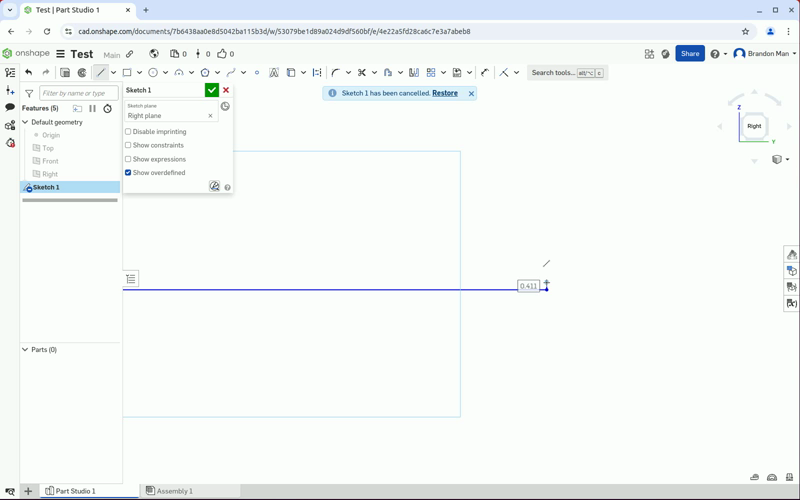
scroll(-6)
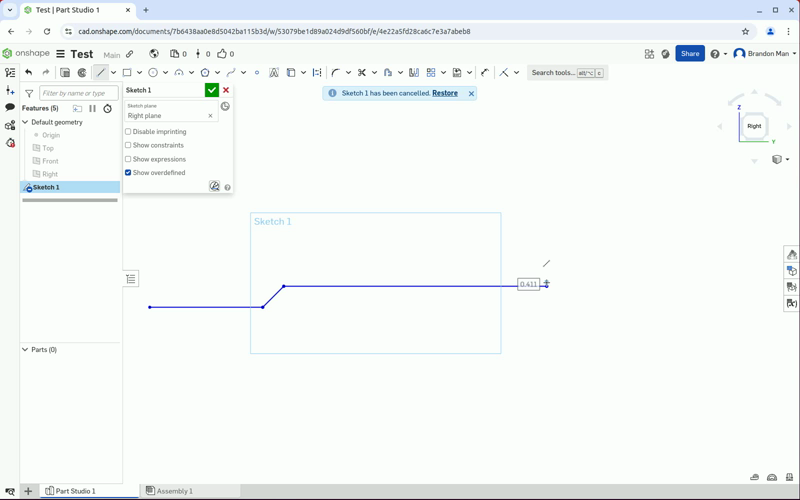
scroll(-6)
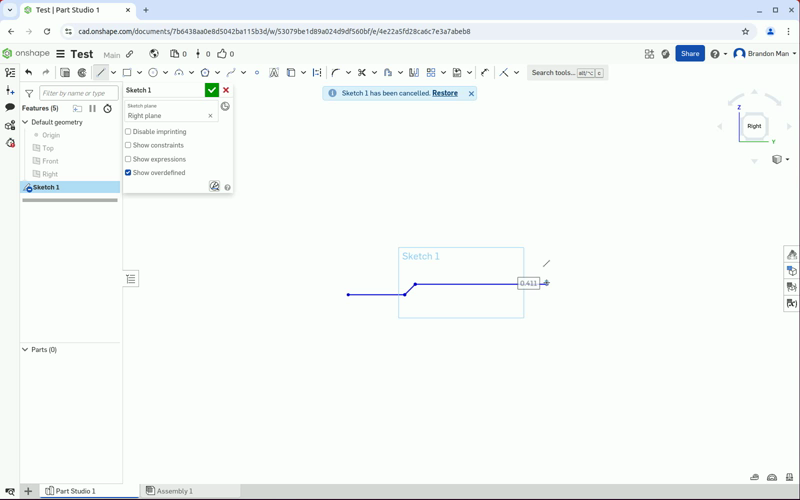
key_up(shift)
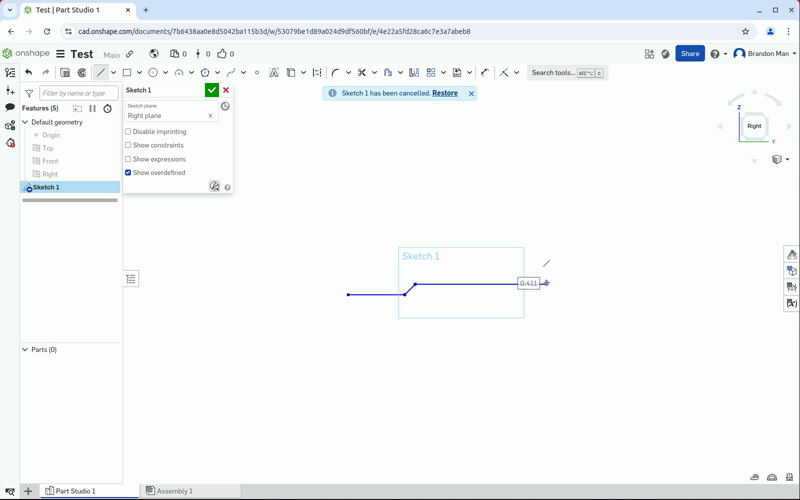
key_down(shift)
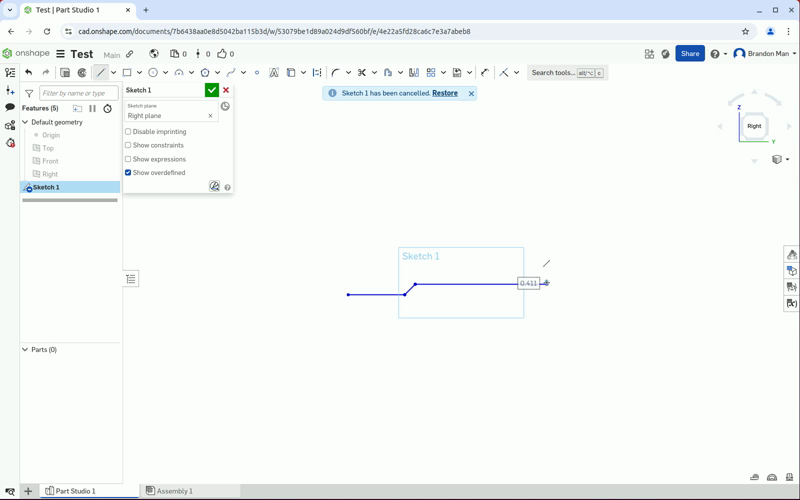
mouse_move(389, 282)
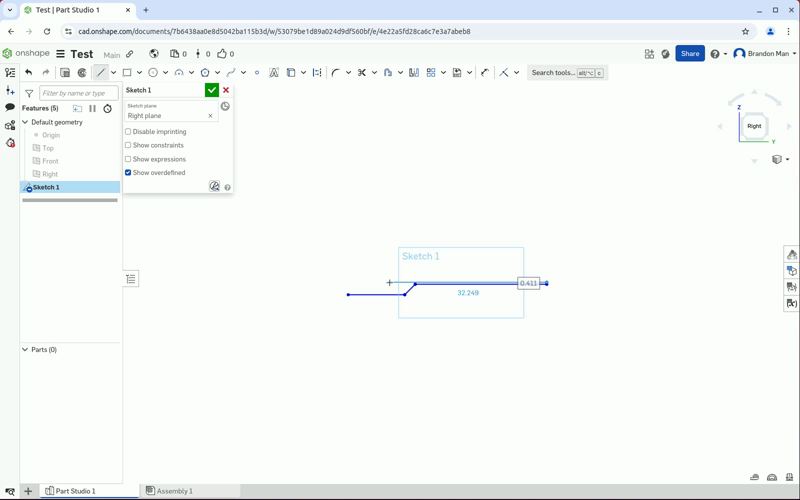
click(389, 282)
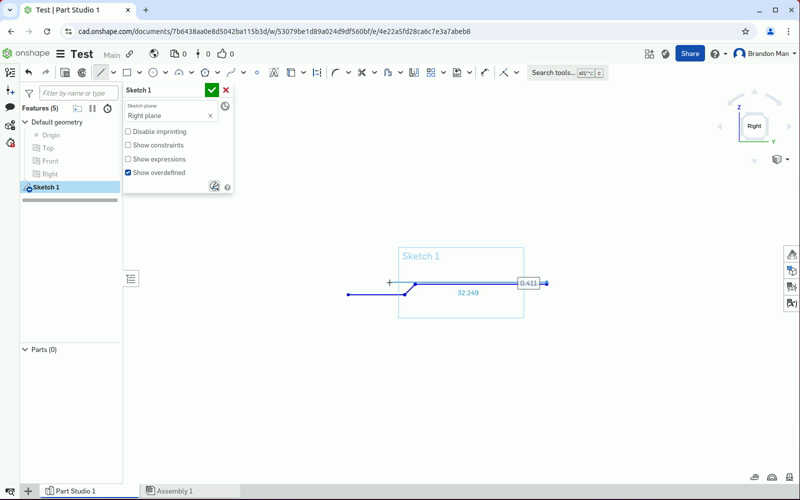
key_up(shift)
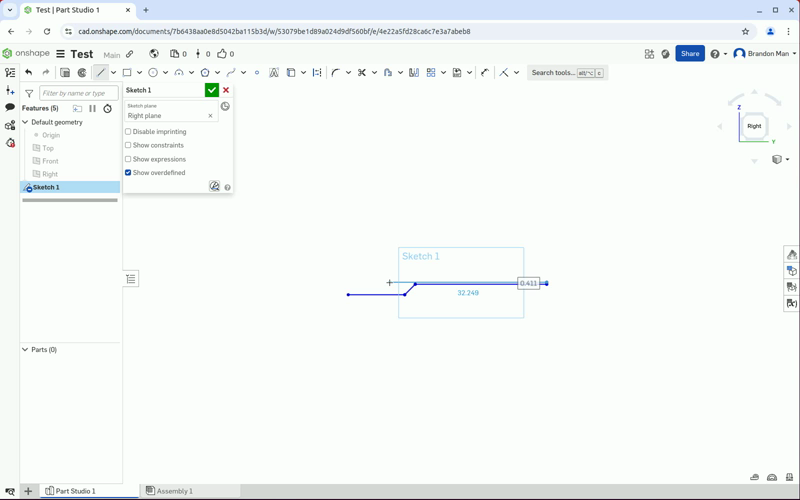
key_down(shift)
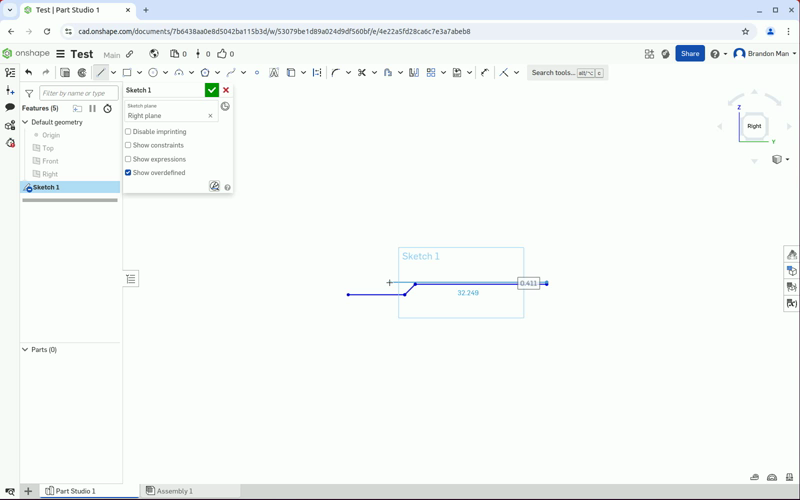
mouse_move(420, 282)
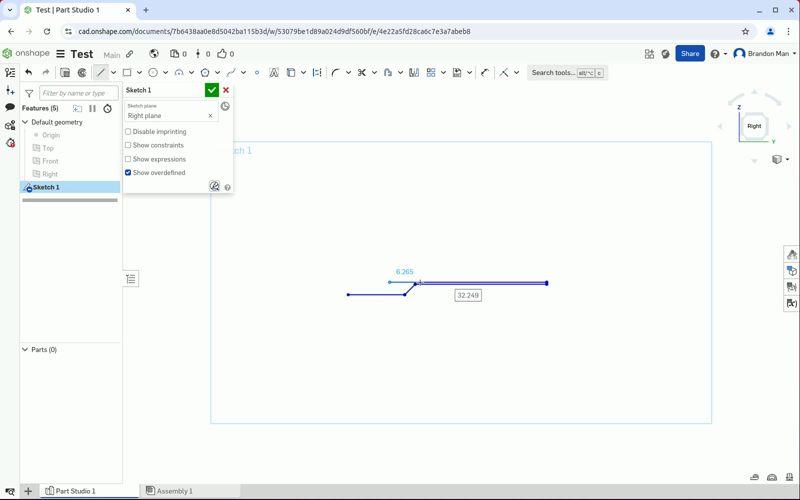
mouse_move(389, 284)
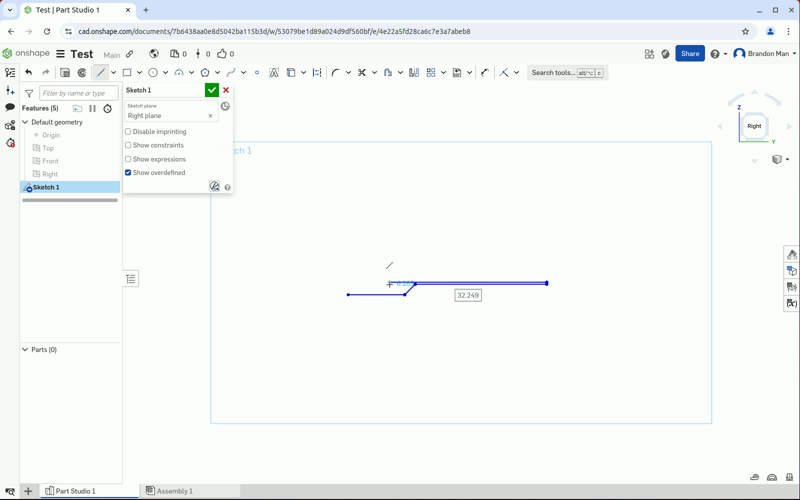
scroll(6)
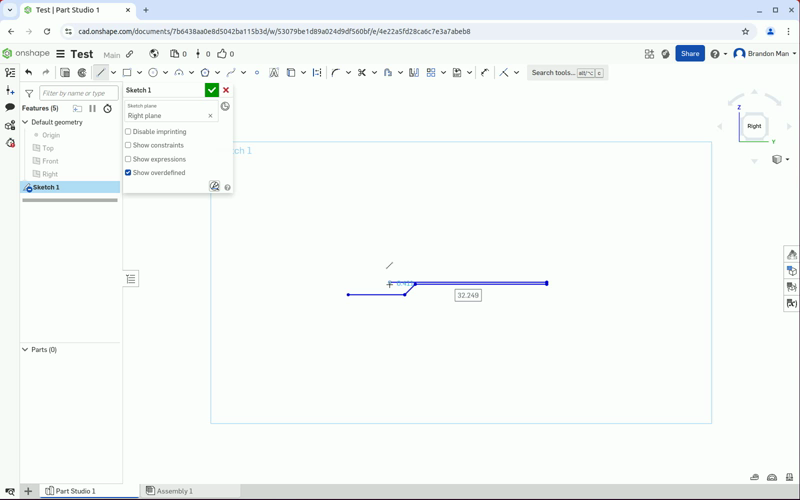
scroll(6)
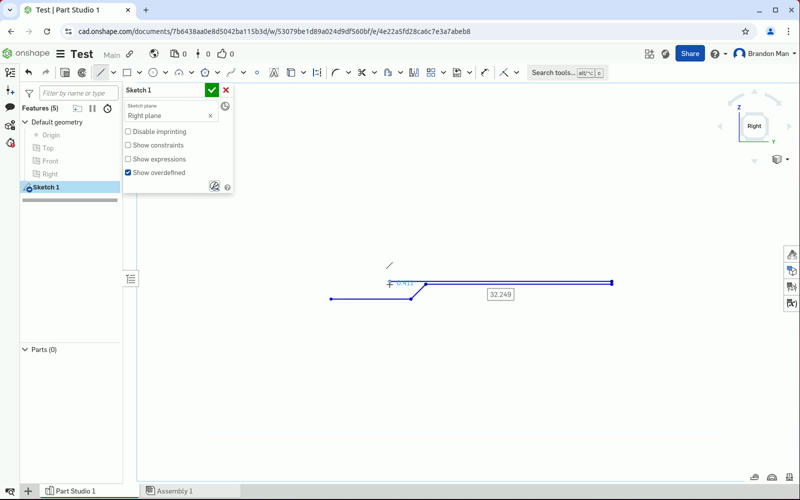
scroll(6)
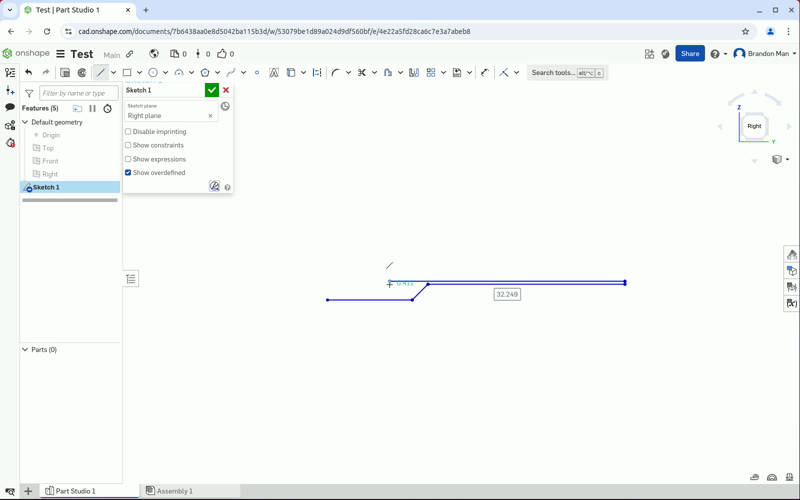
scroll(6)
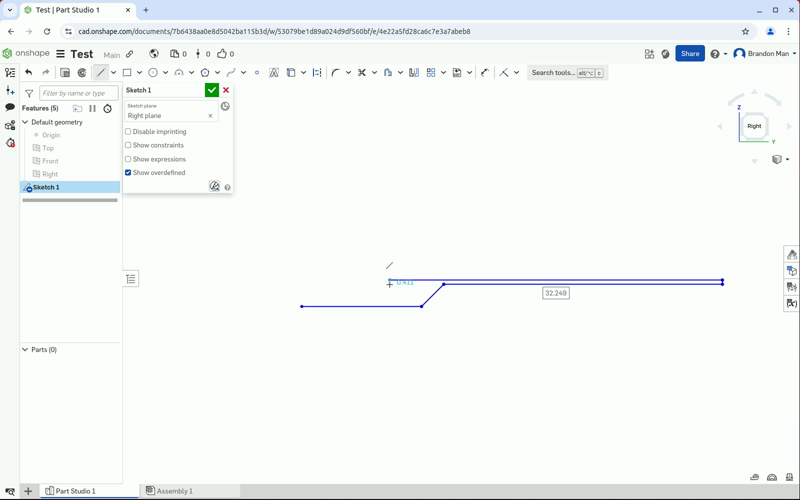
scroll(6)
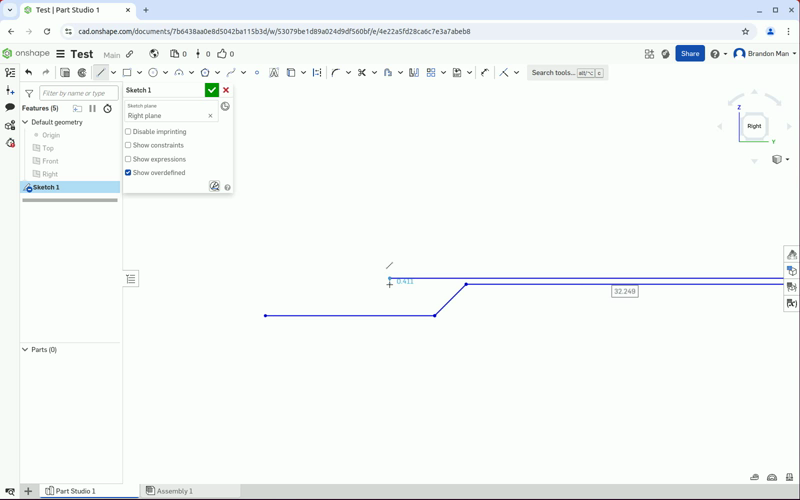
scroll(6)
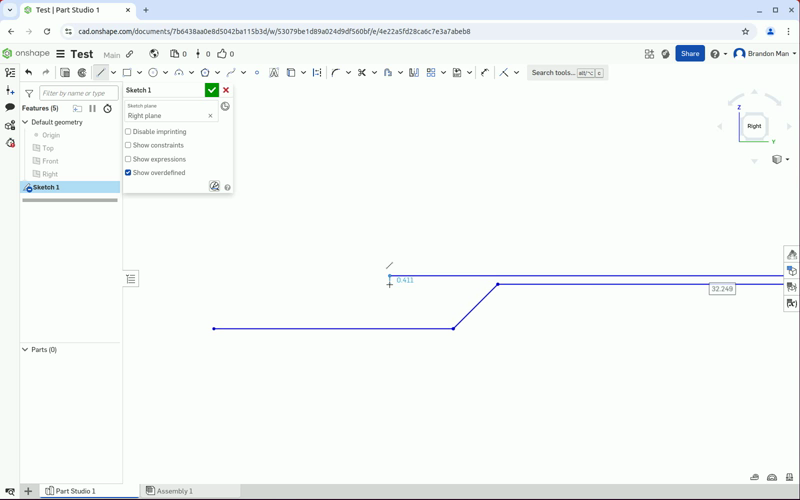
scroll(6)
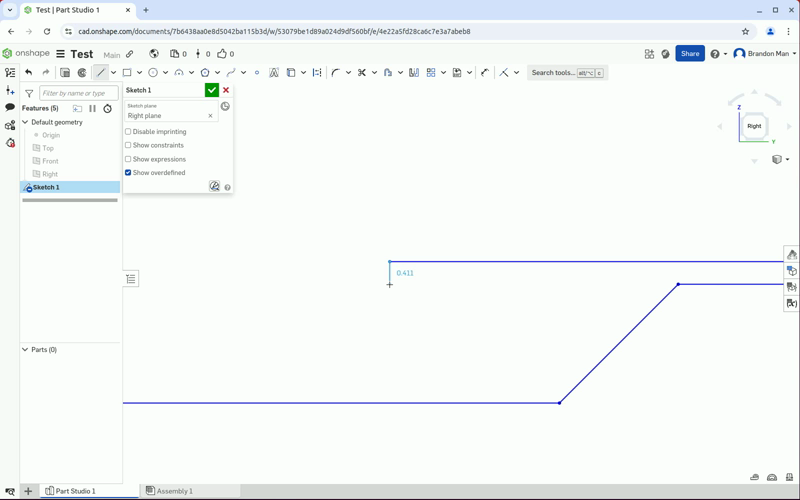
click(389, 284)
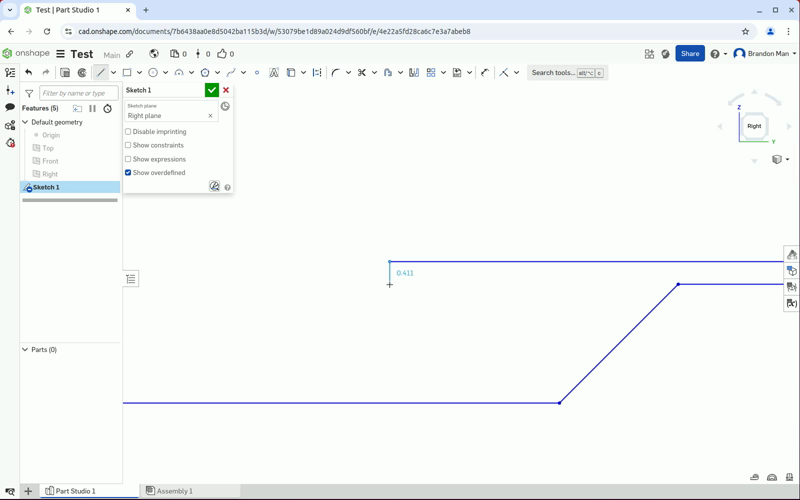
scroll(-6)
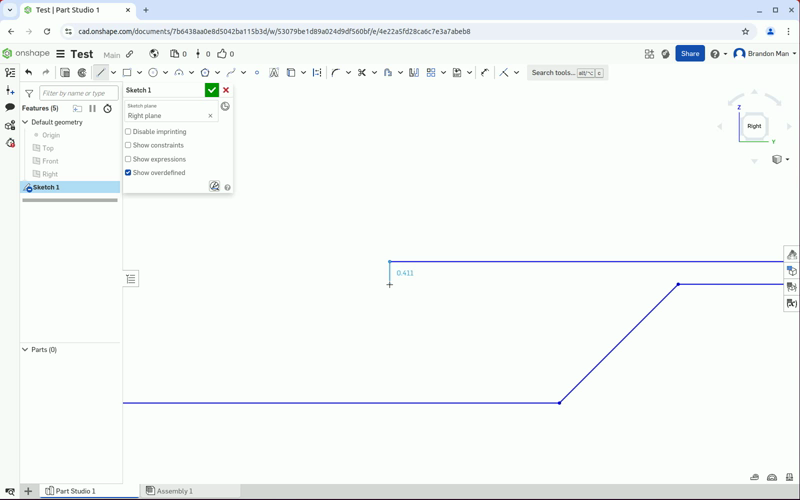
scroll(-6)
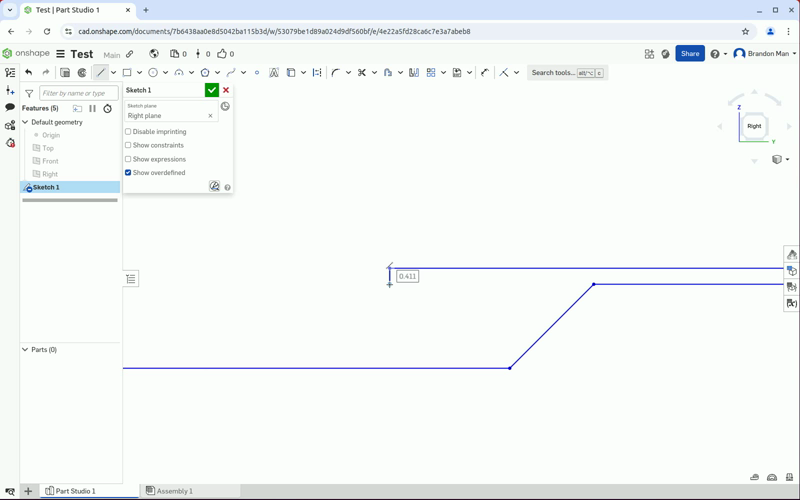
scroll(-6)
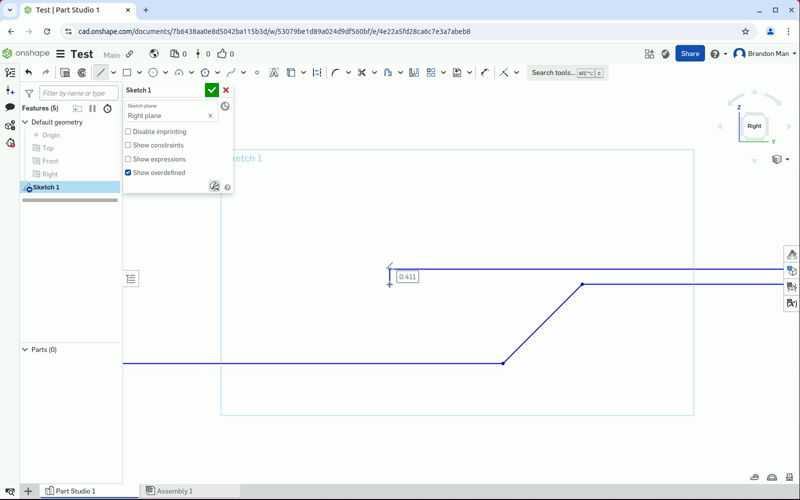
scroll(-6)
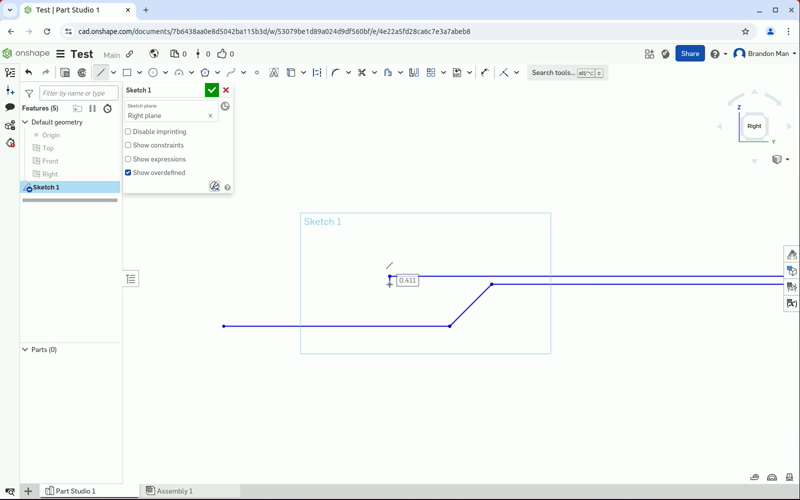
scroll(-6)
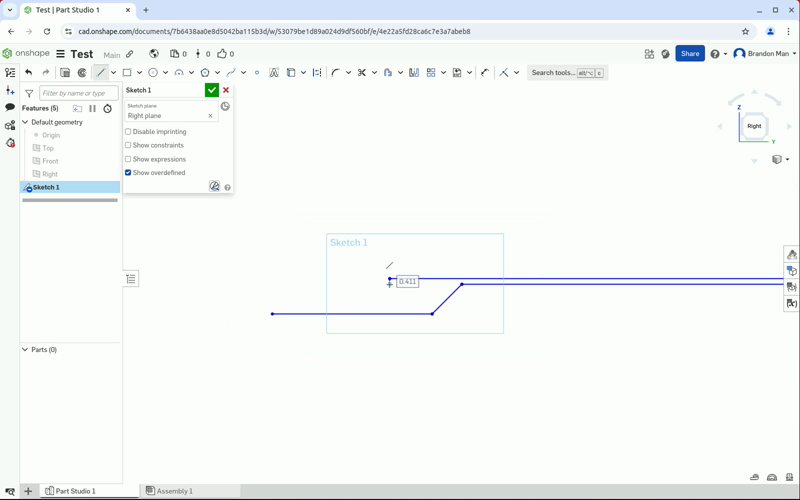
scroll(-6)
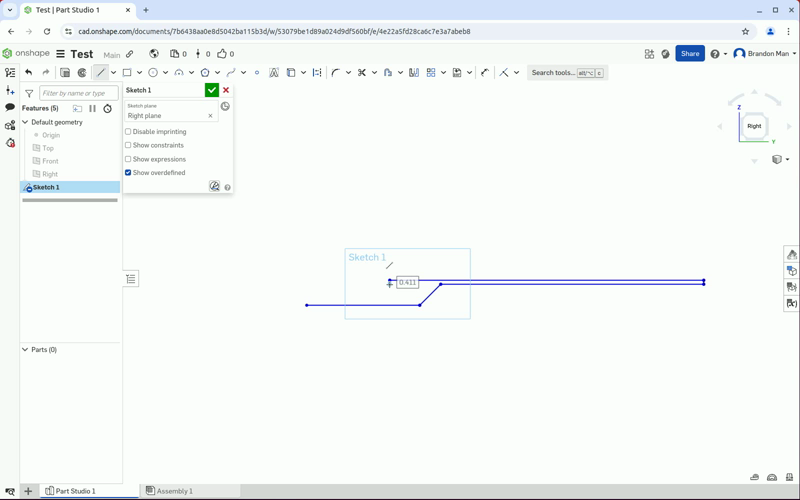
scroll(-6)
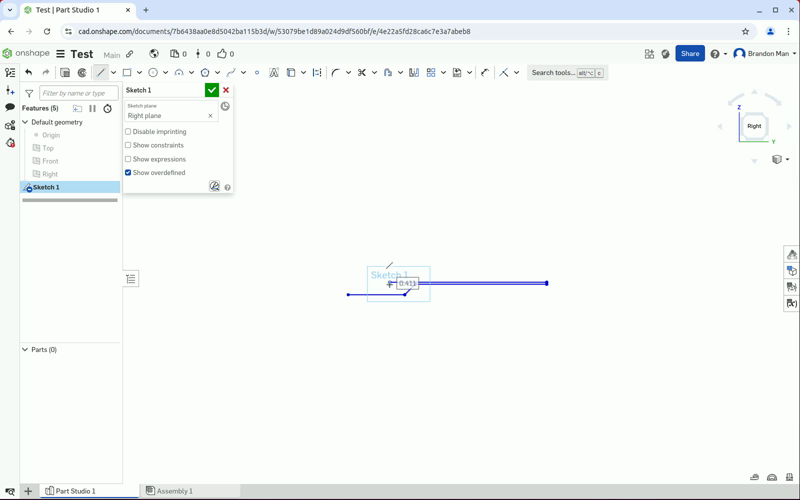
key_up(shift)
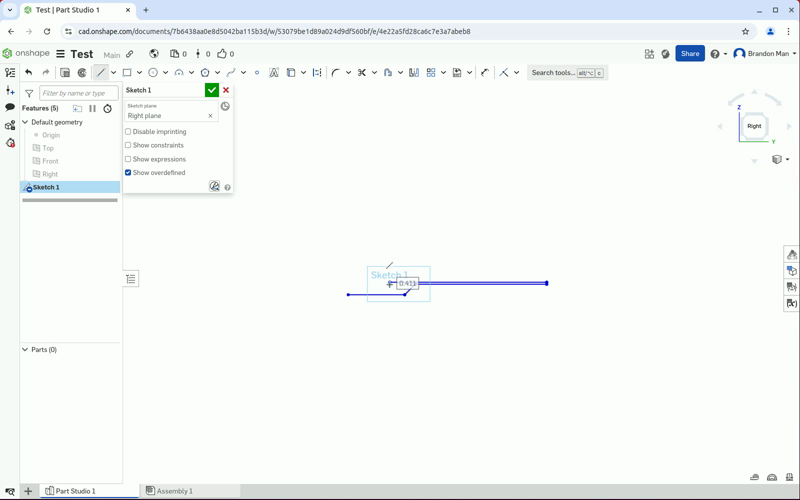
key_down(shift)
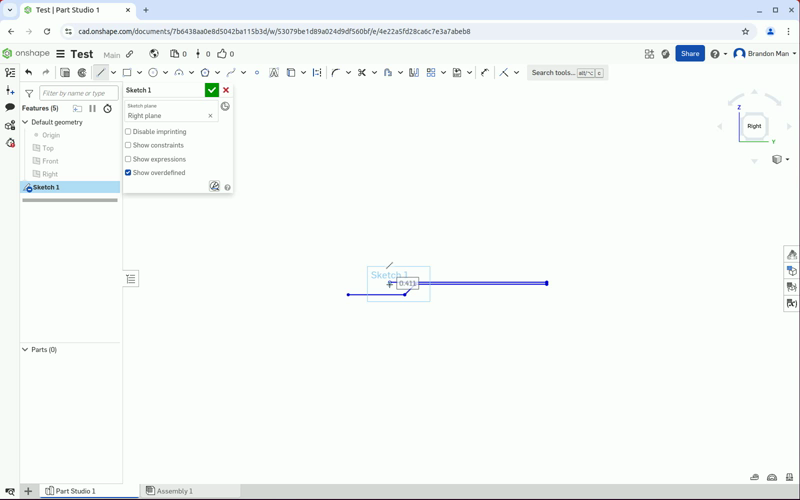
mouse_move(420, 284)
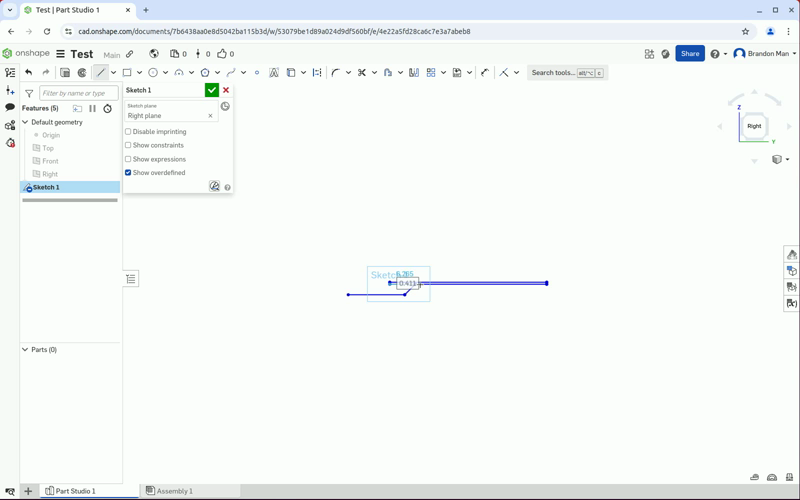
mouse_move(402, 284)
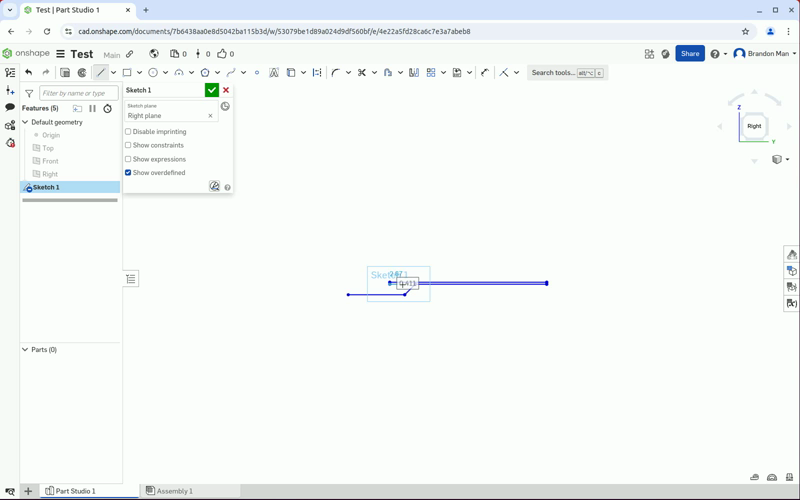
click(402, 284)
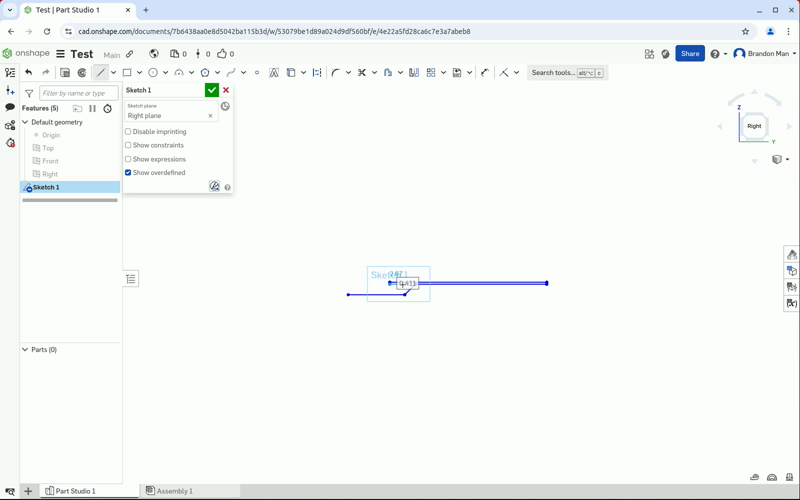
key_up(shift)
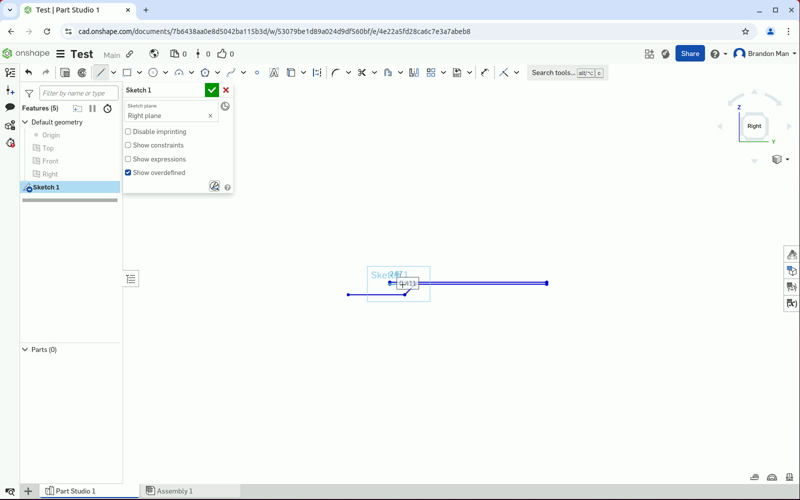
key_down(shift)
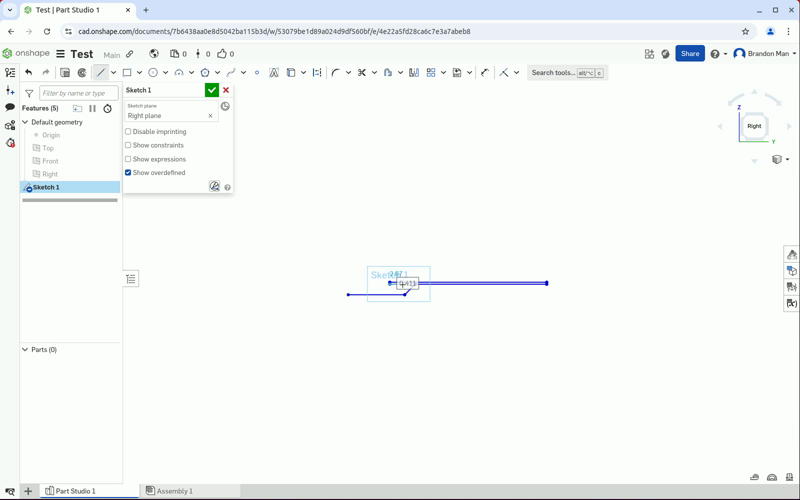
mouse_move(432, 284)
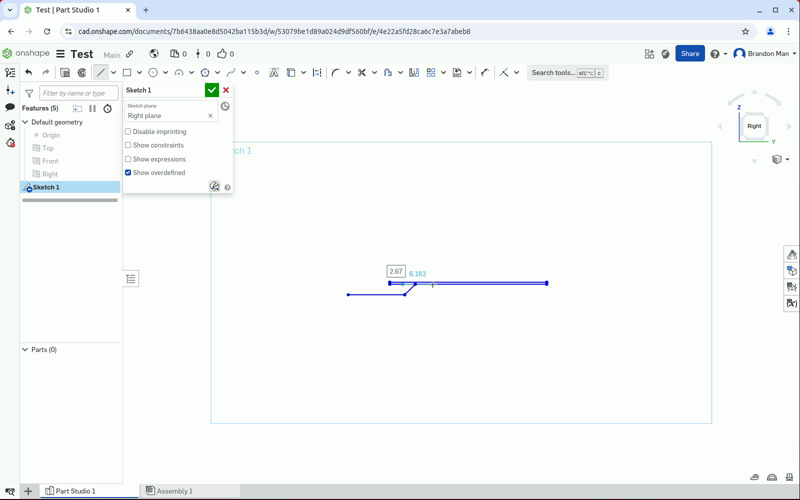
mouse_move(402, 292)
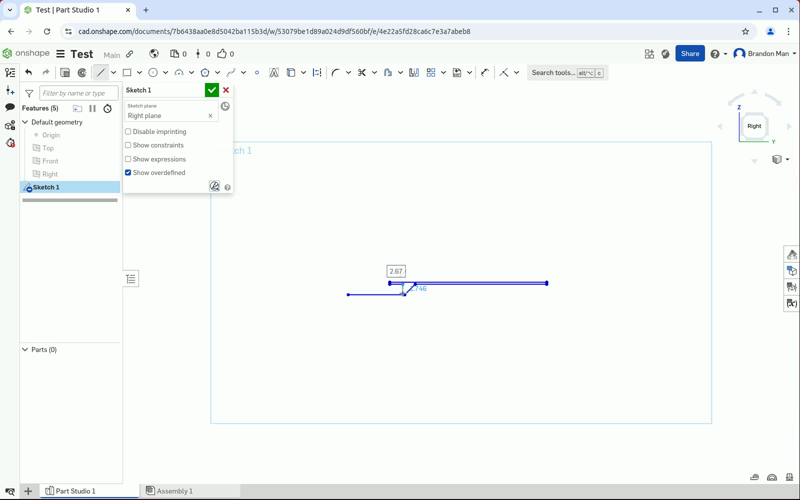
scroll(6)
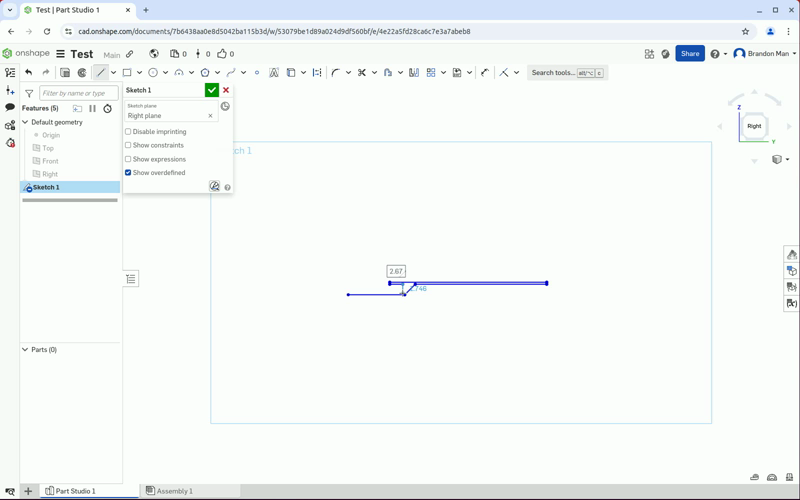
scroll(6)
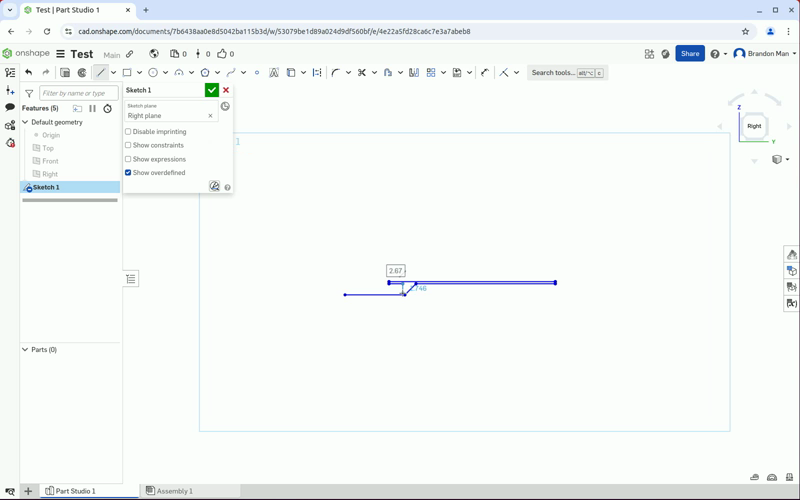
scroll(6)
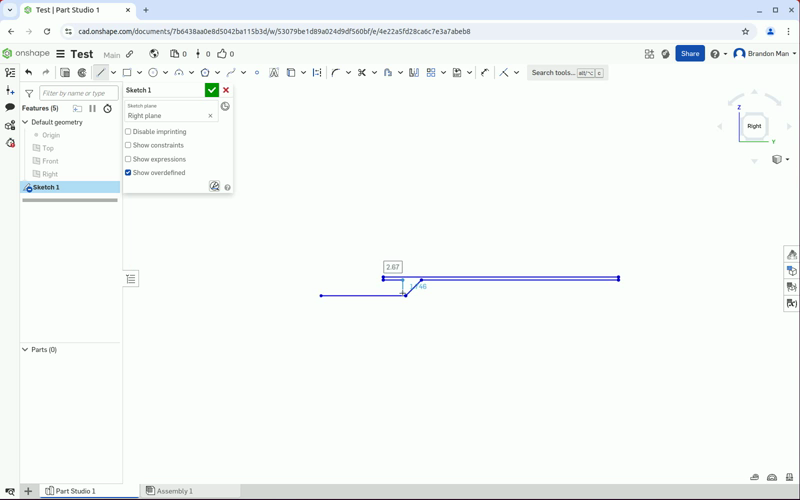
scroll(6)
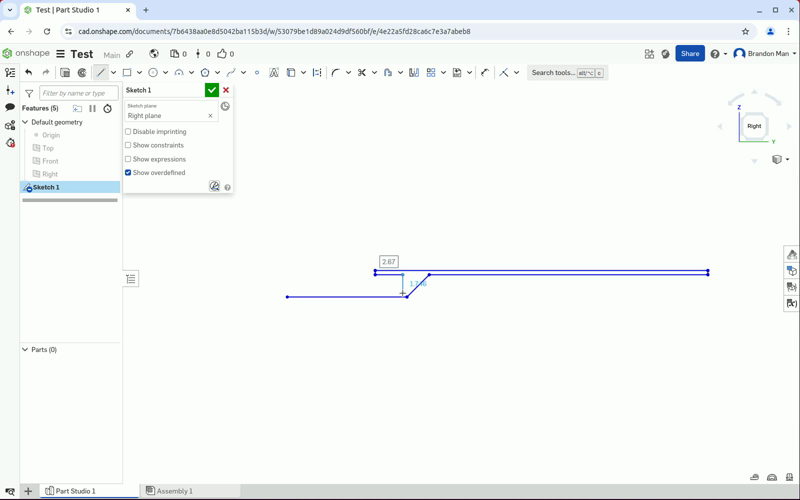
scroll(6)
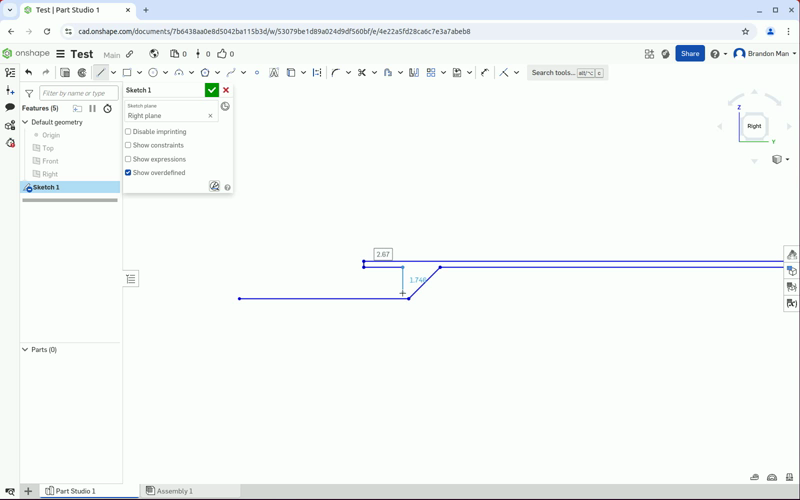
scroll(6)
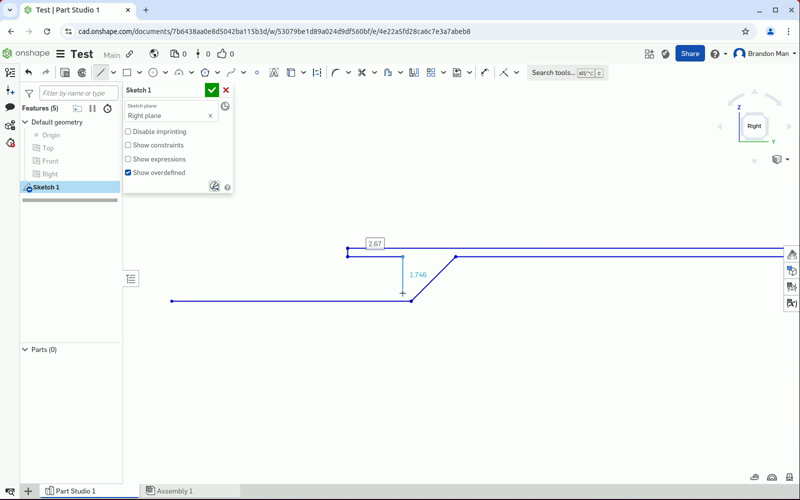
scroll(6)
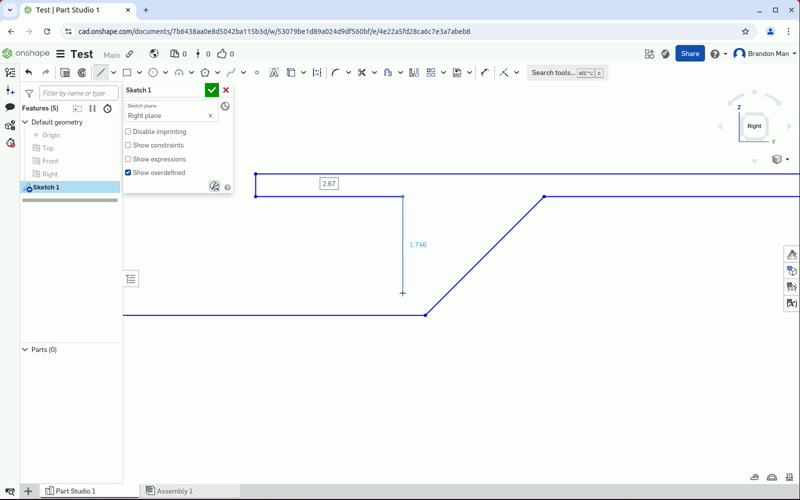
click(402, 292)
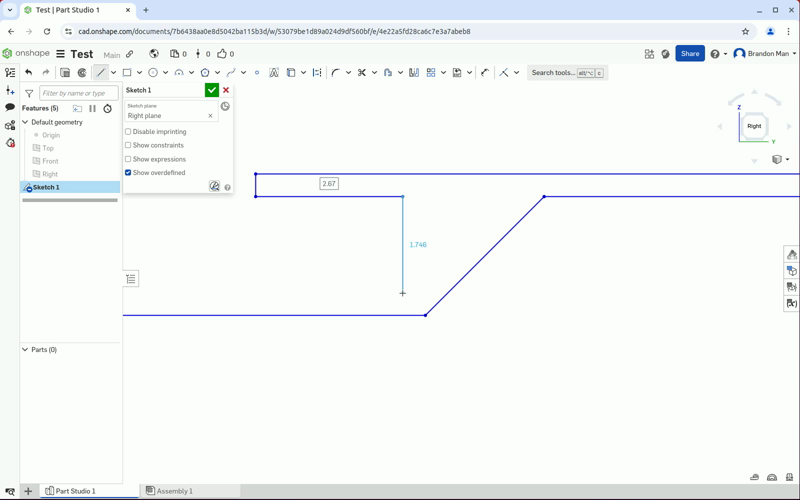
scroll(-6)
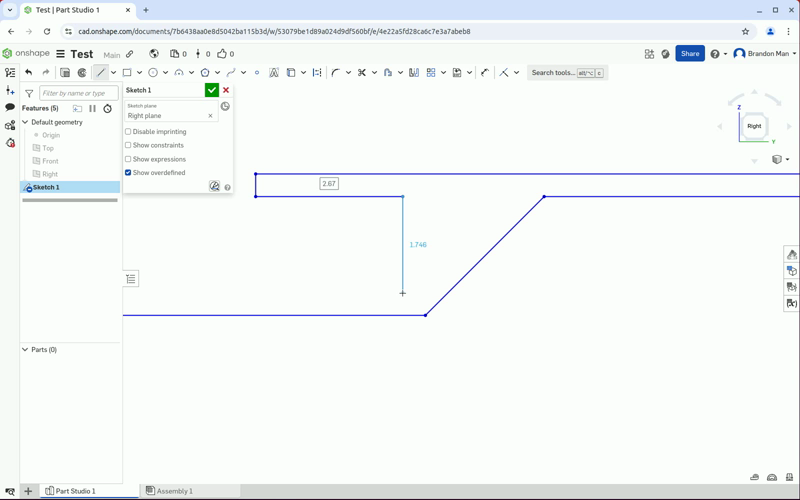
scroll(-6)
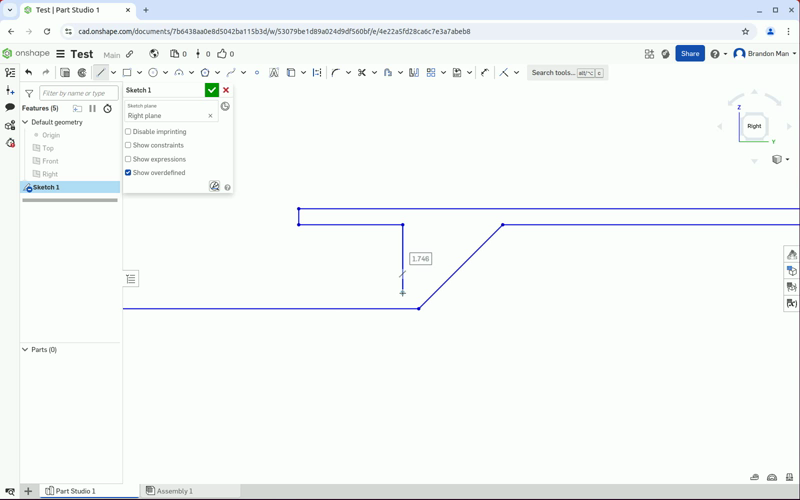
scroll(-6)
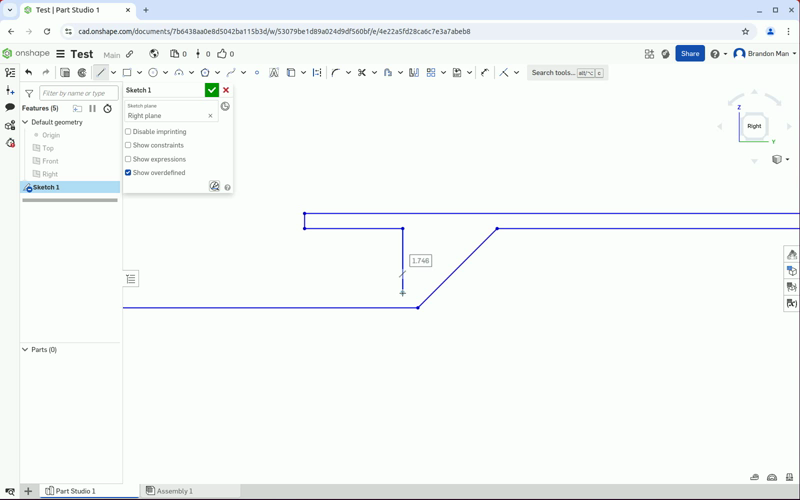
scroll(-6)
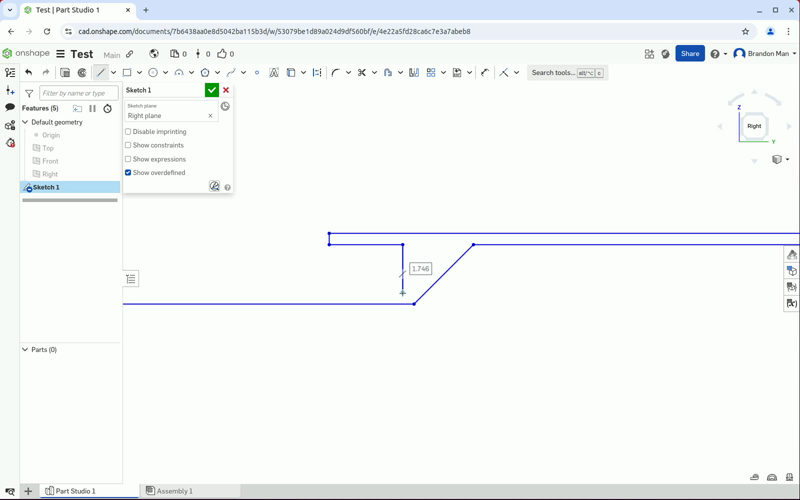
scroll(-6)
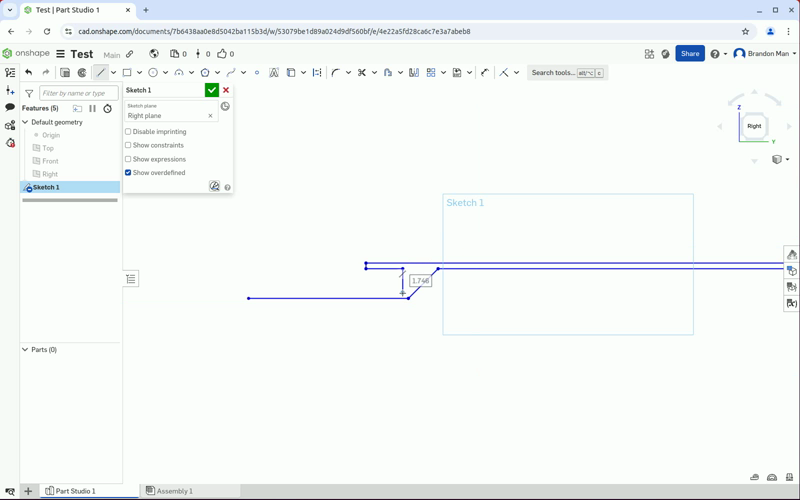
scroll(-6)
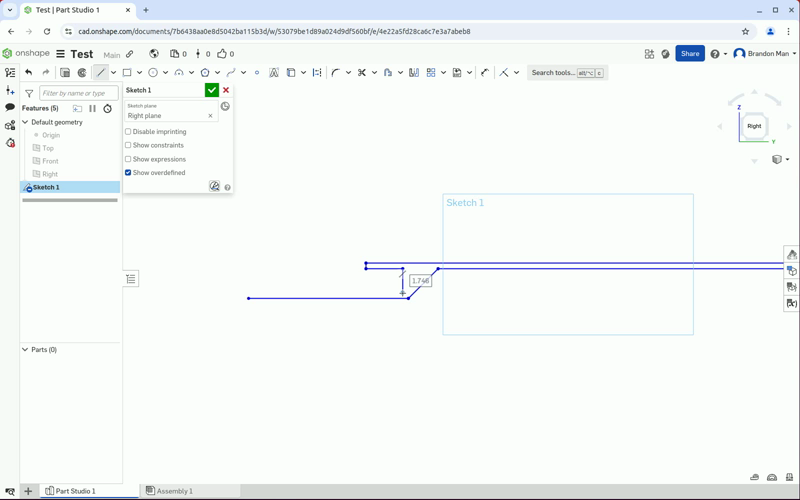
scroll(-6)
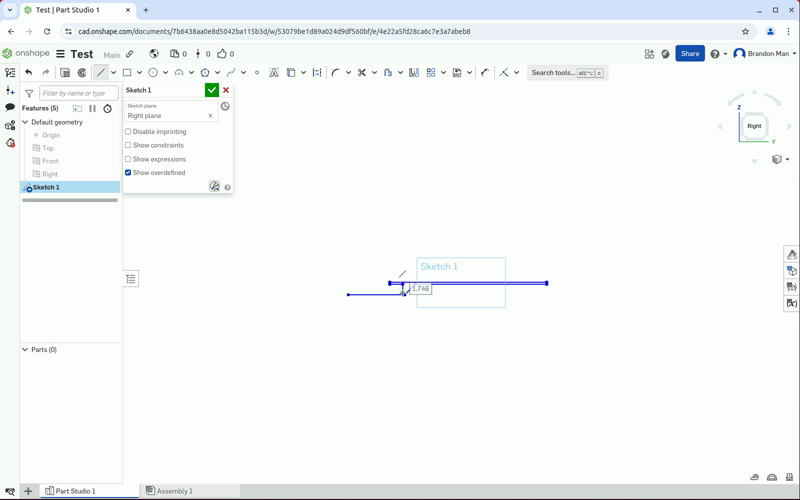
key_up(shift)
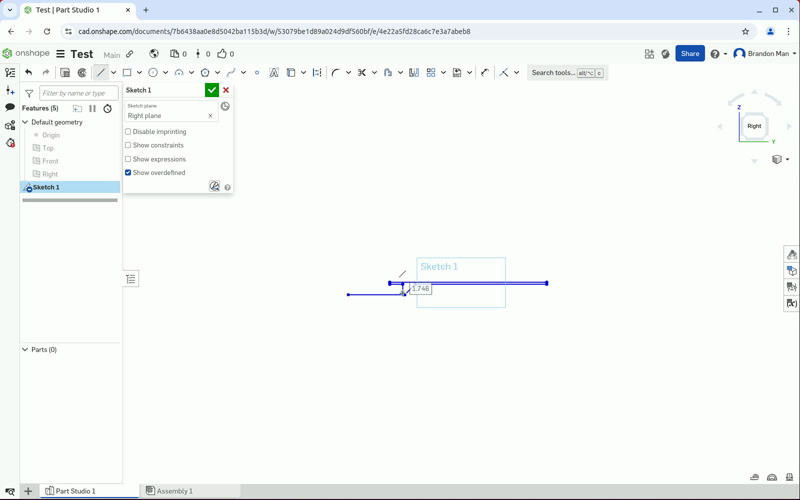
key_down(shift)
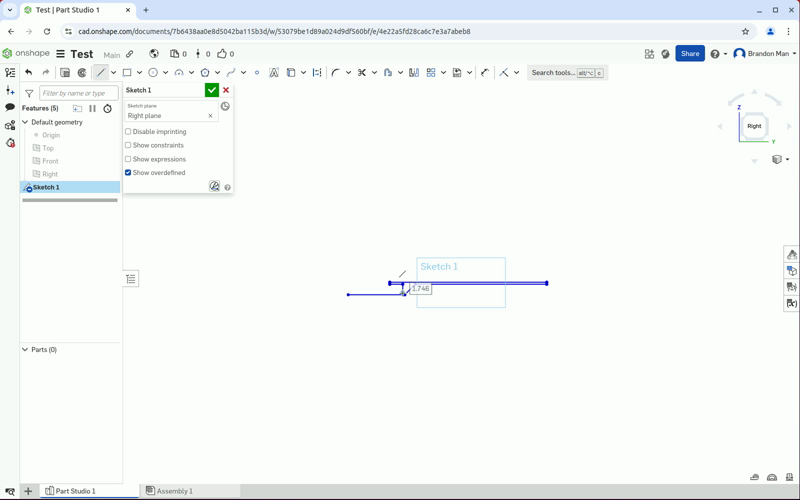
mouse_move(432, 292)
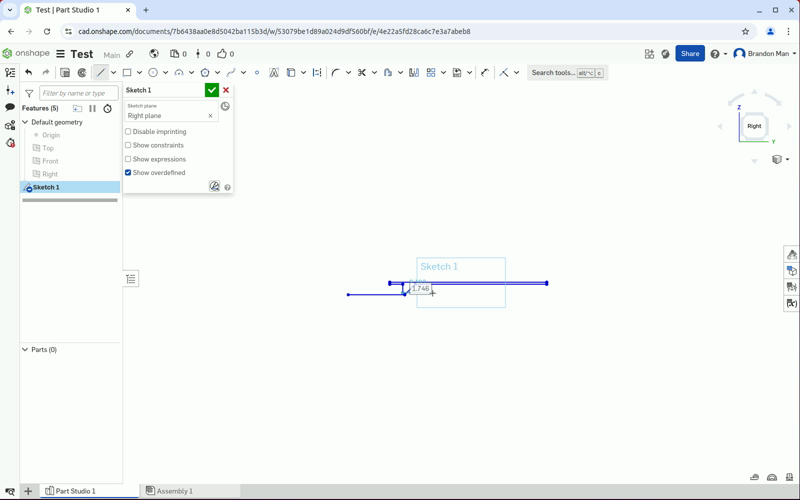
mouse_move(350, 292)
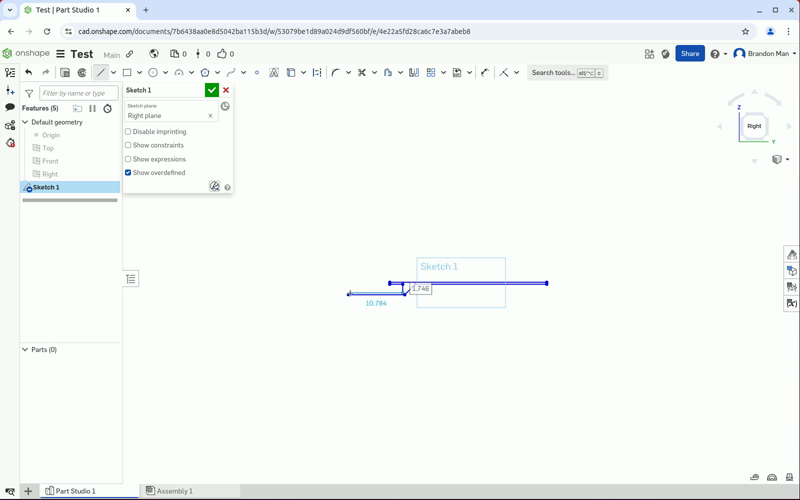
scroll(6)
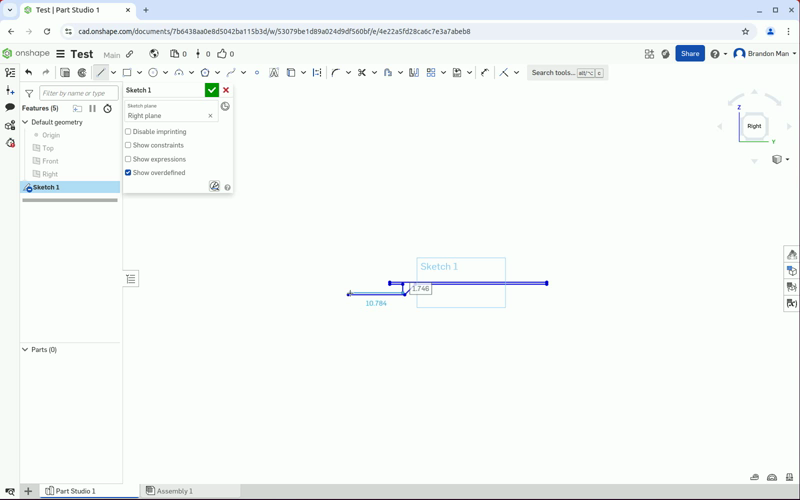
scroll(6)
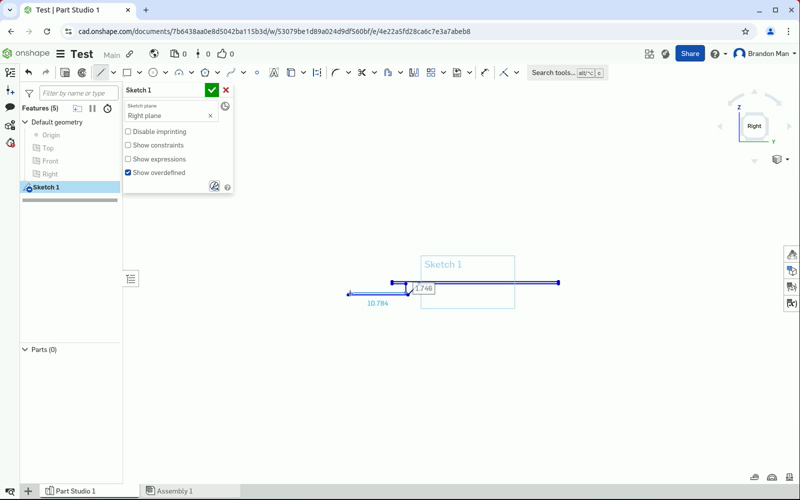
scroll(6)
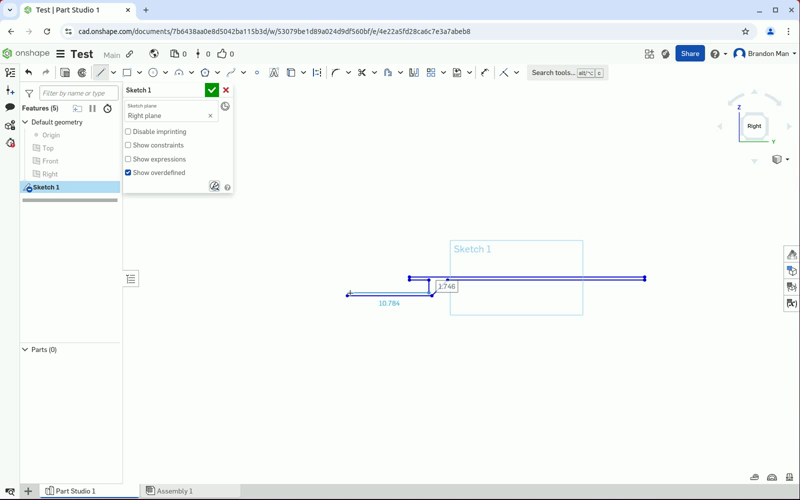
scroll(6)
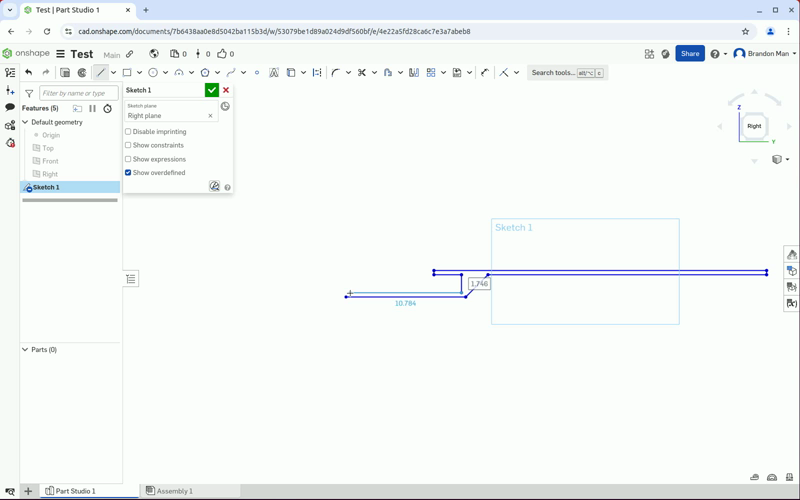
scroll(6)
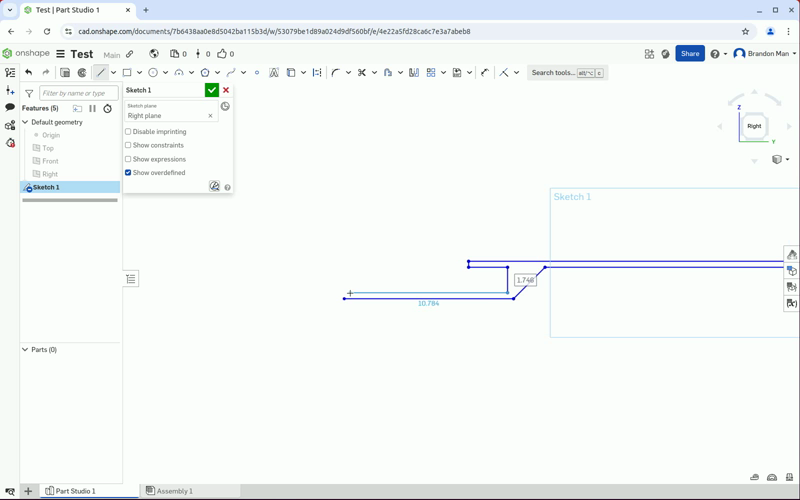
scroll(6)
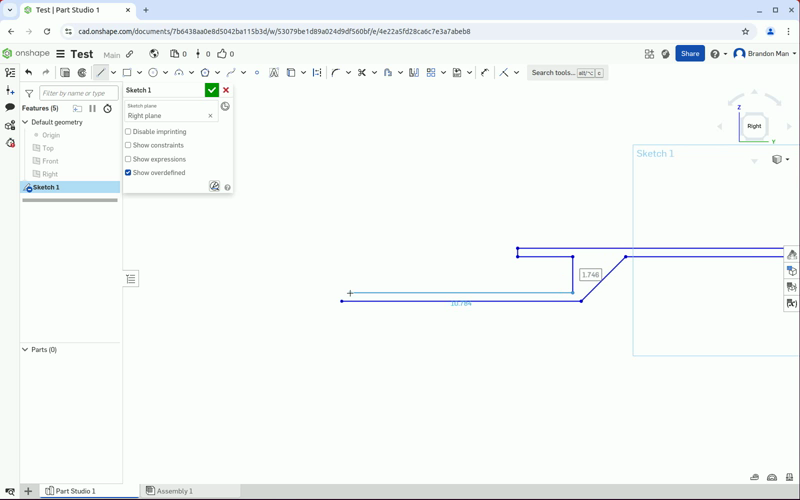
scroll(6)
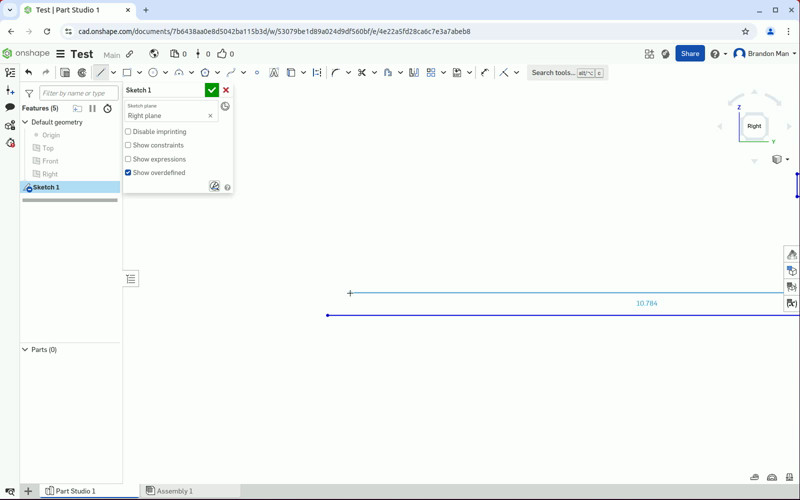
click(350, 292)
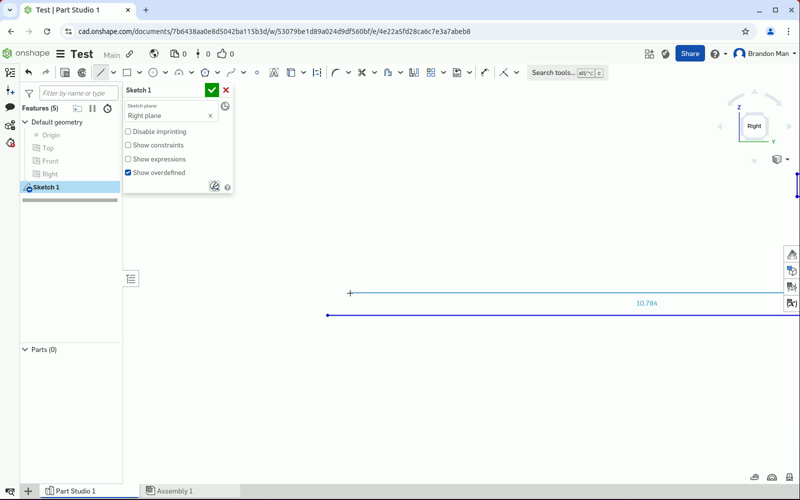
scroll(-6)
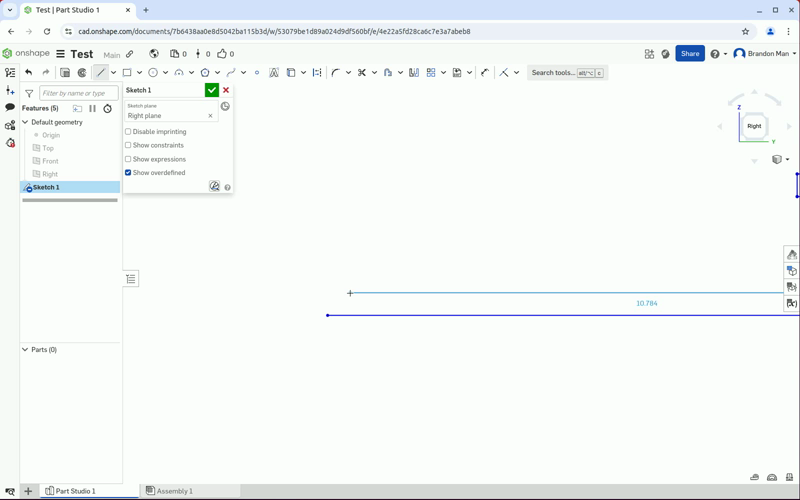
scroll(-6)
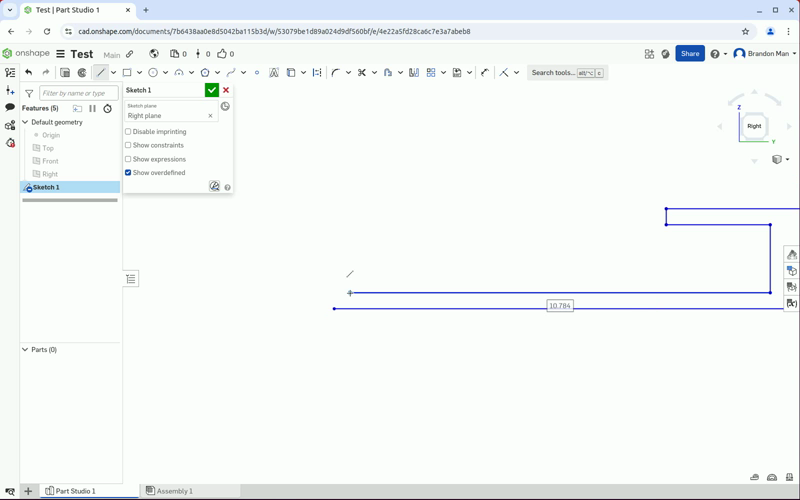
scroll(-6)
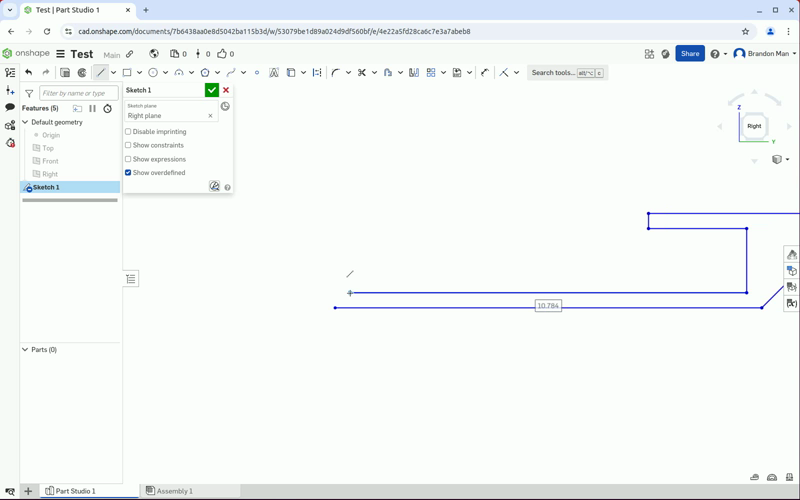
scroll(-6)
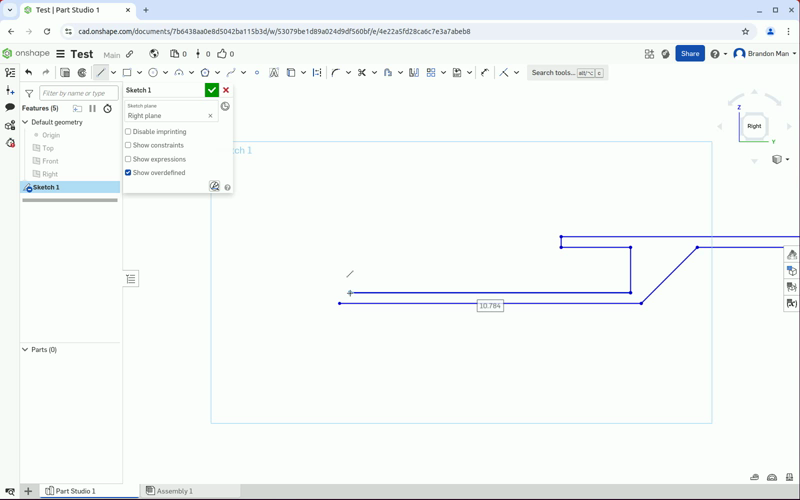
scroll(-6)
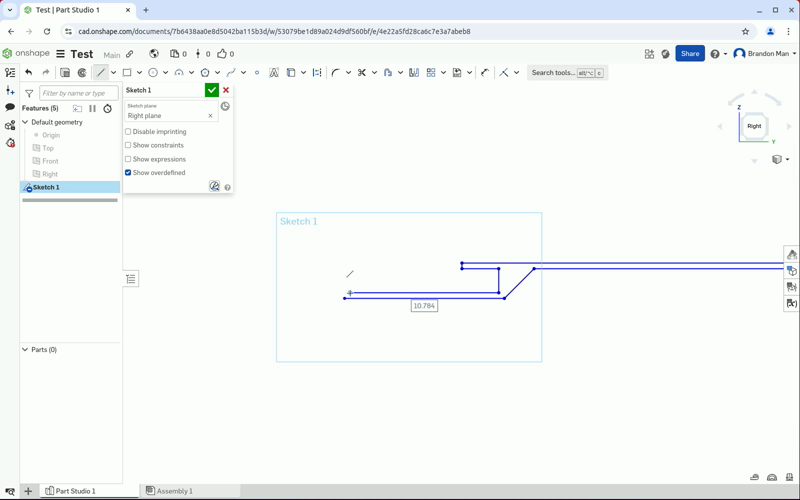
scroll(-6)
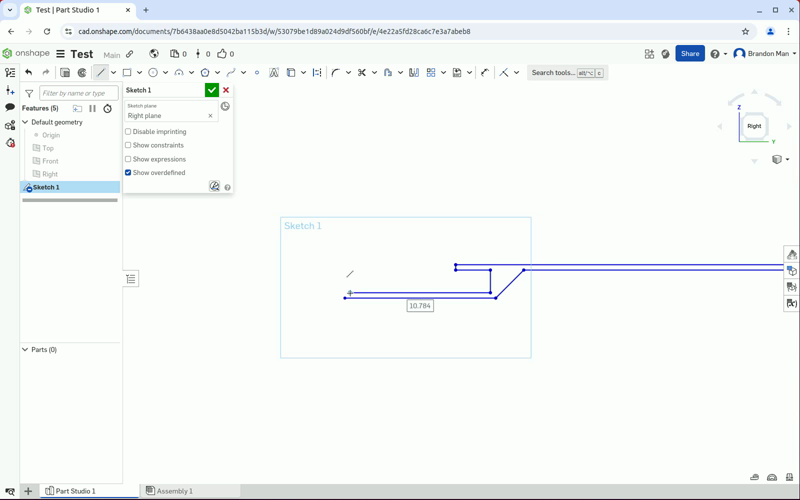
scroll(-6)
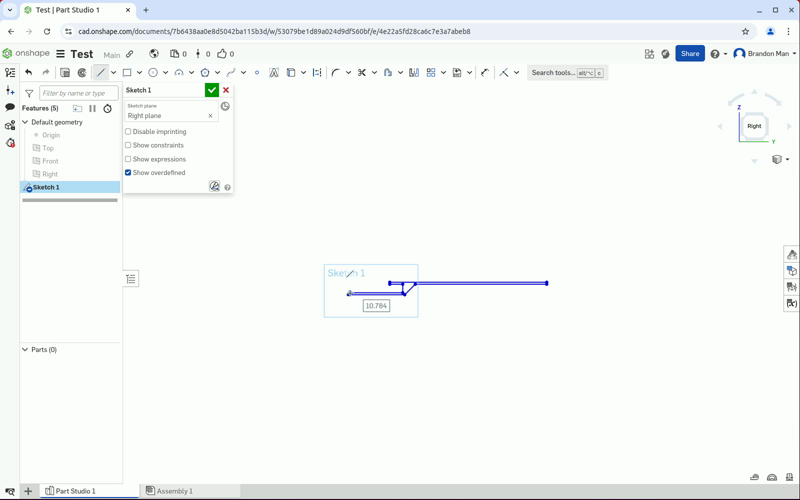
key_up(shift)
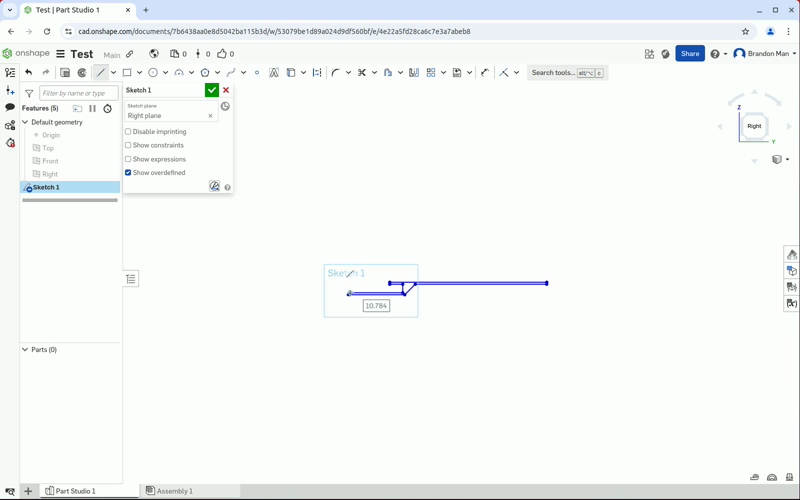
key_down(shift)
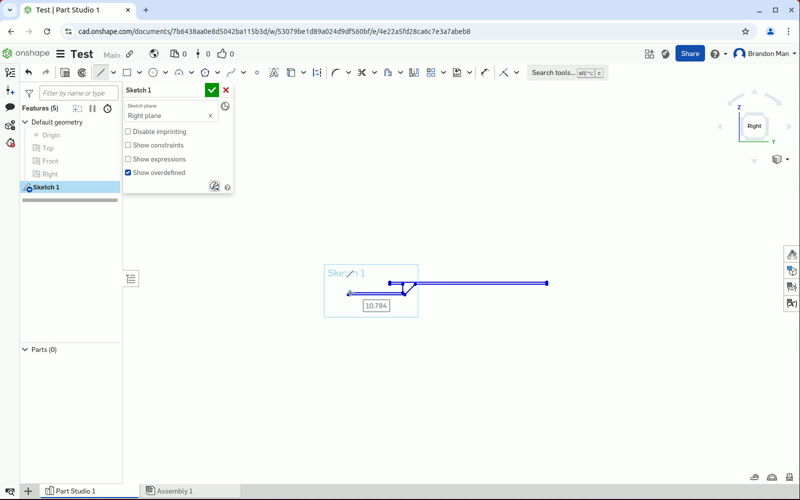
mouse_move(380, 292)
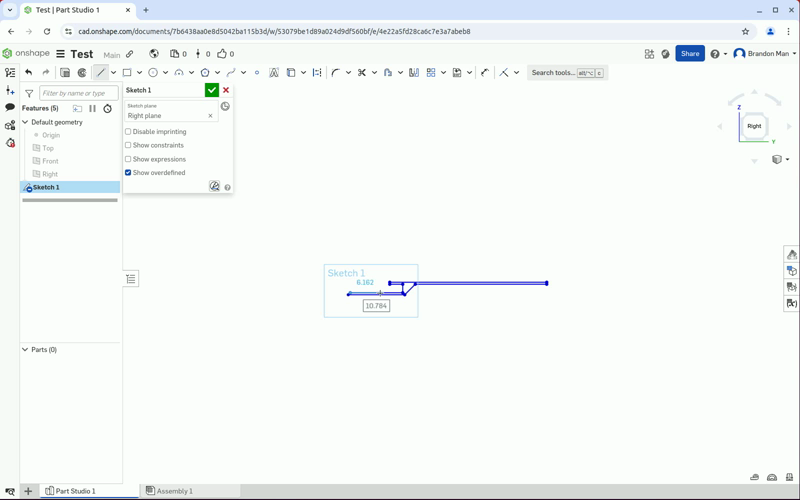
mouse_move(350, 290)
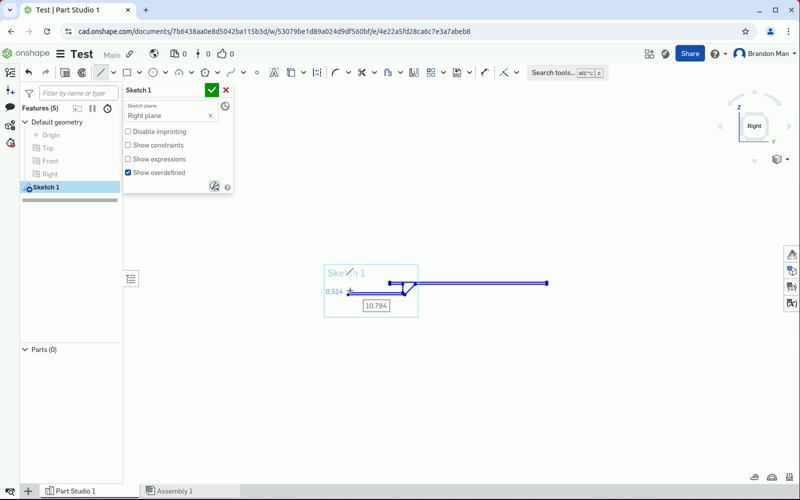
scroll(6)
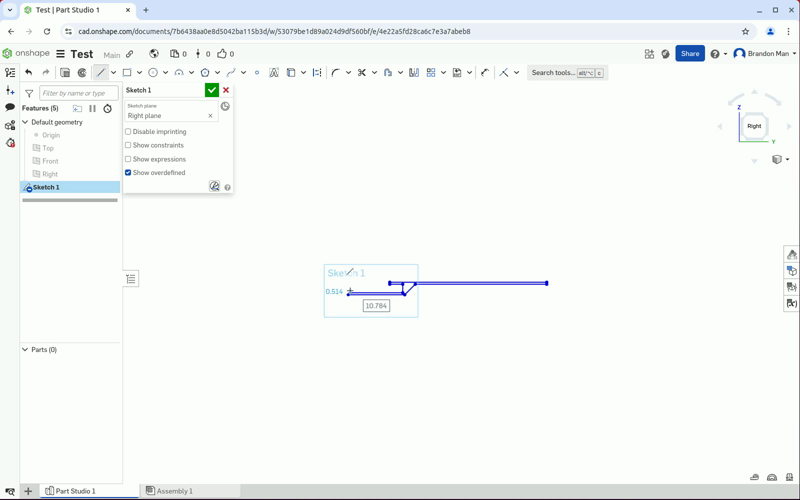
scroll(6)
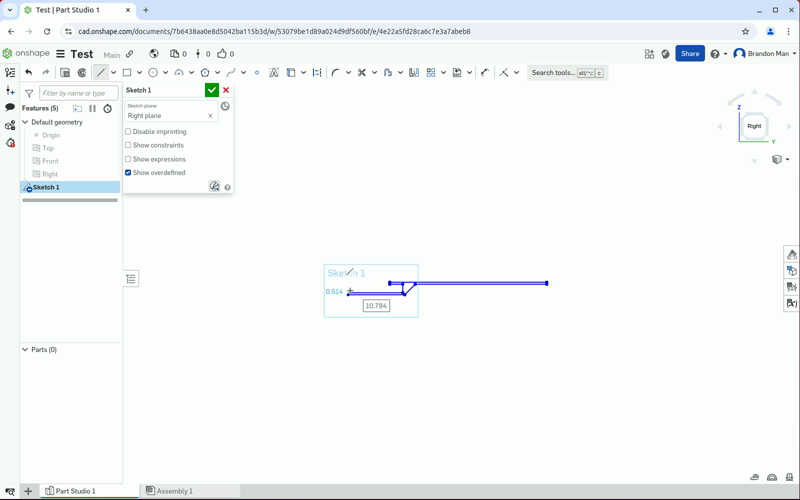
scroll(6)
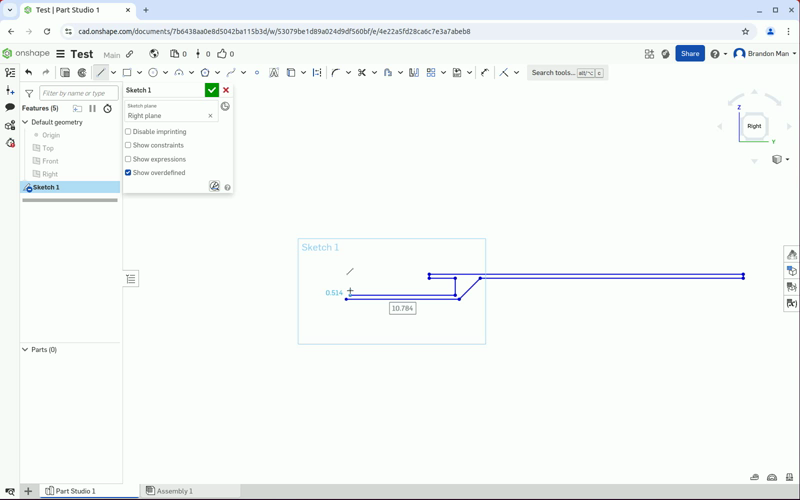
scroll(6)
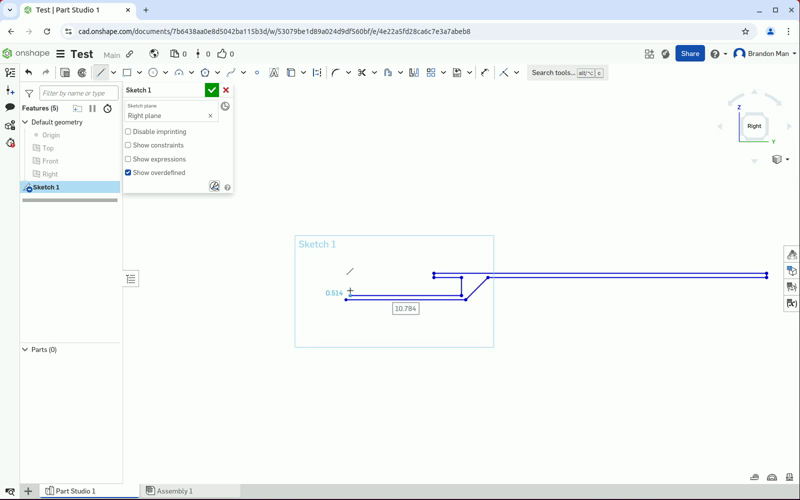
scroll(6)
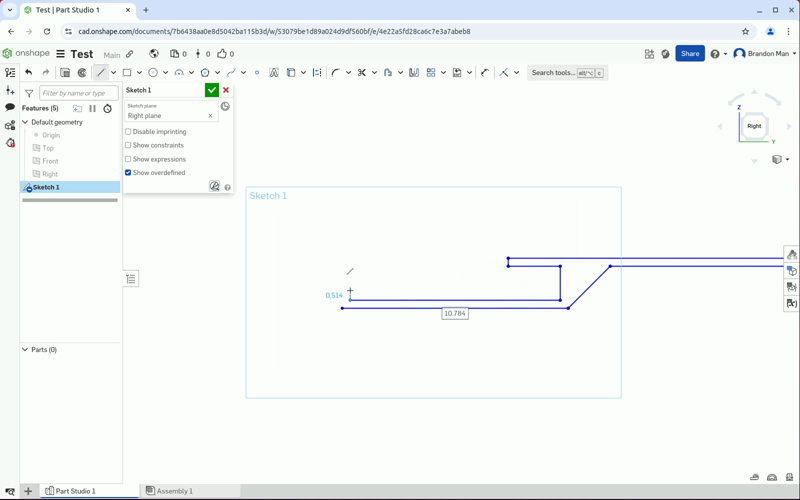
scroll(6)
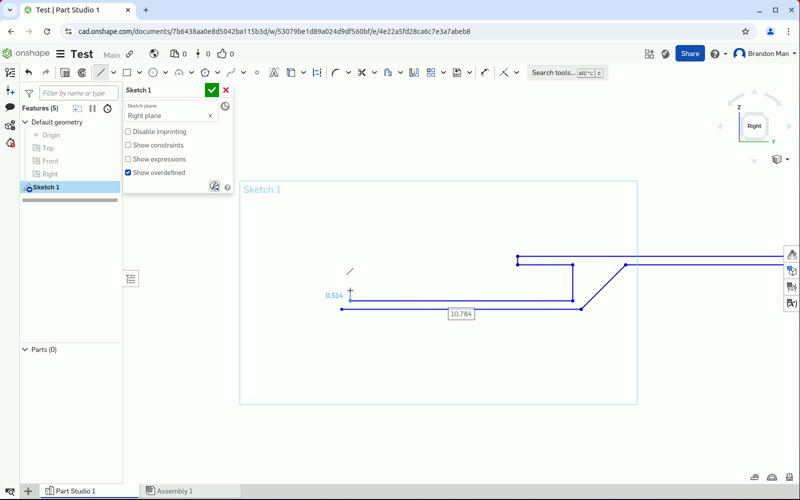
scroll(6)
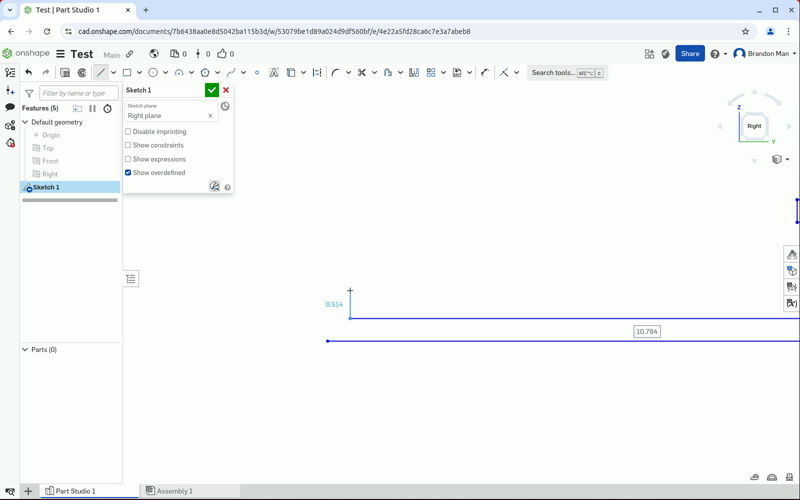
click(350, 290)
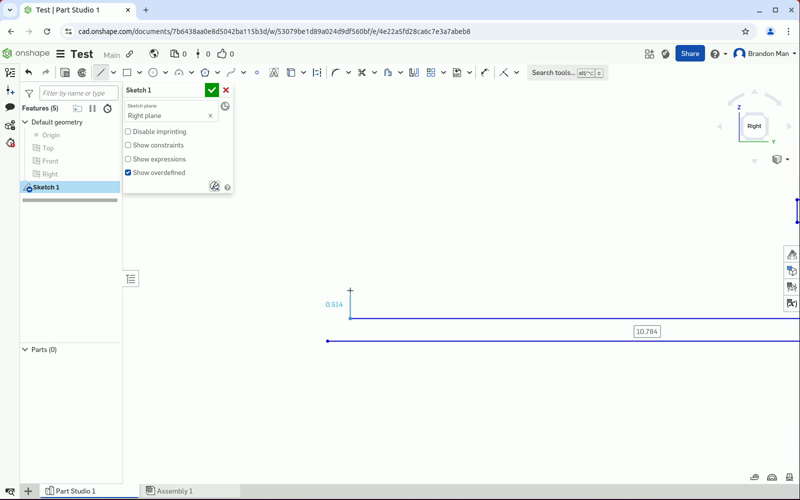
scroll(-6)
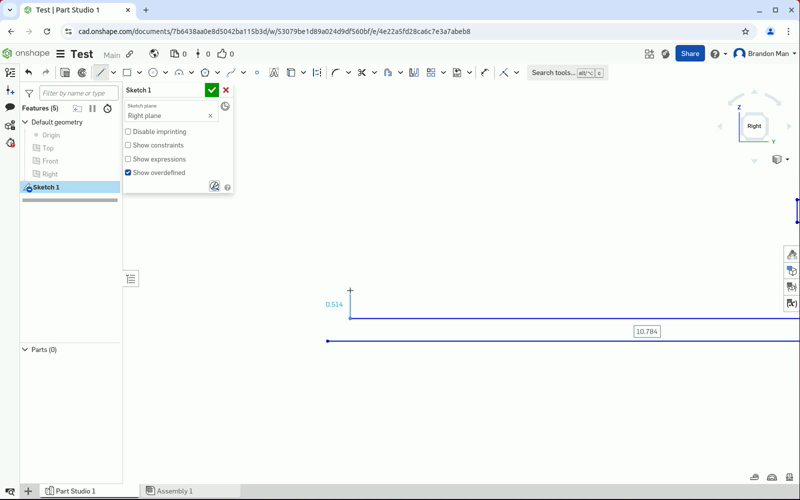
scroll(-6)
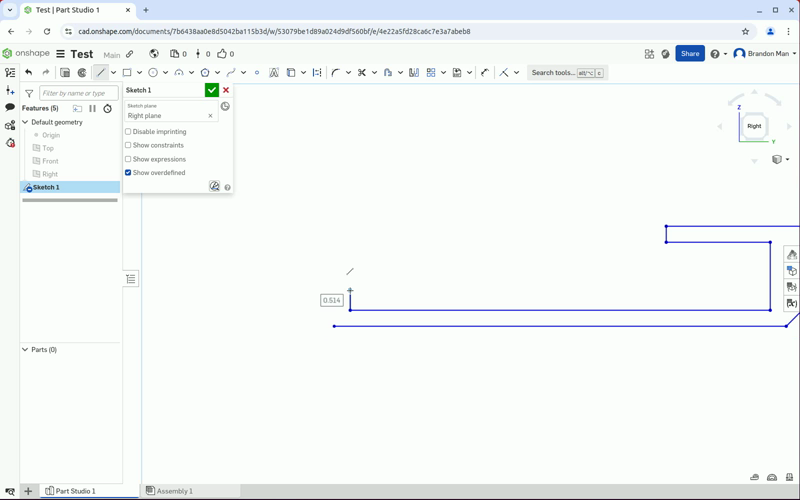
scroll(-6)
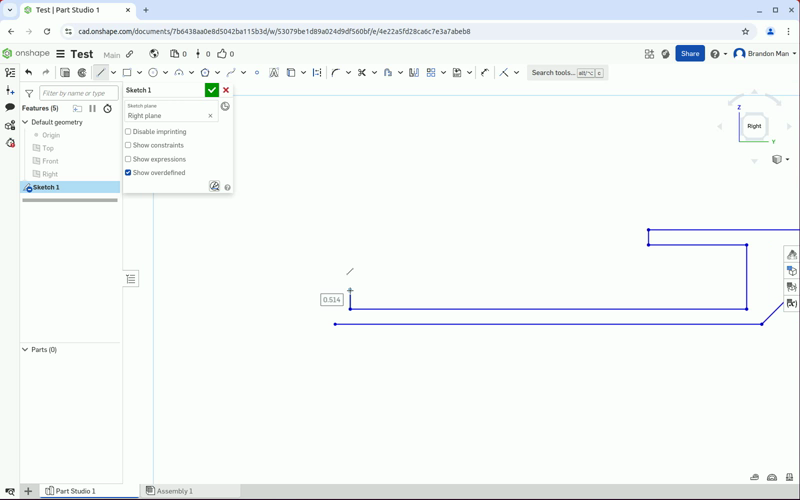
scroll(-6)
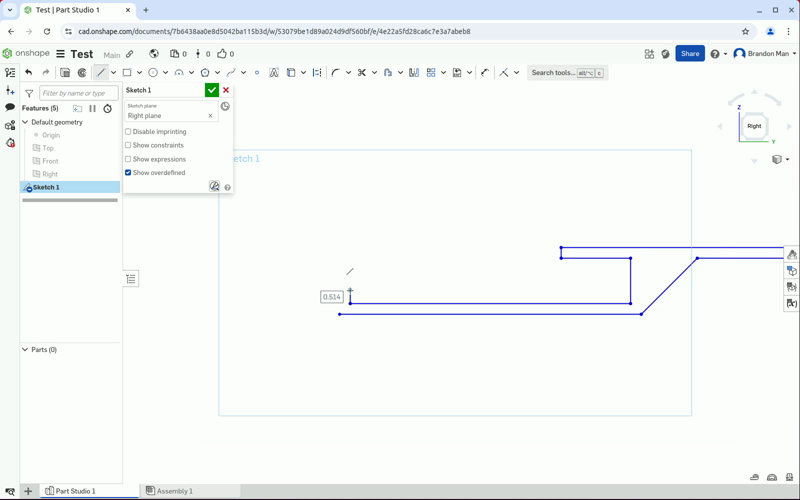
scroll(-6)
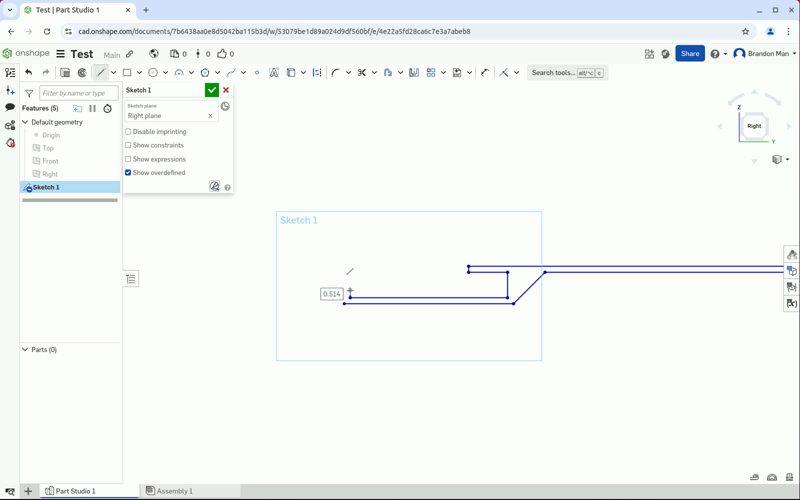
scroll(-6)
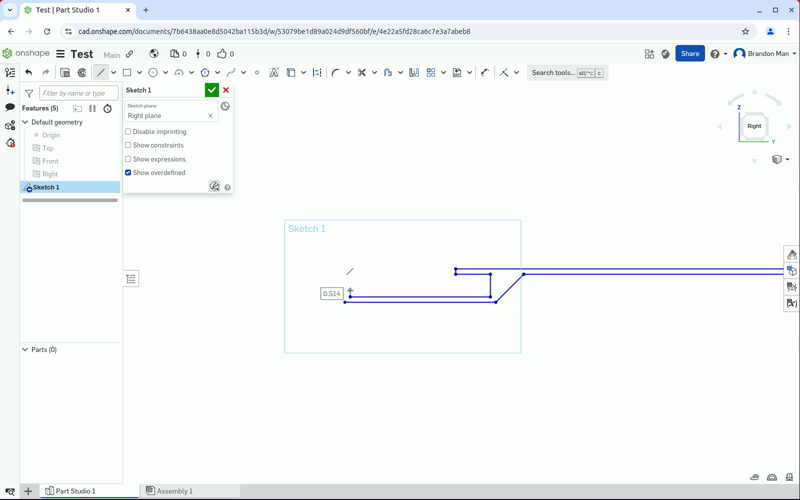
scroll(-6)
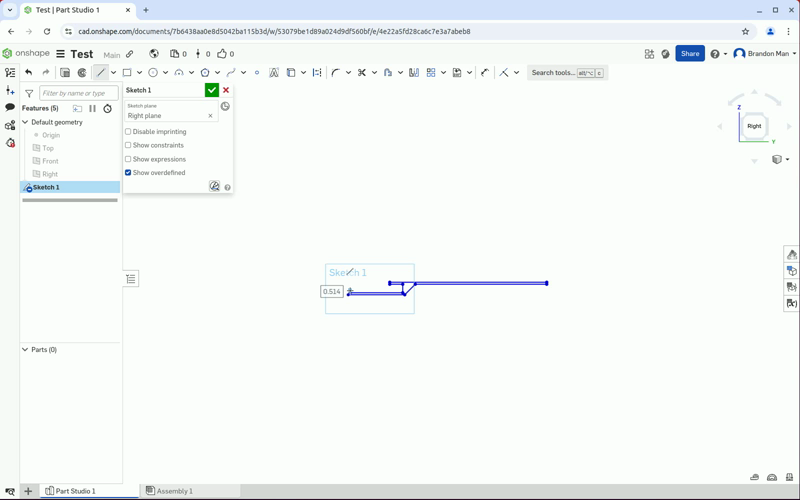
key_up(shift)
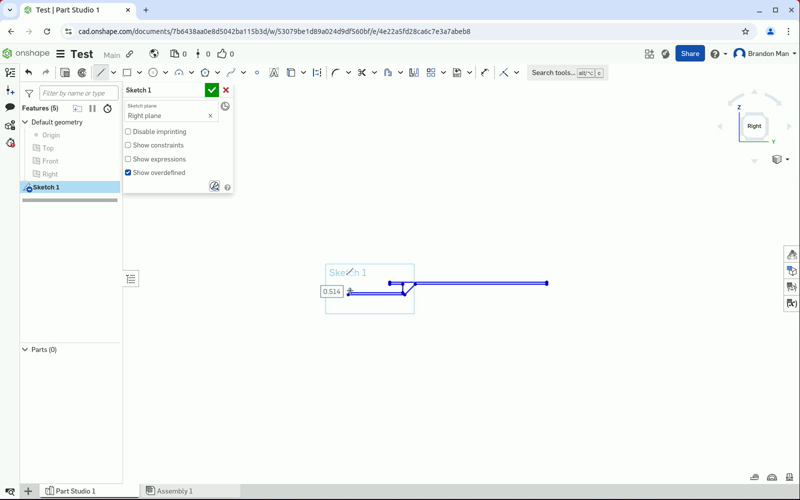
key_down(shift)
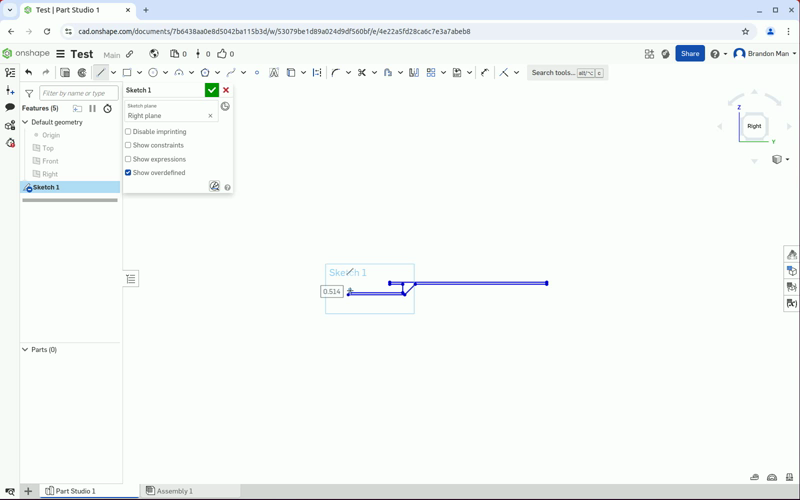
mouse_move(380, 290)
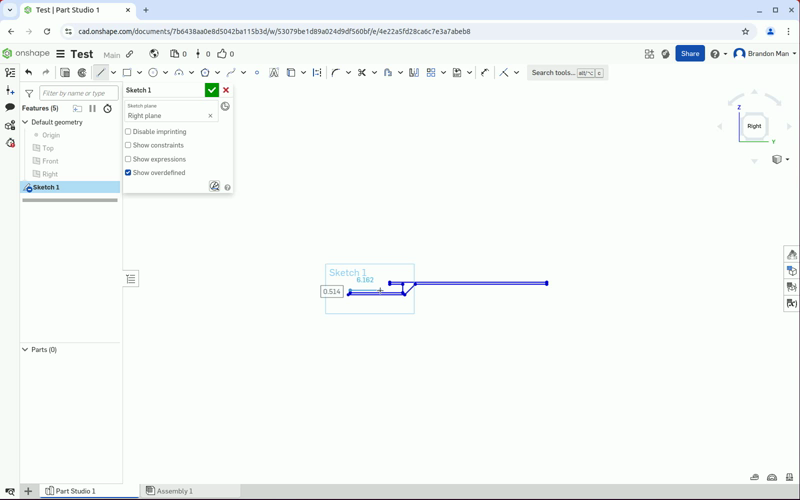
mouse_move(348, 290)
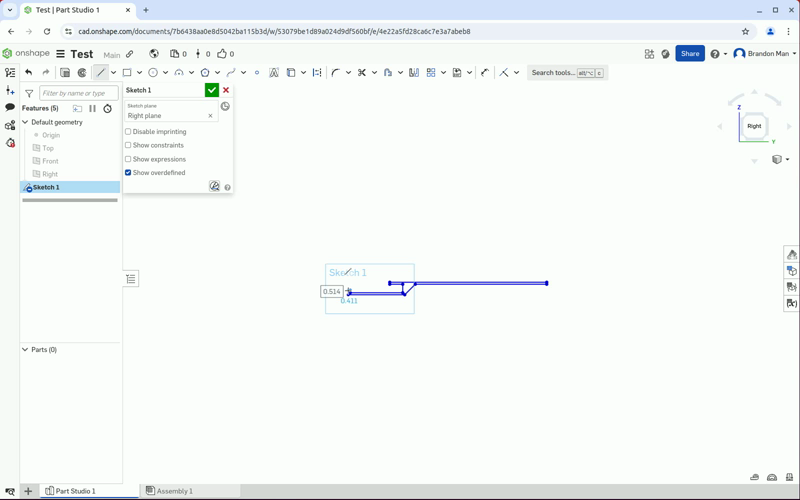
scroll(6)
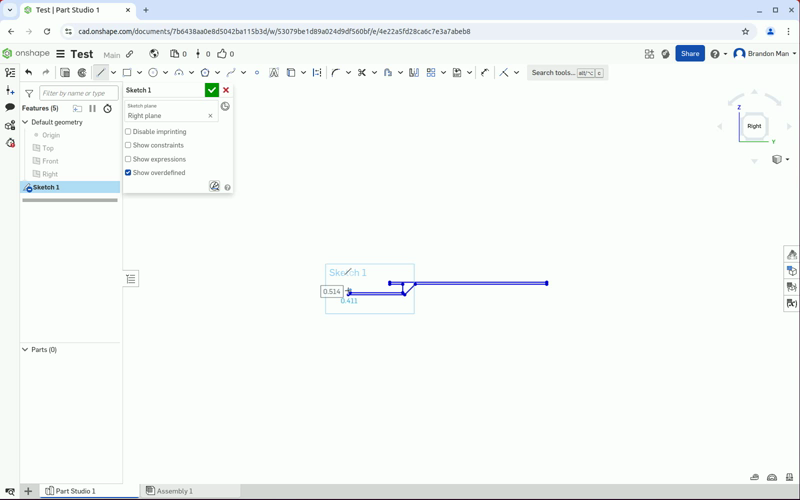
scroll(6)
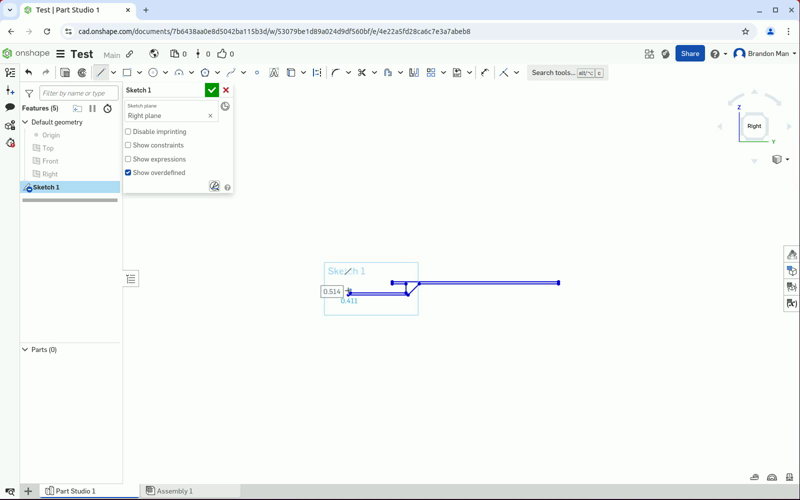
scroll(6)
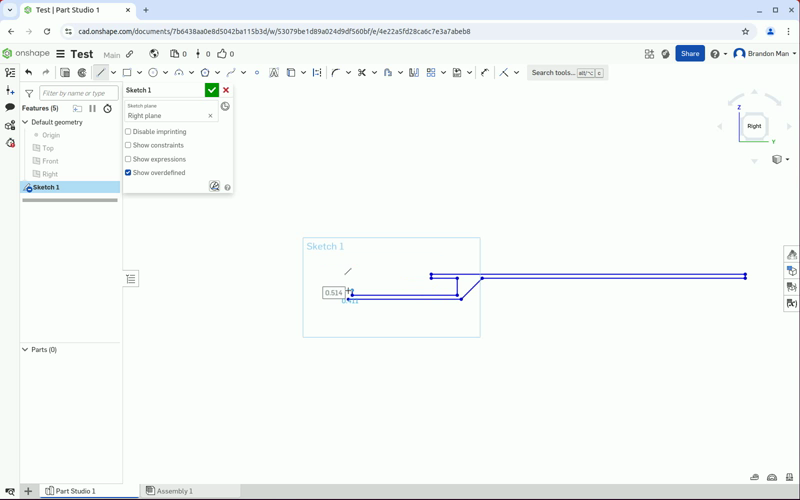
scroll(6)
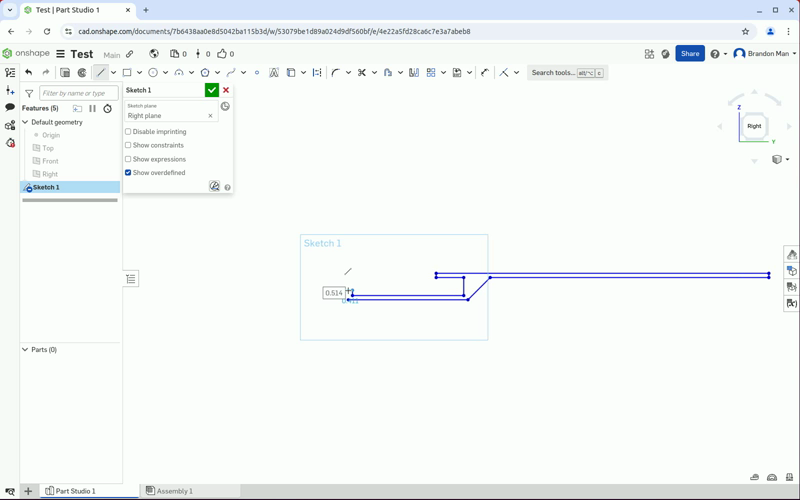
scroll(6)
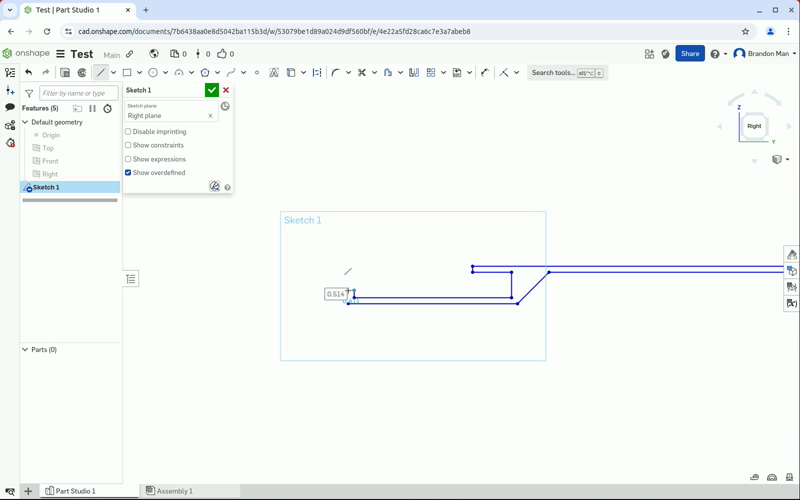
scroll(6)
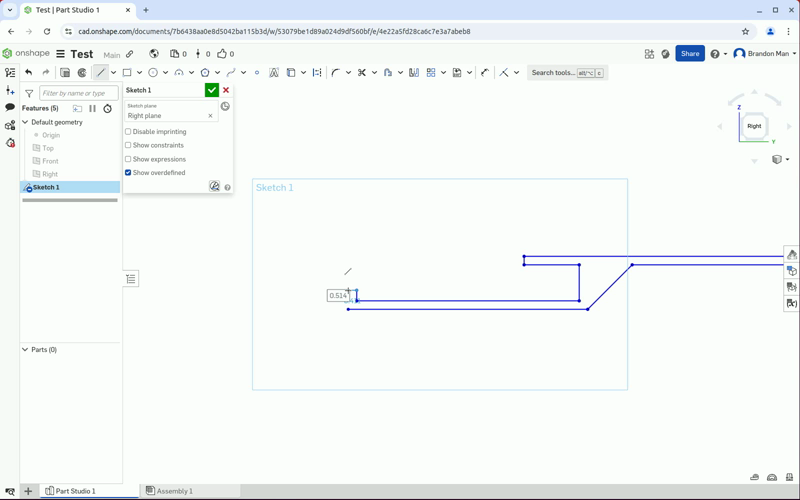
scroll(6)
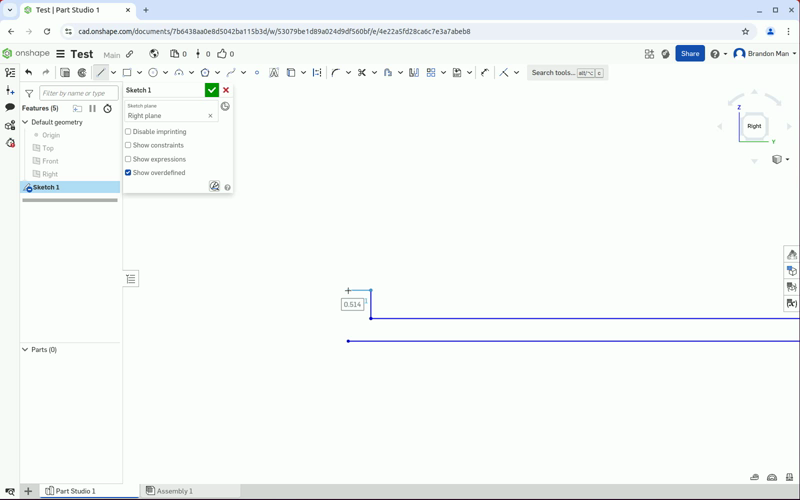
click(348, 290)
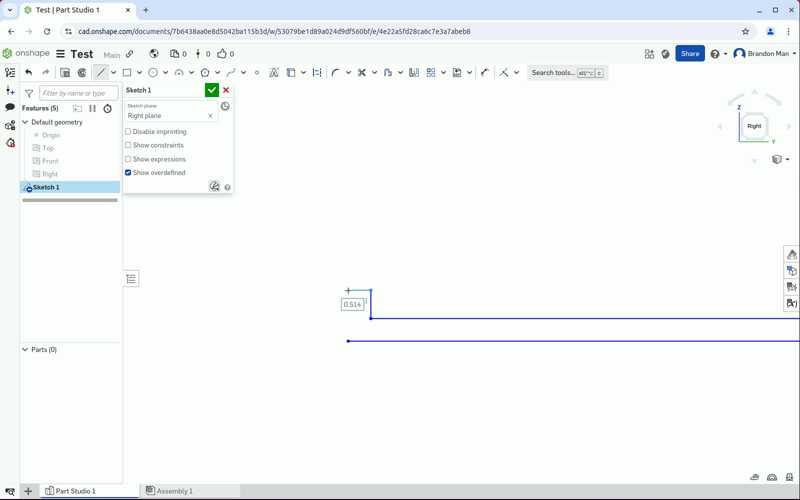
scroll(-6)
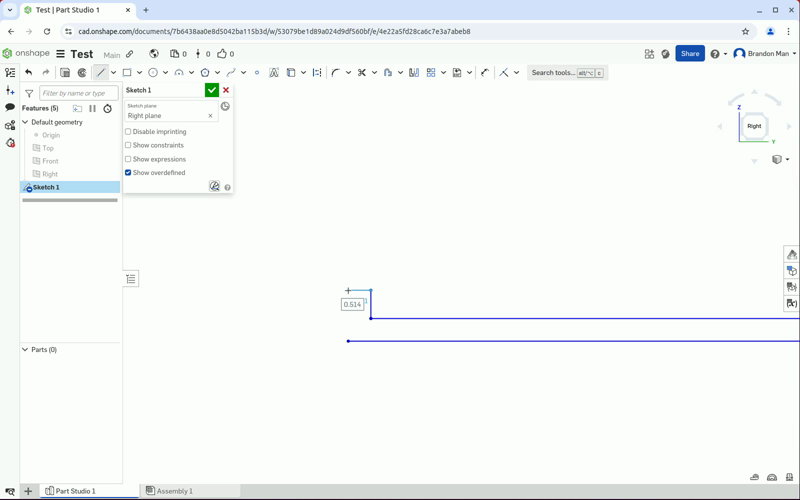
scroll(-6)
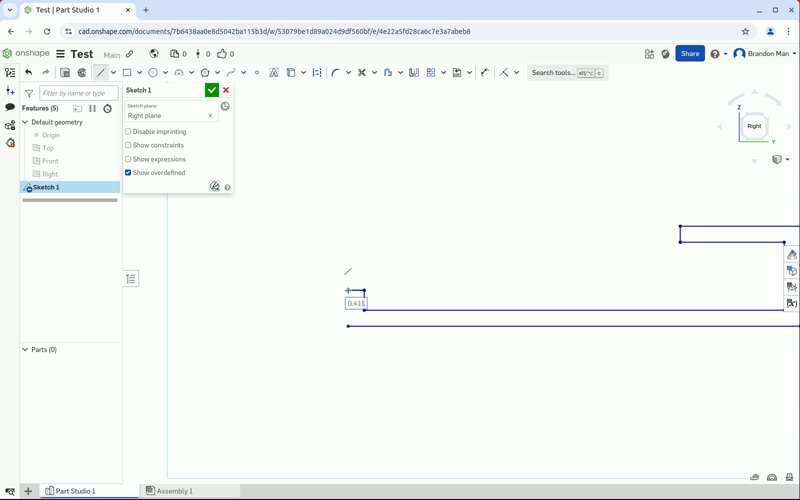
scroll(-6)
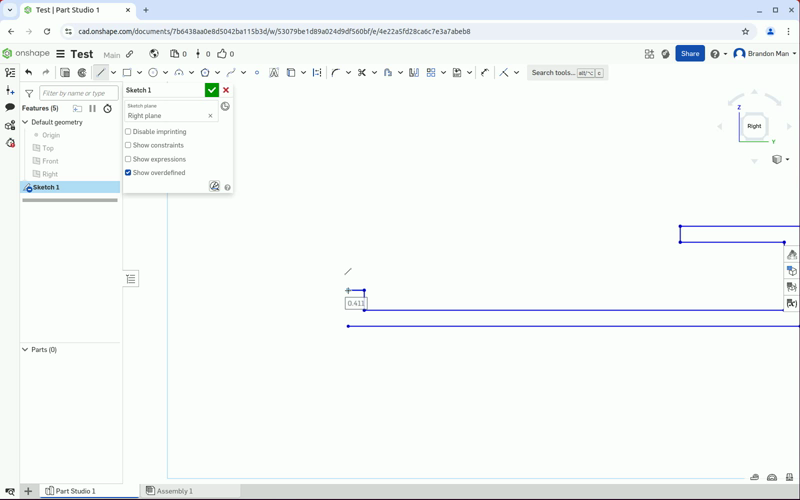
scroll(-6)
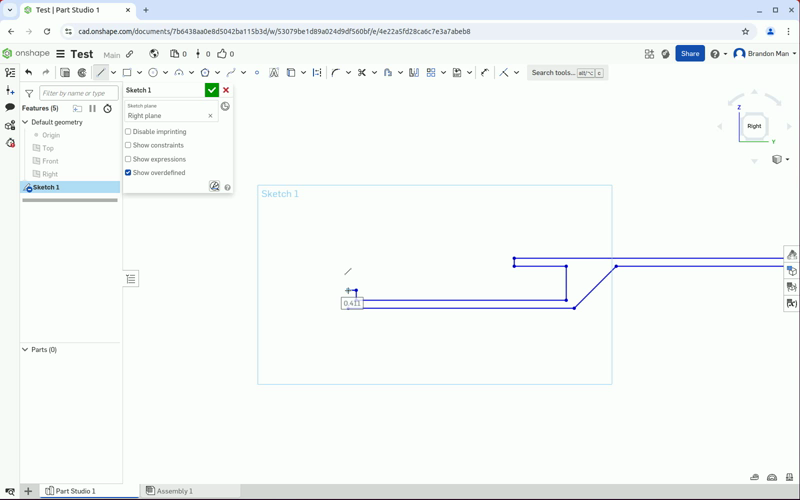
scroll(-6)
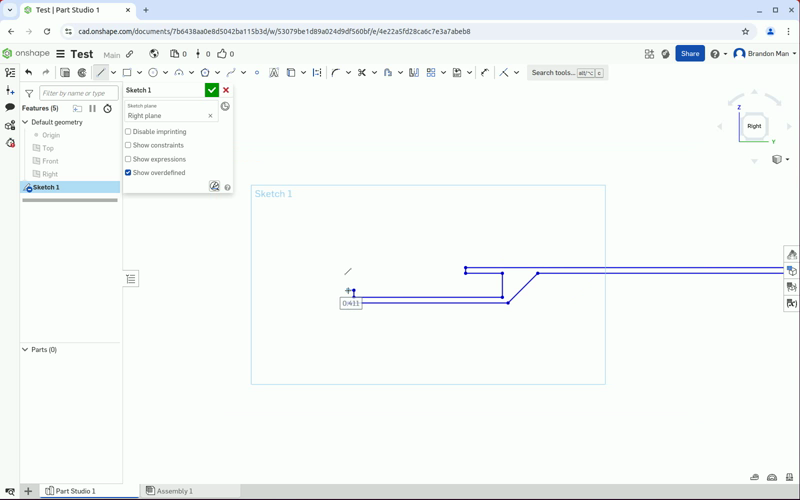
scroll(-6)
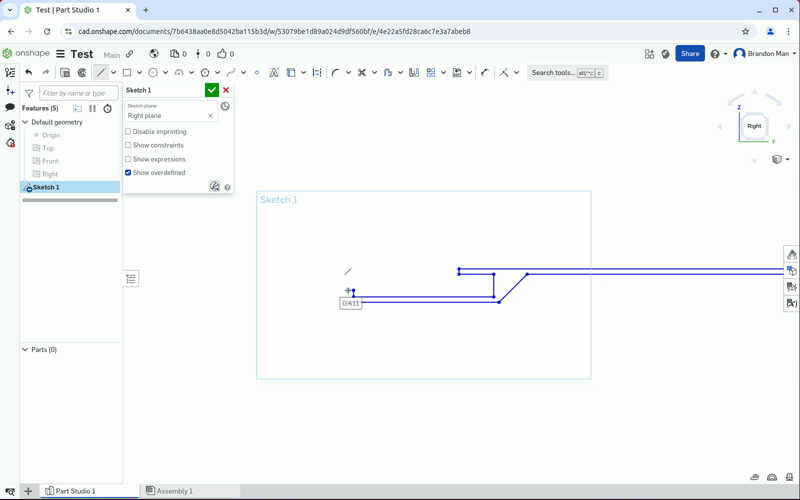
scroll(-6)
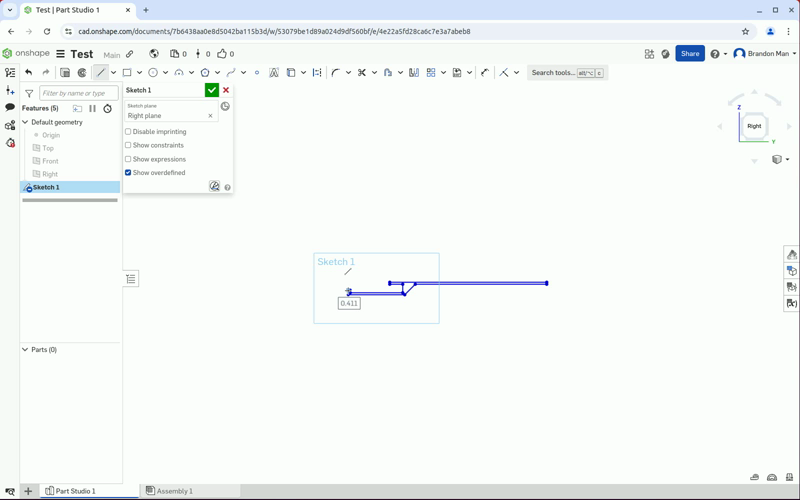
key_up(shift)
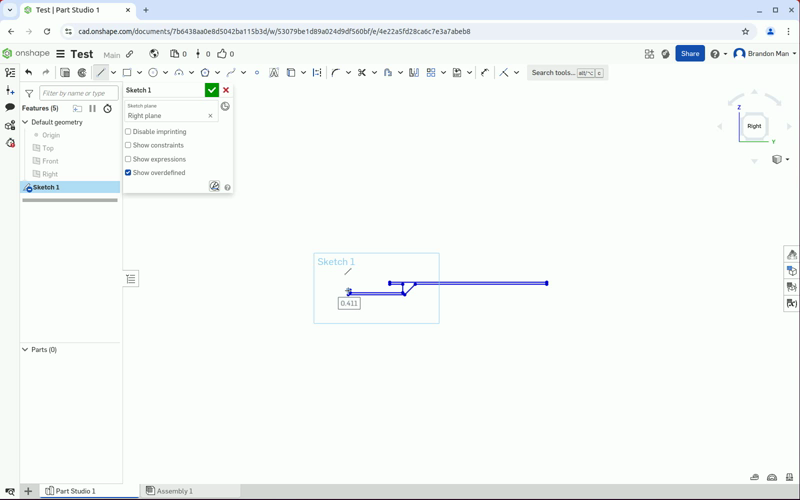
mouse_move(378, 290)
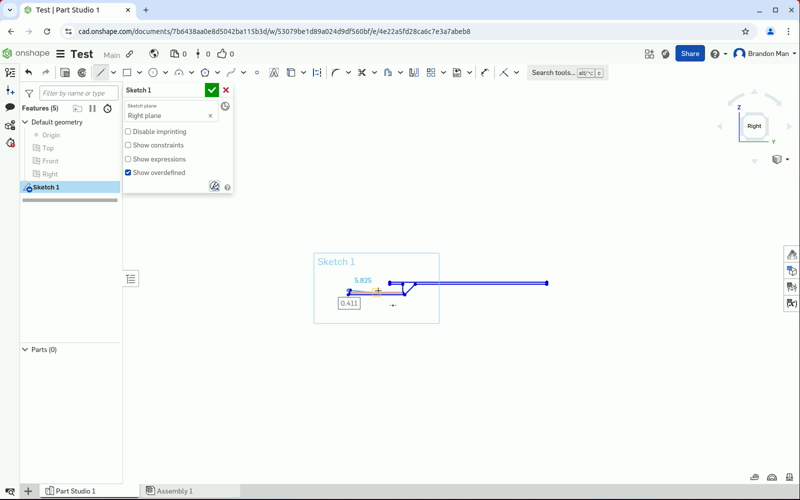
key_down(shift)
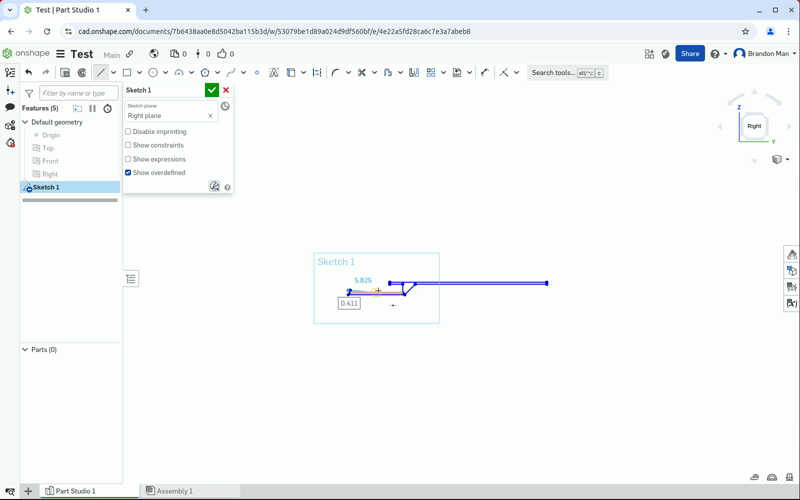
mouse_move(348, 294)
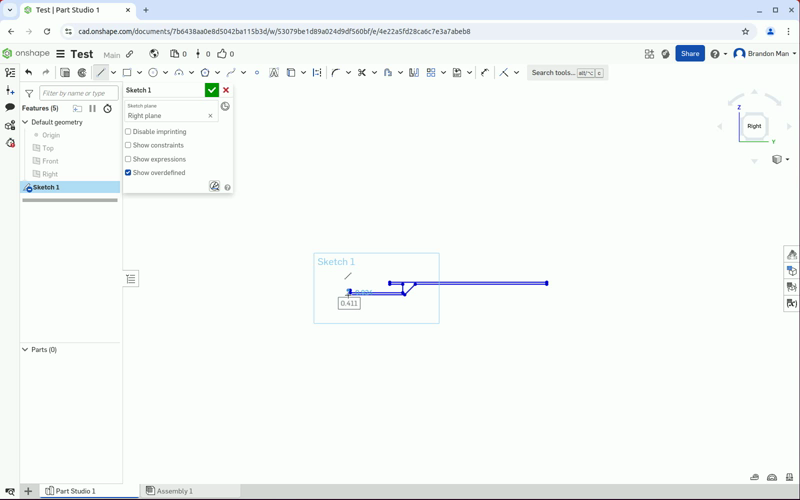
scroll(6)
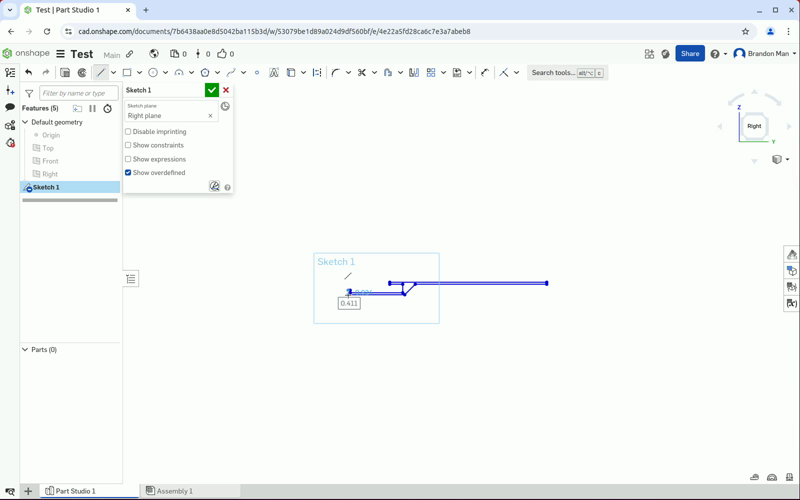
scroll(6)
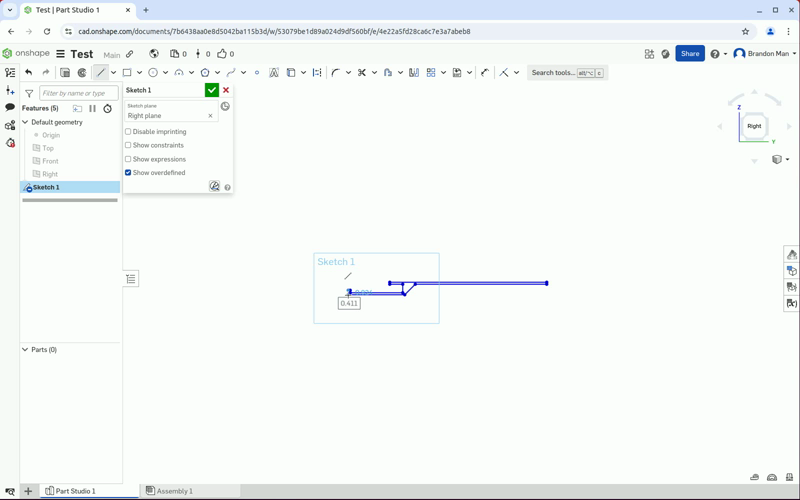
scroll(6)
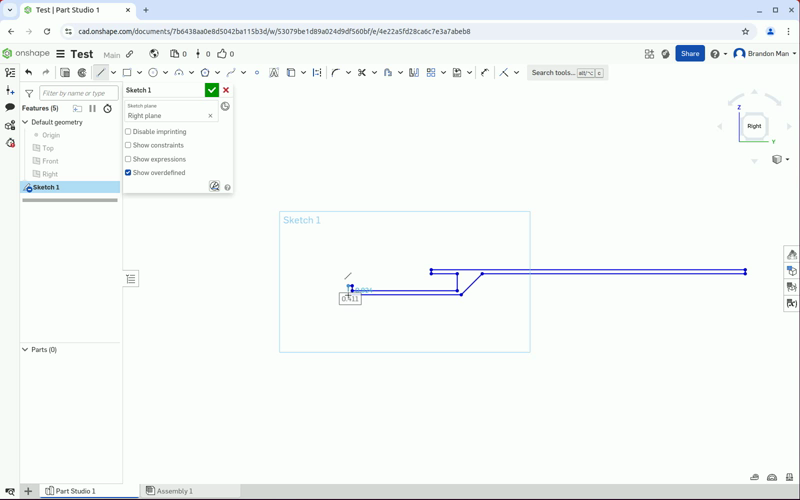
scroll(6)
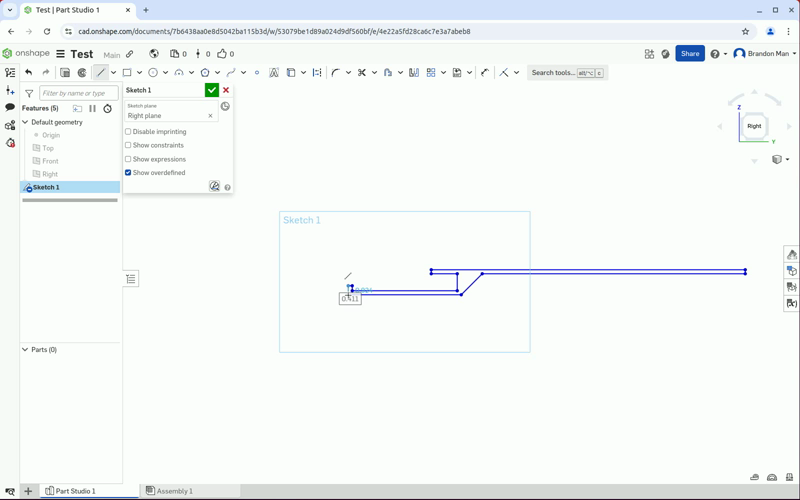
scroll(6)
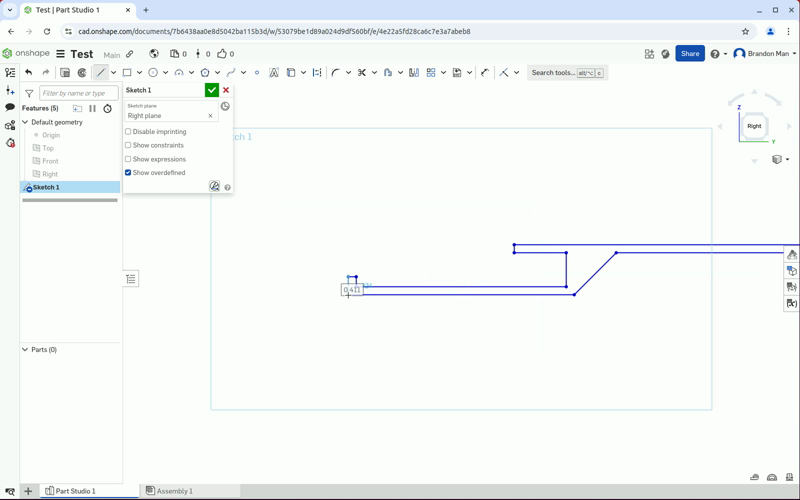
scroll(6)
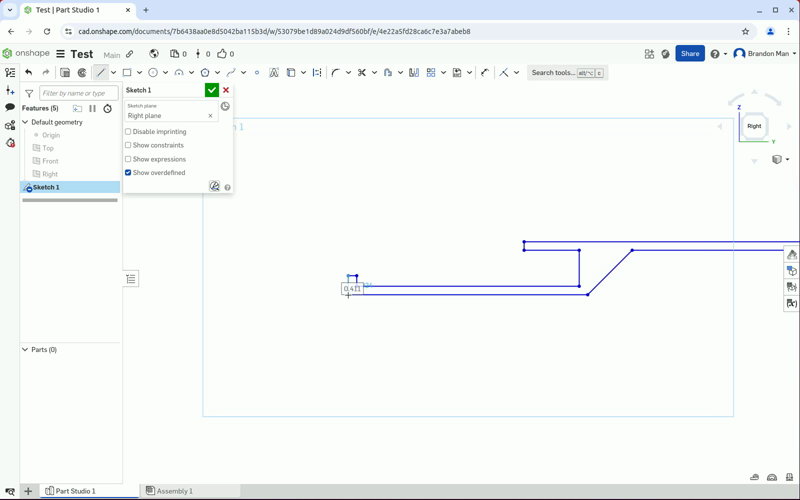
scroll(6)
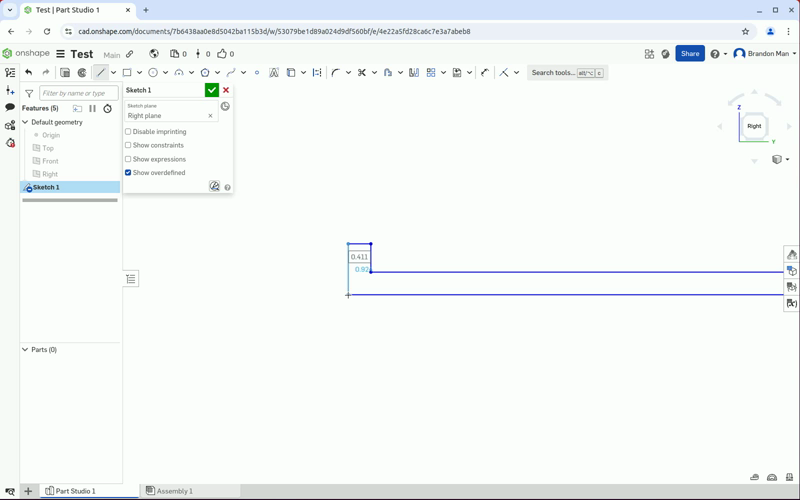
key_up(shift)
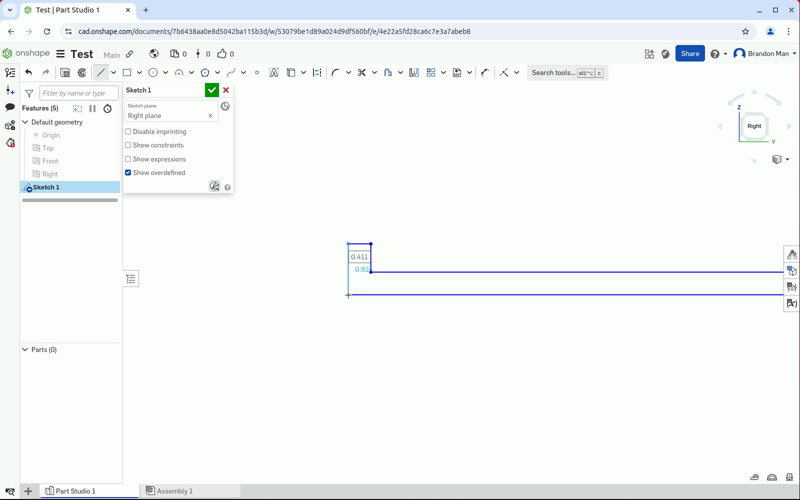
click(348, 294)
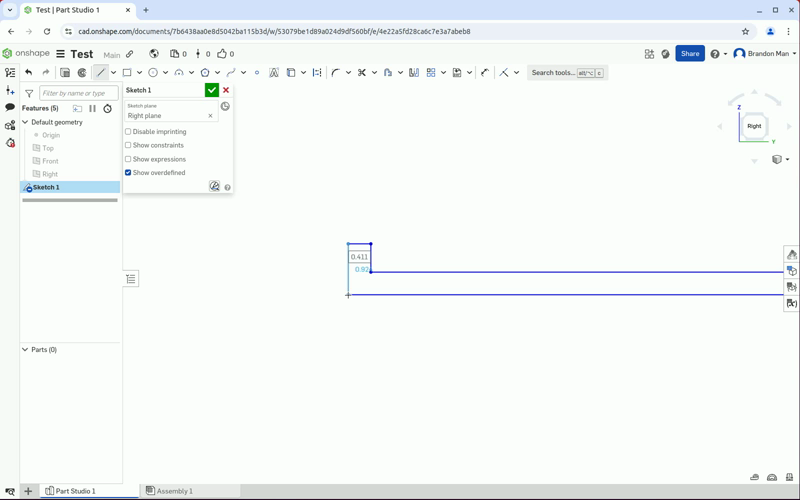
scroll(-6)
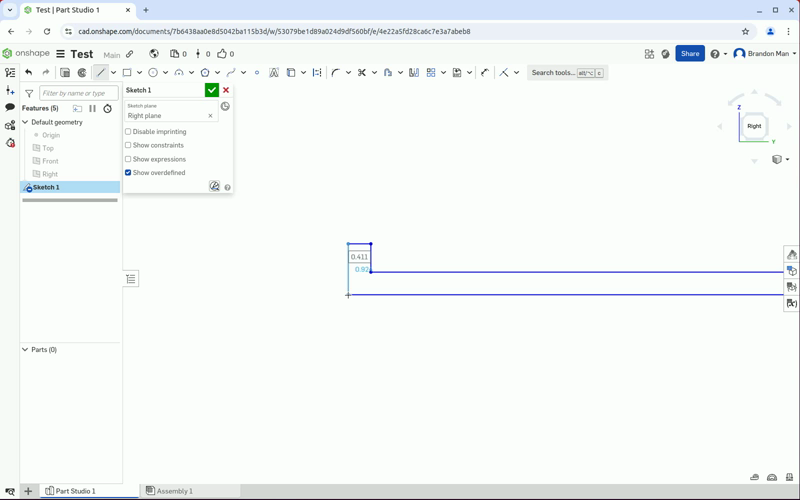
scroll(-6)
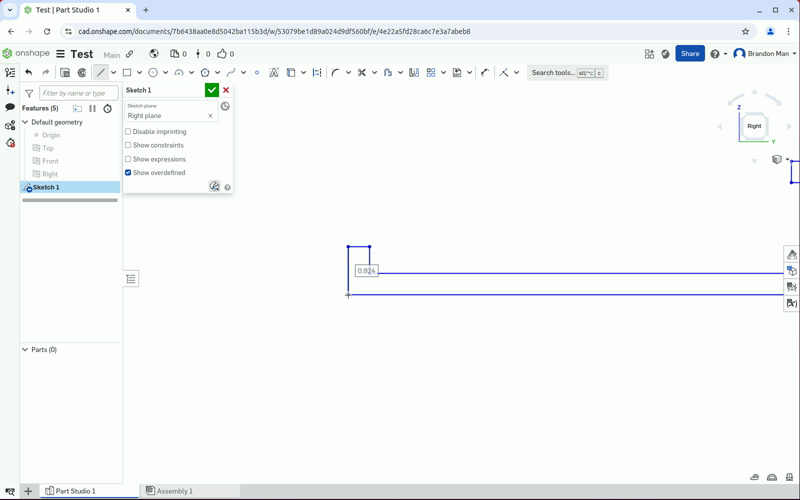
scroll(-6)
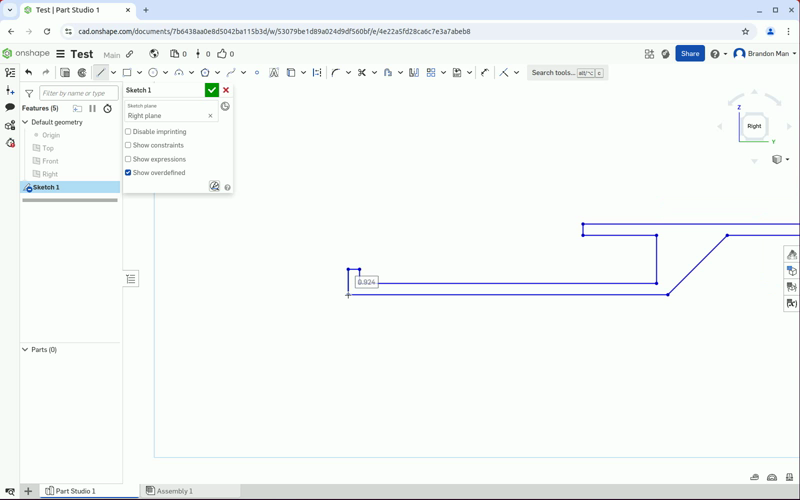
scroll(-6)
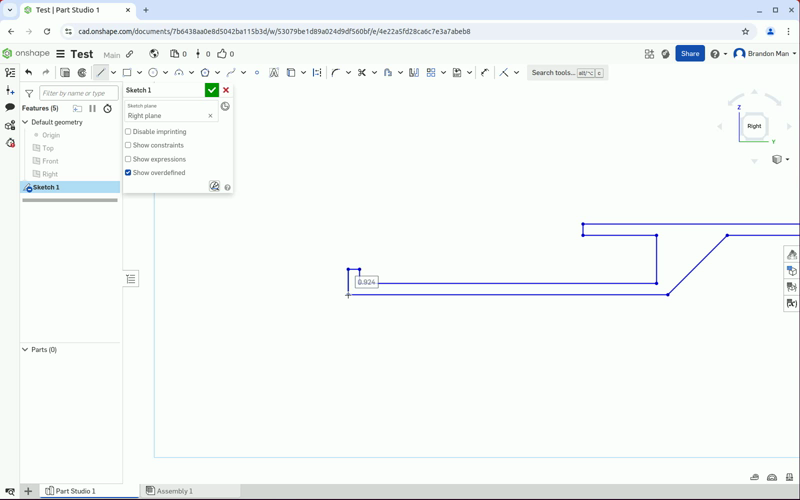
scroll(-6)
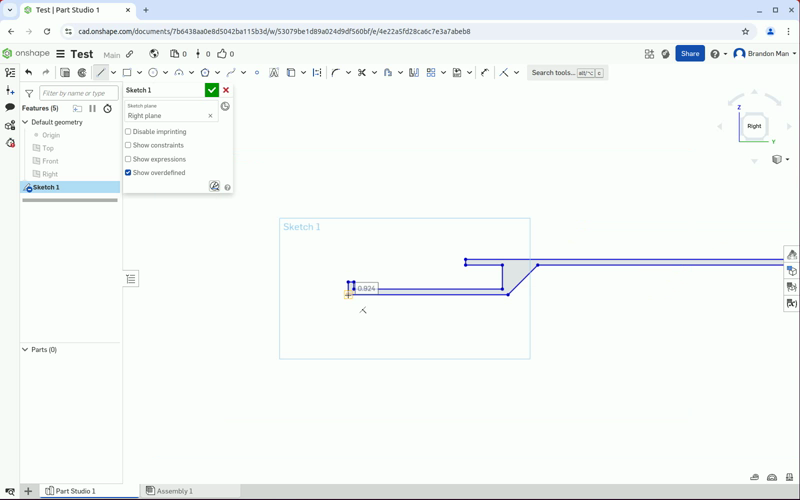
scroll(-6)
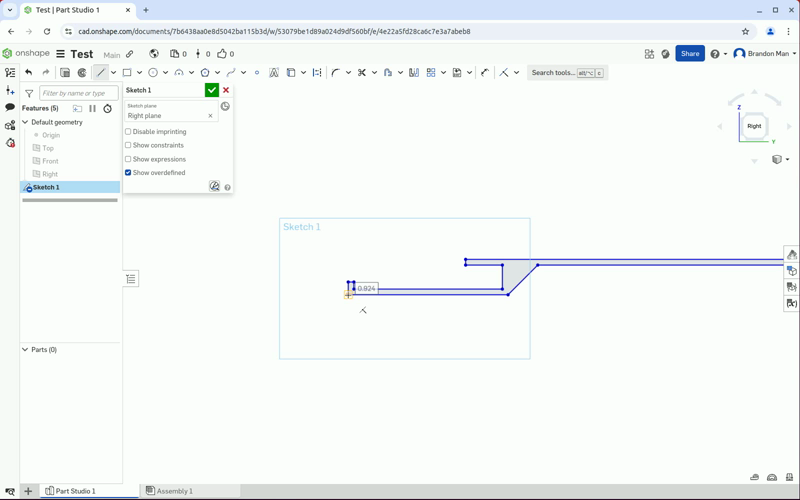
scroll(-6)
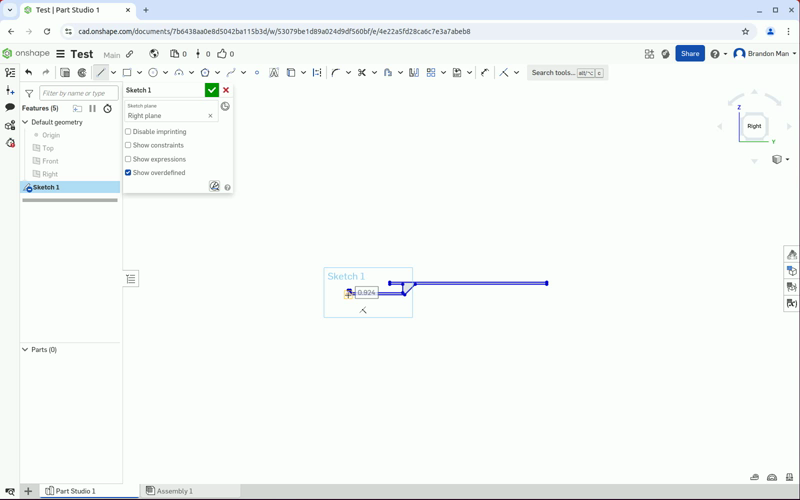
key(esc)
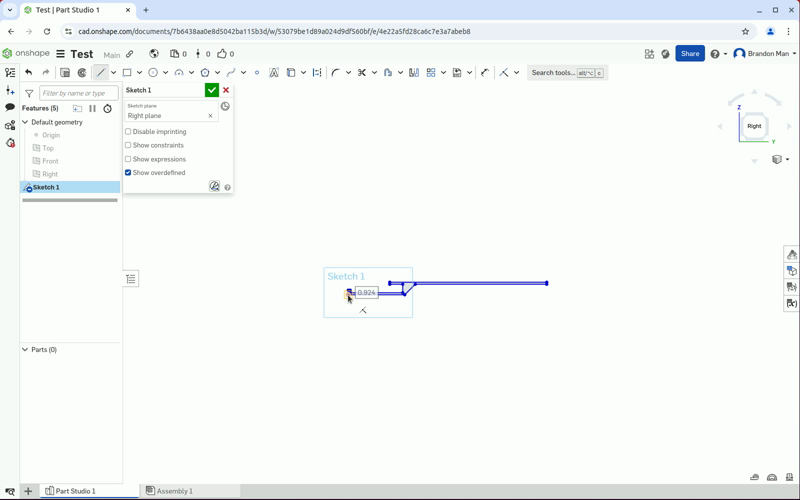
mouse_move(524, 283)
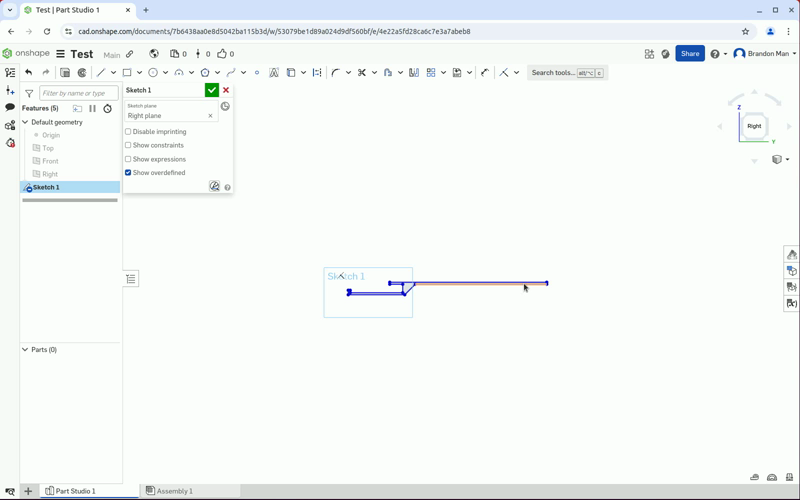
scroll(6)
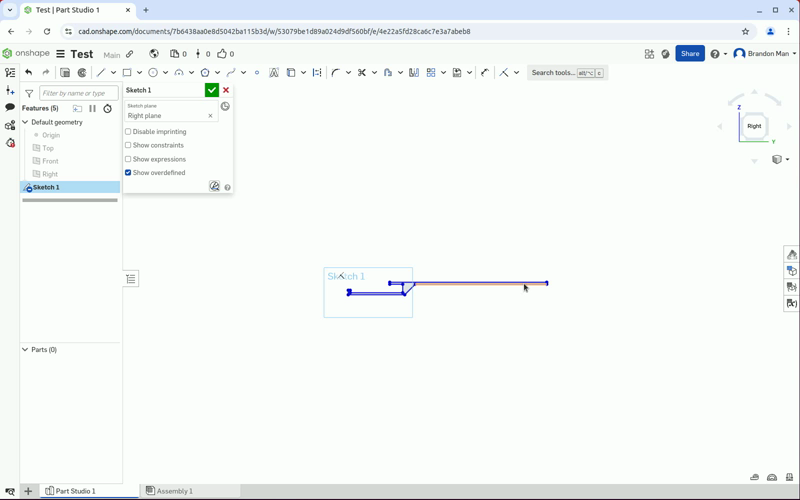
scroll(6)
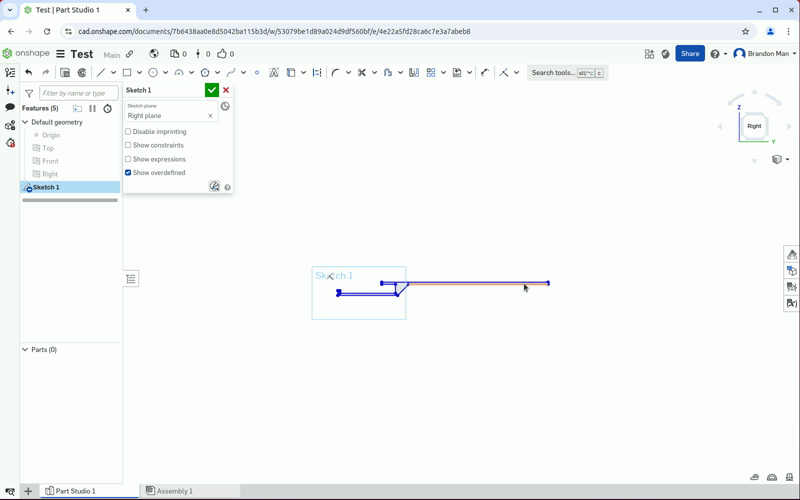
scroll(6)
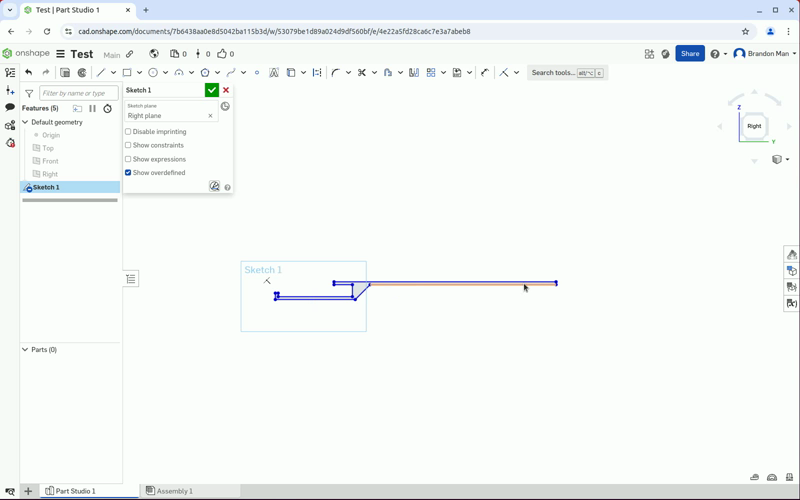
scroll(6)
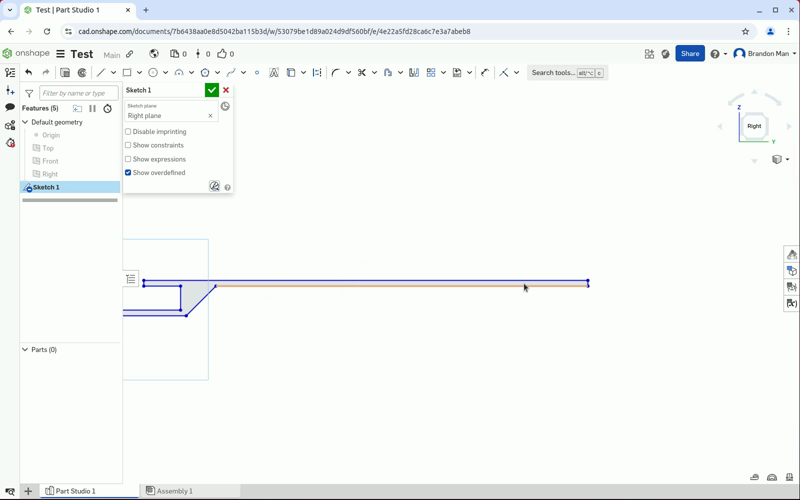
scroll(6)
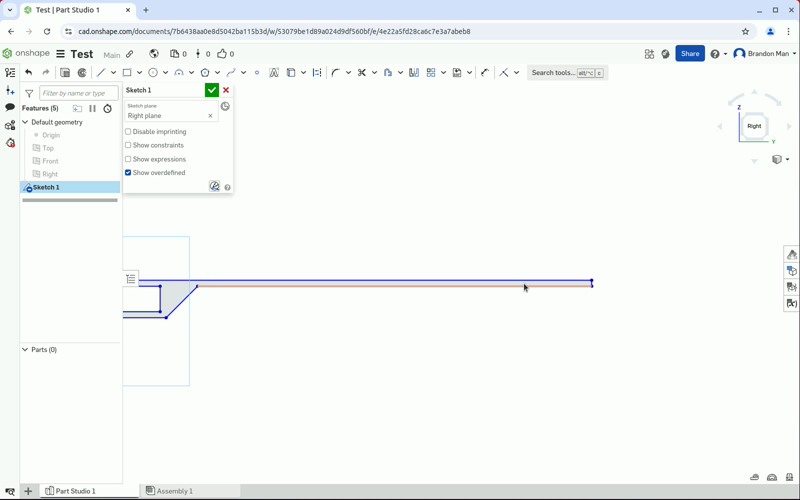
scroll(6)
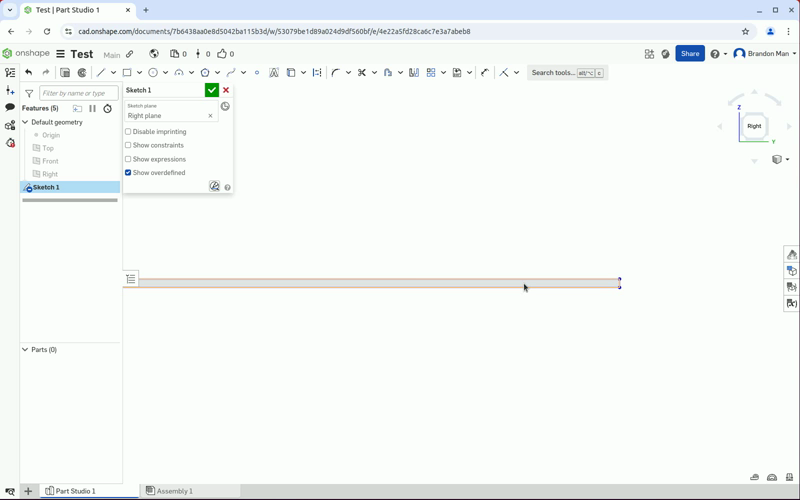
scroll(6)
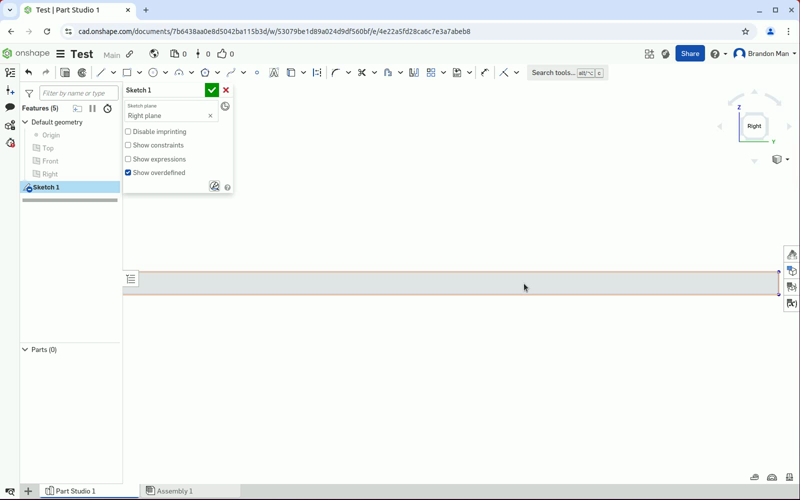
click(524, 283)
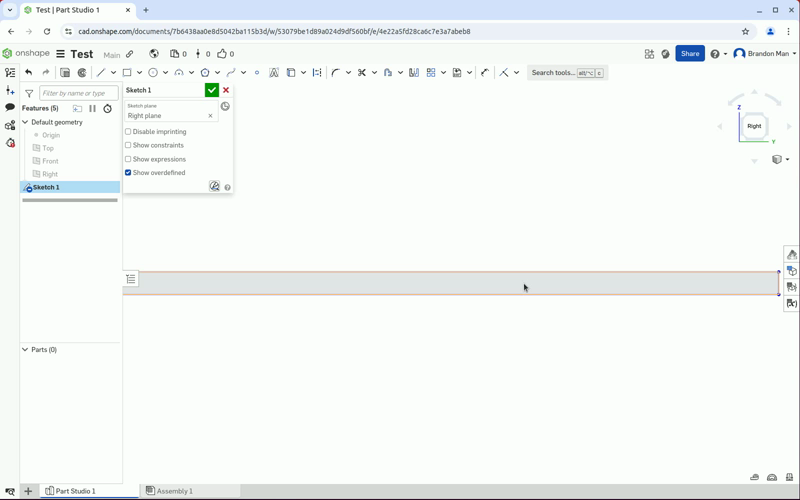
scroll(-6)
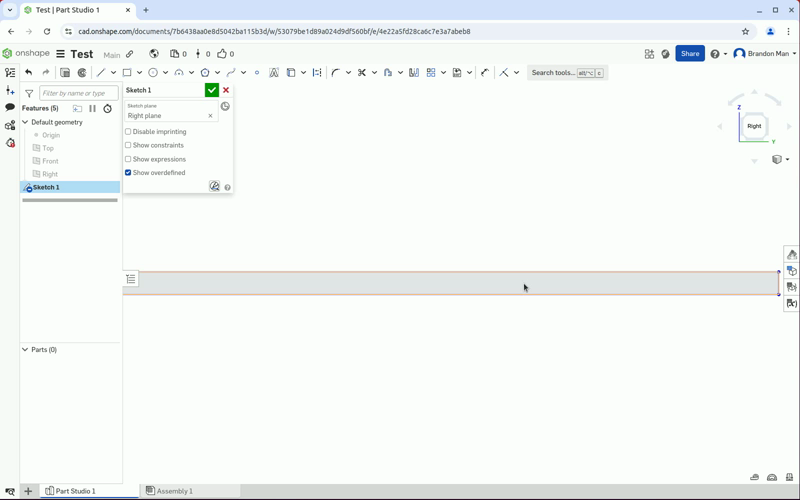
scroll(-6)
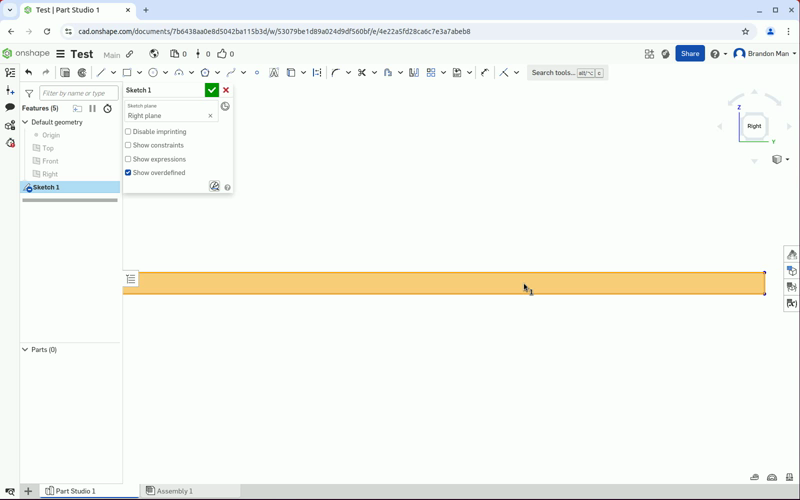
scroll(-6)
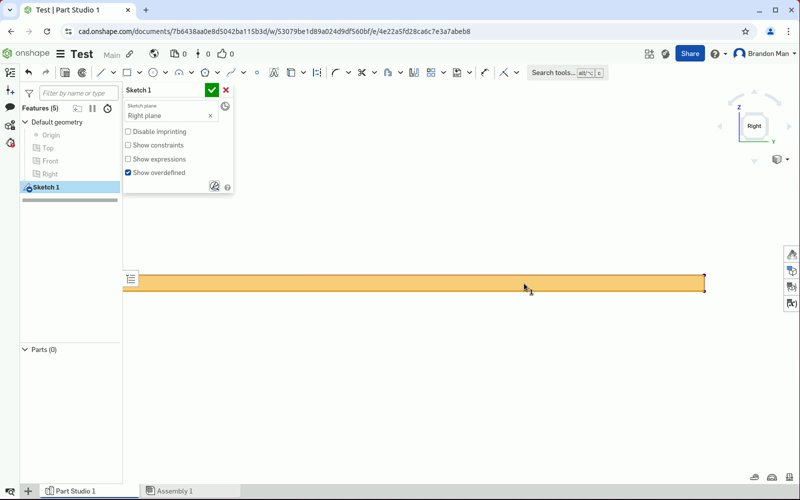
scroll(-6)
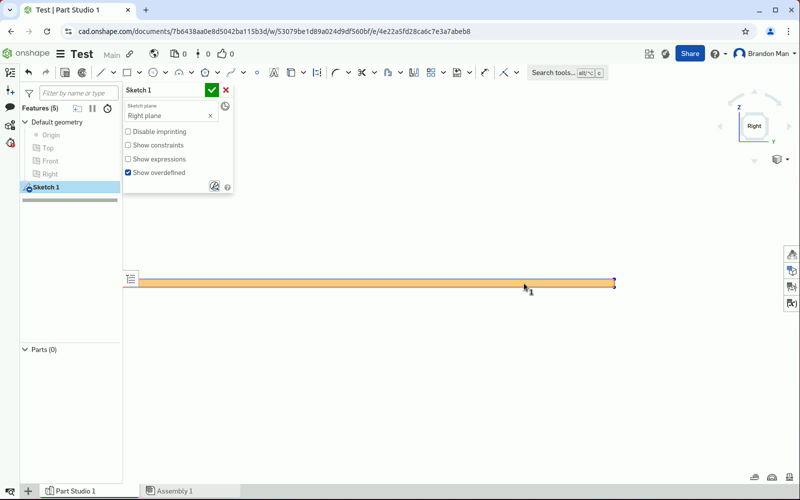
scroll(-6)
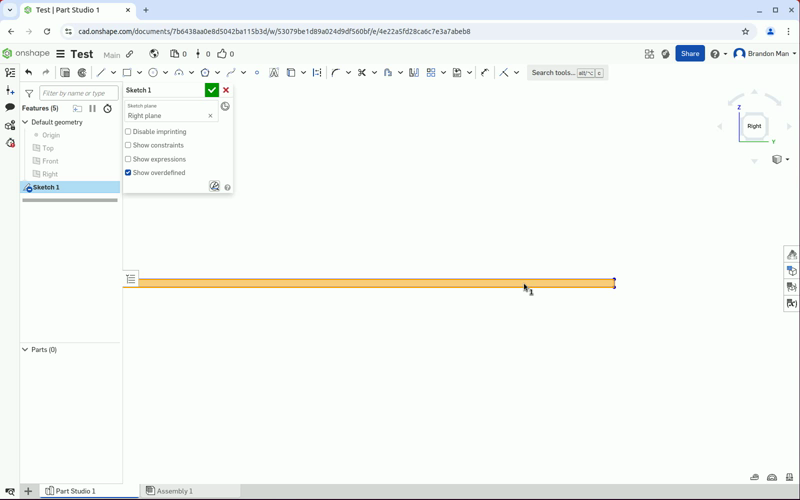
scroll(-6)
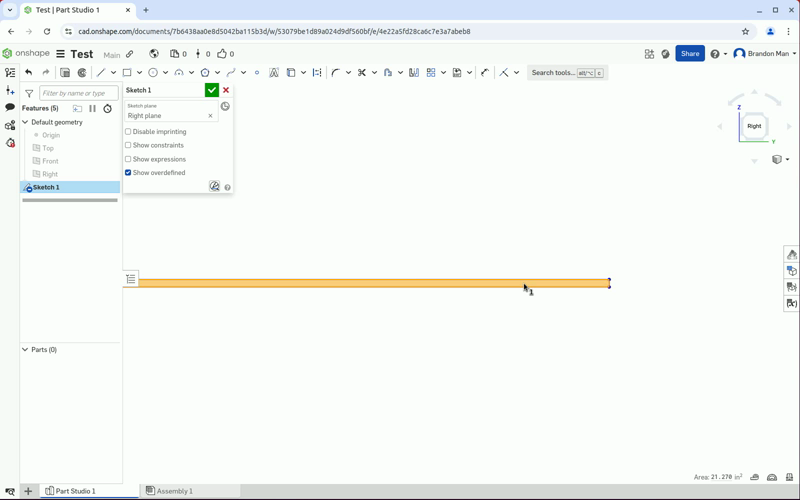
scroll(-6)
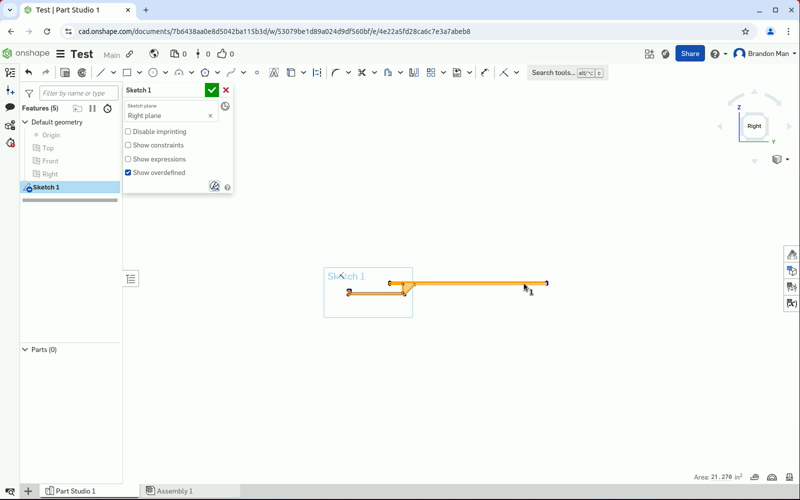
mouse_move(73, 352)
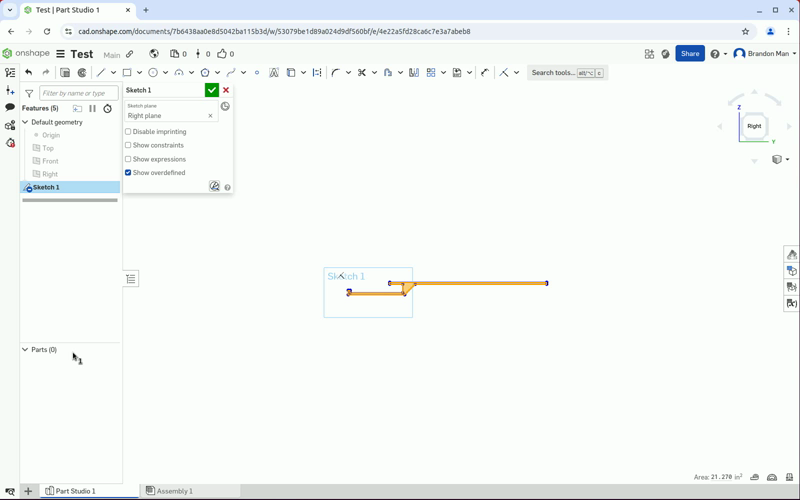
key(shift+y)
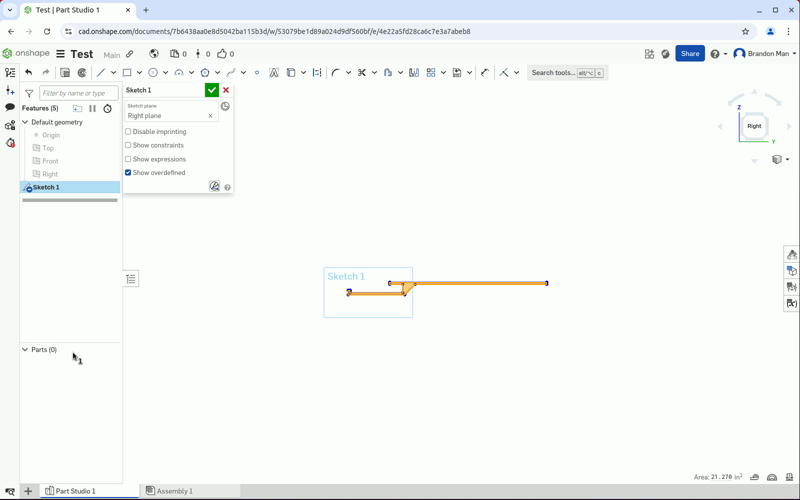
key(shift+e)
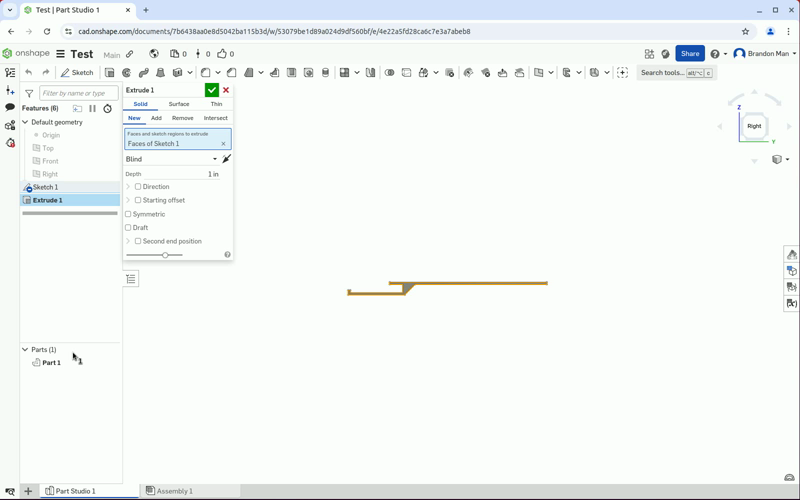
mouse_move(143, 106)
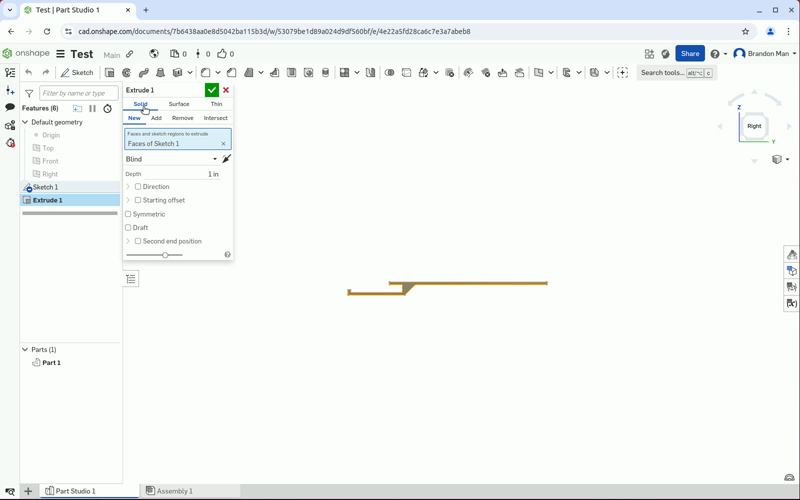
click(143, 106)
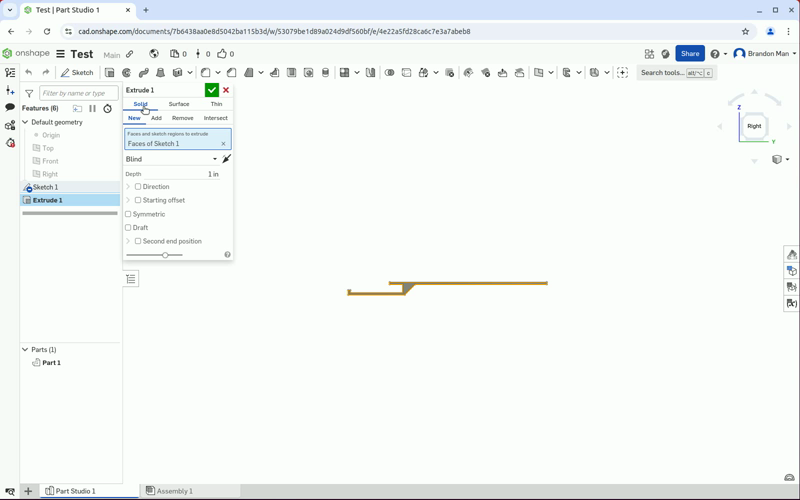
mouse_move(137, 120)
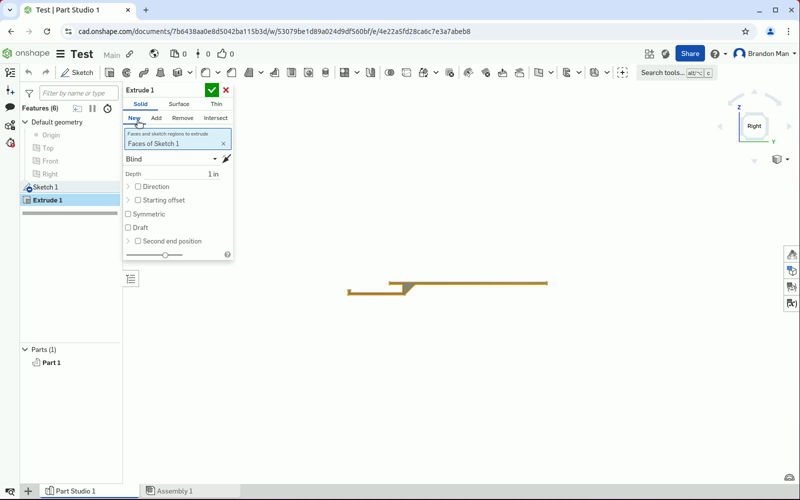
click(137, 120)
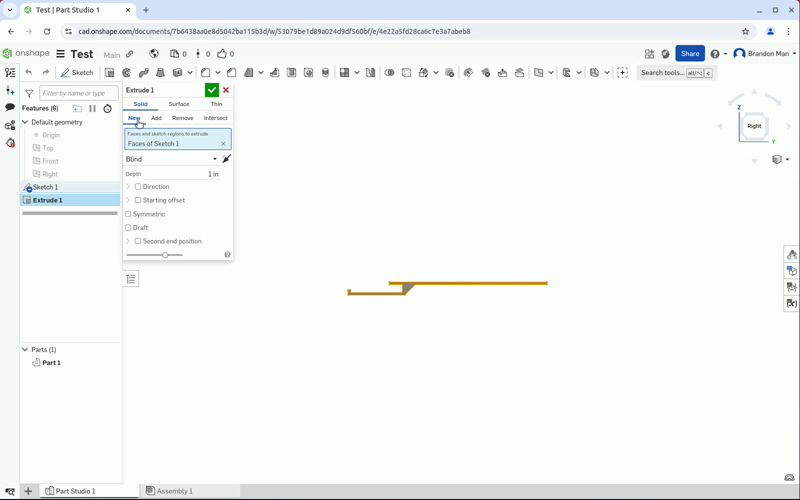
key(tab, 4)
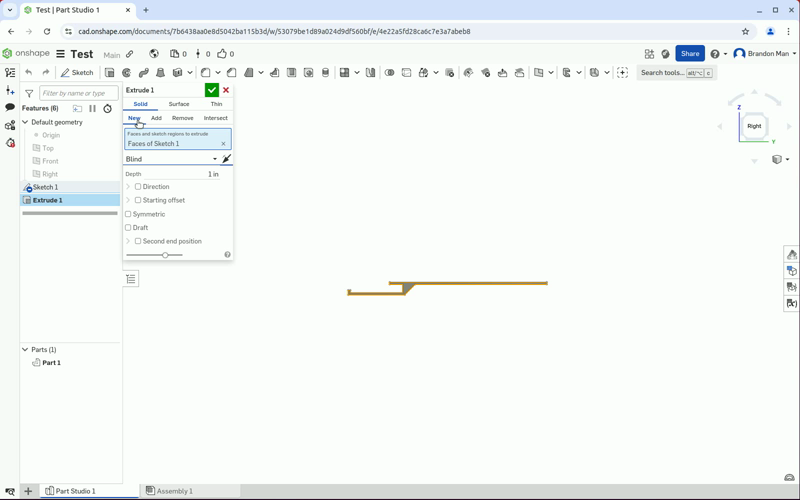
text(12.036)
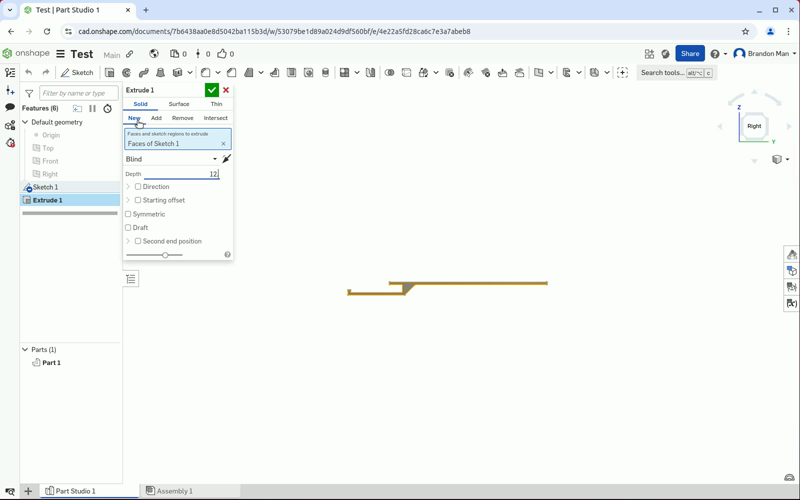
key(tab, 3)
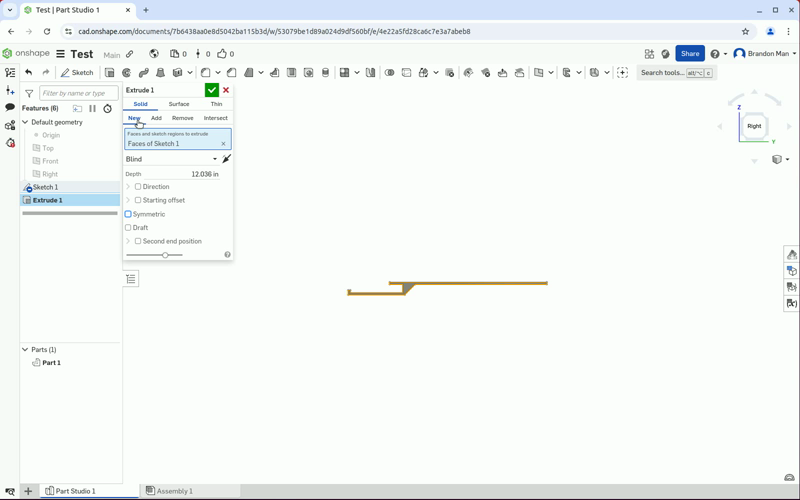
key(space)
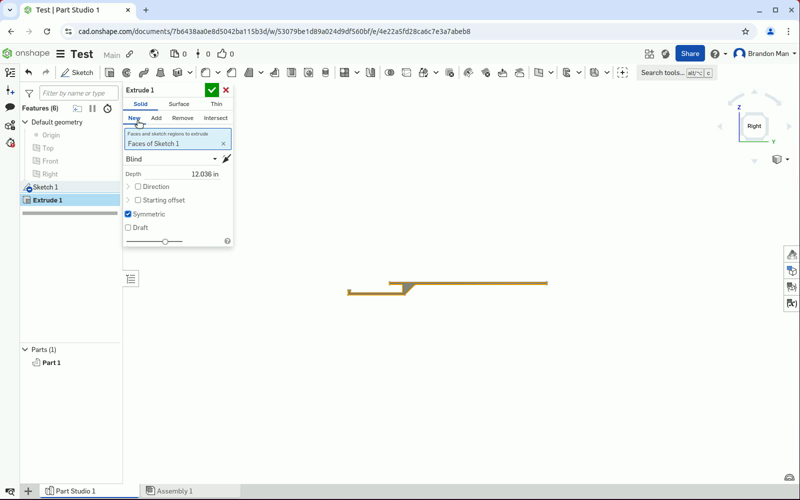
key(enter)
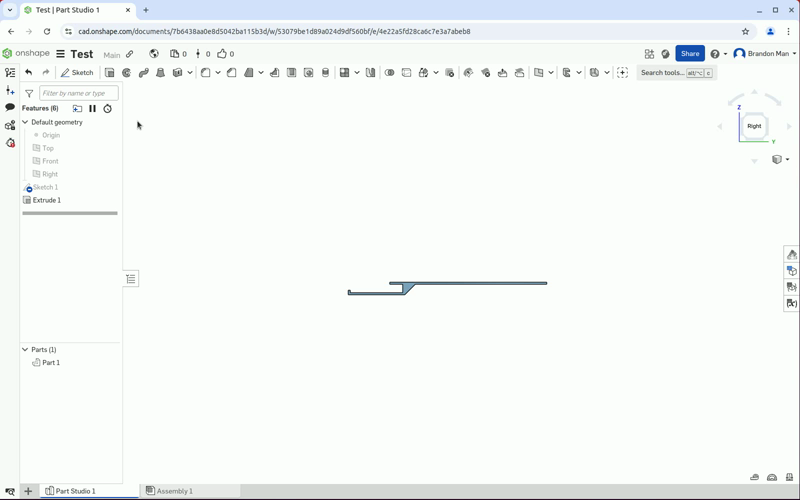
key(shift+h)
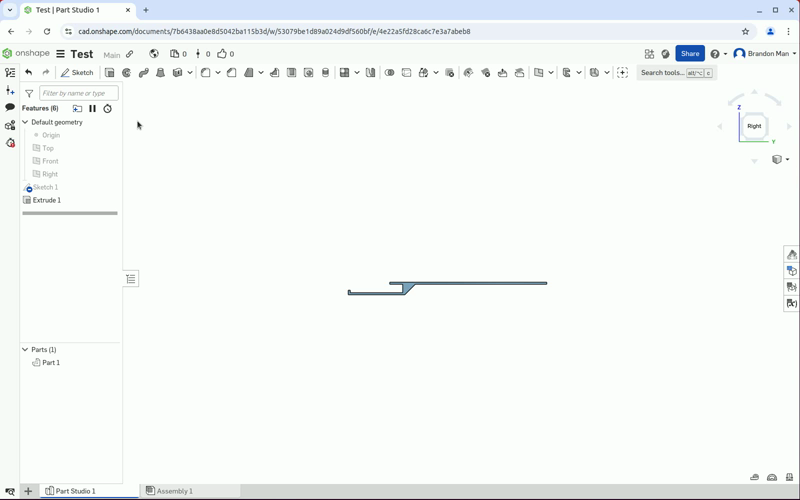
key(shift+h)
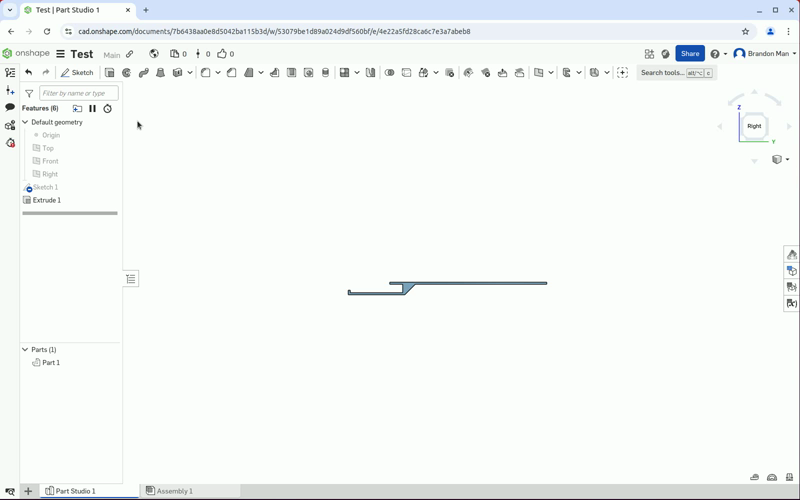
mouse_move(73, 189)
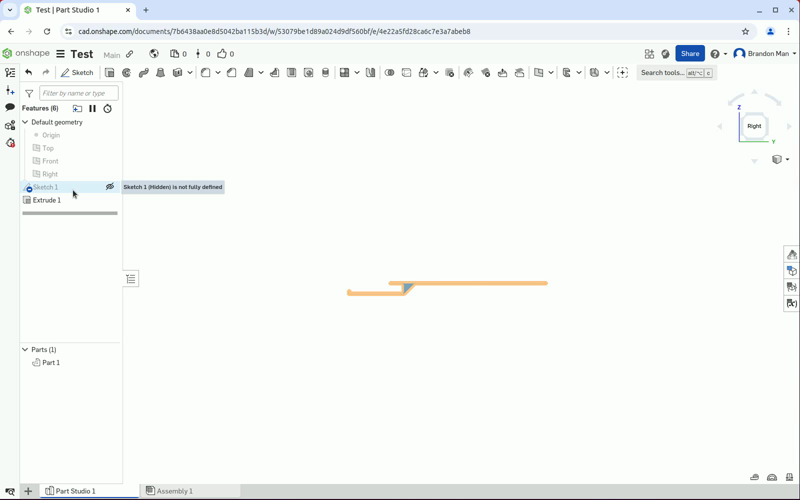
click(73, 189)
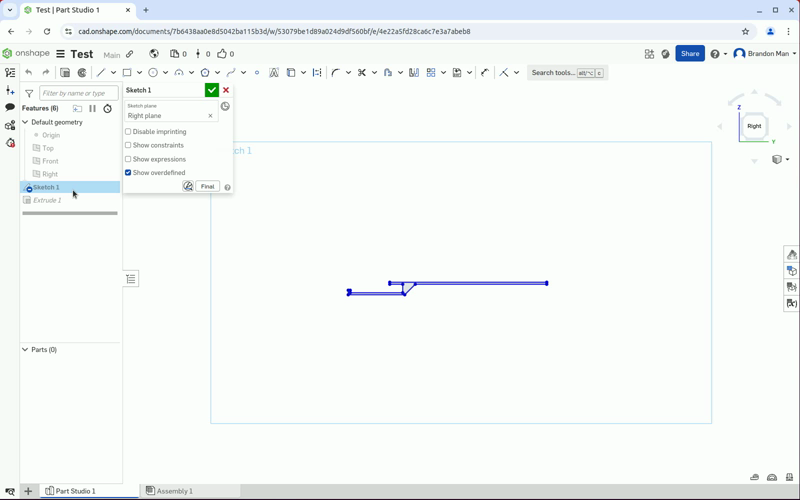
mouse_move(229, 92)
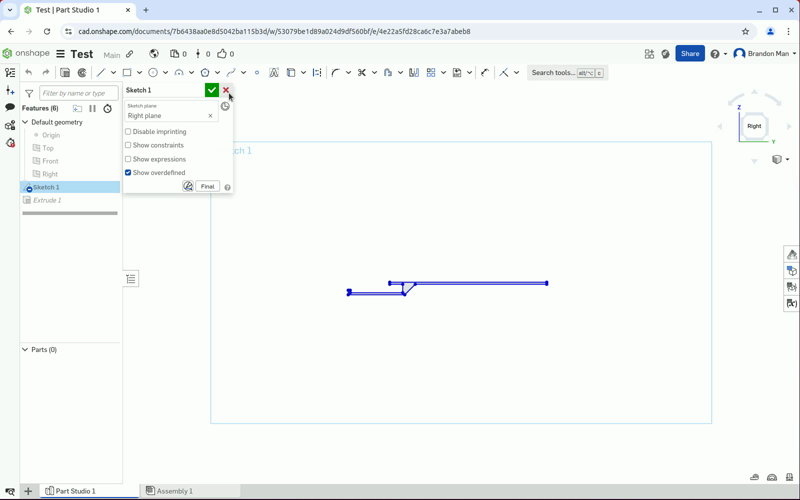
click(229, 92)
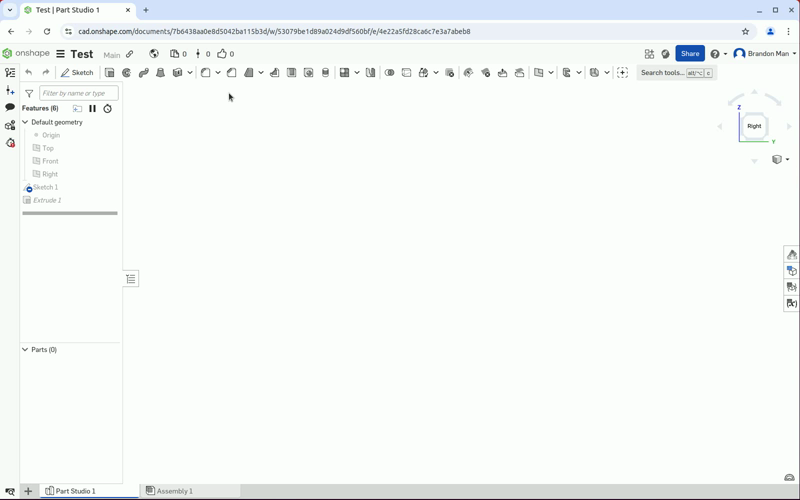
mouse_move(73, 352)
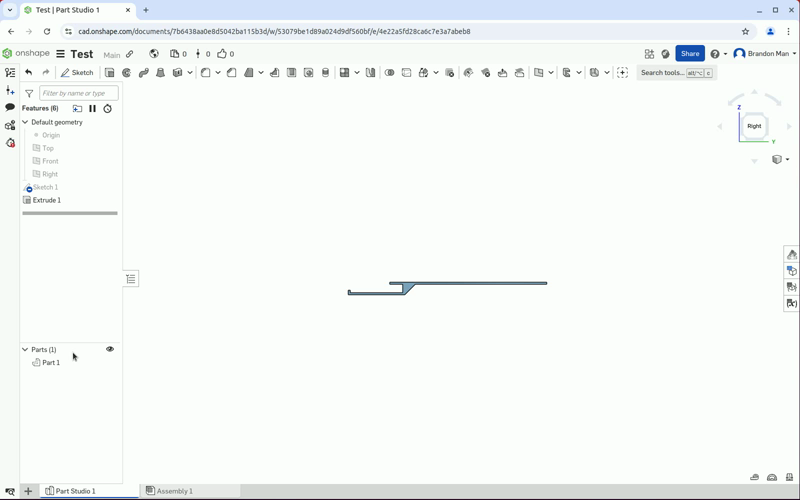
key(y)
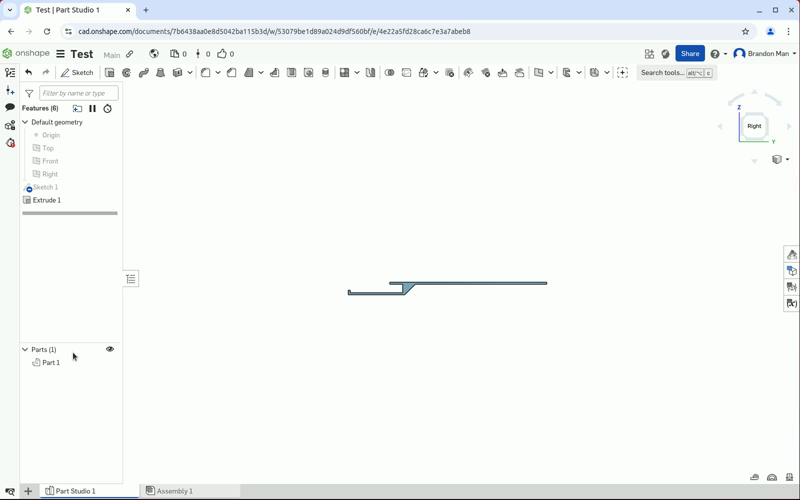
key(shift+p)
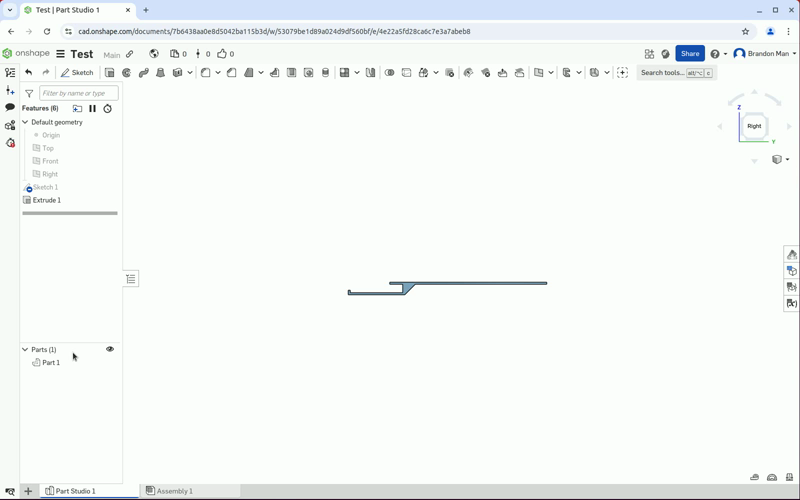
key(space)
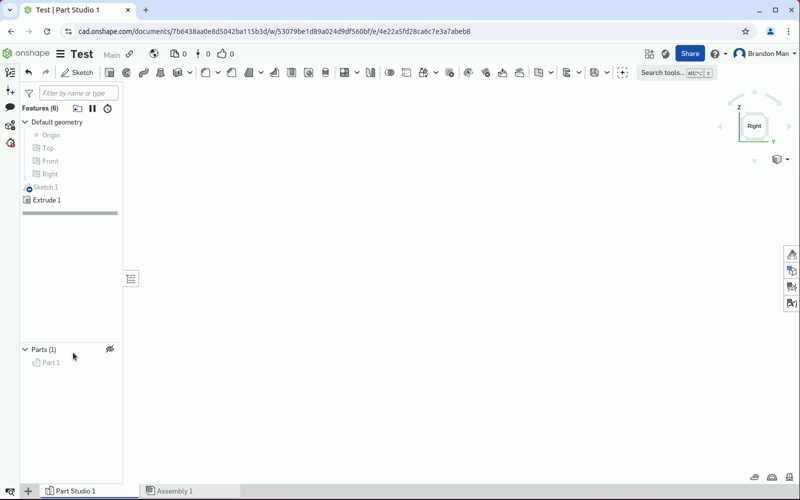
key_down(shift)
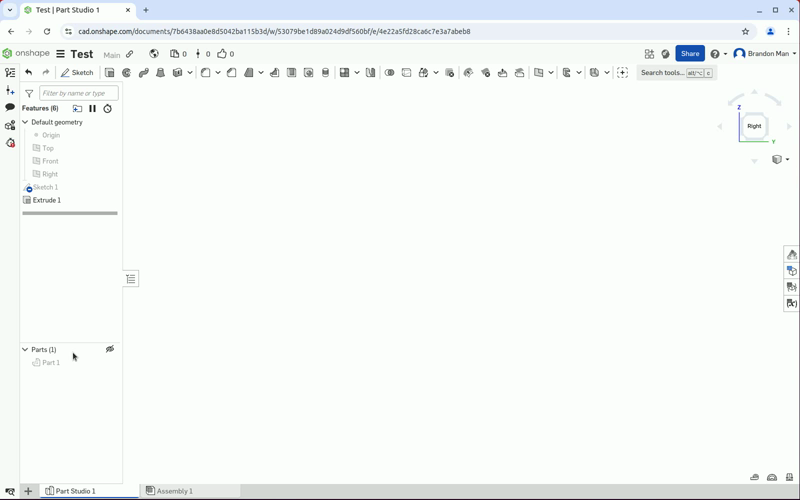
key(right)
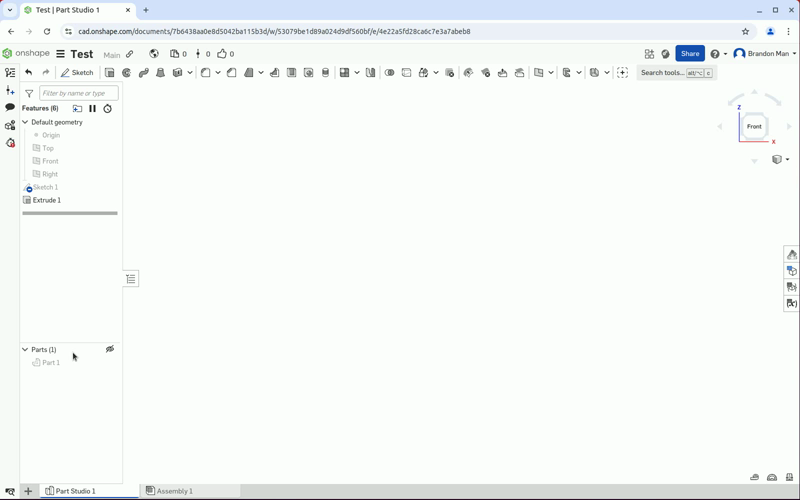
key_up(shift)
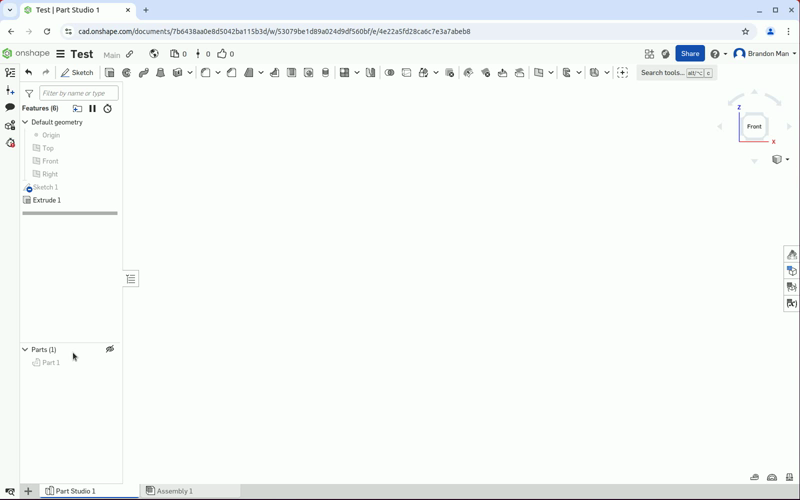
key(space)
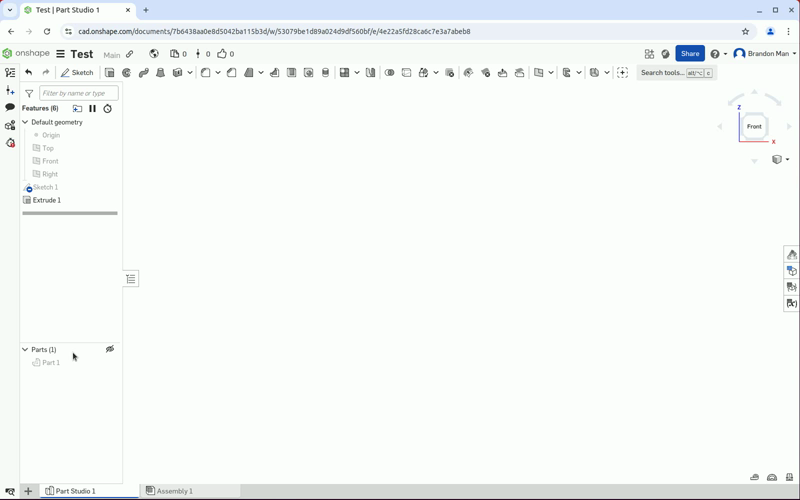
key_down(shift)
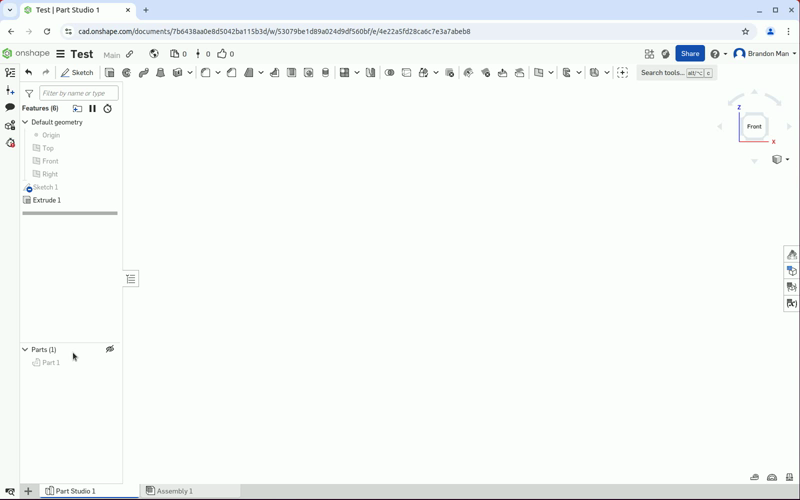
key(down)
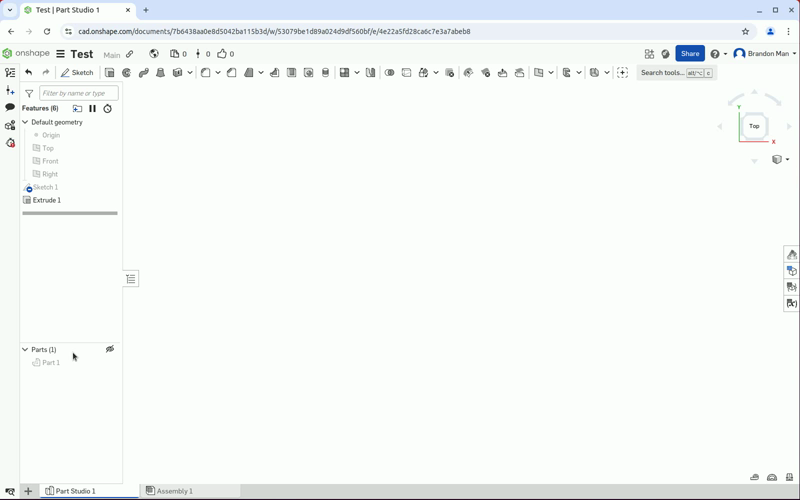
key_up(shift)
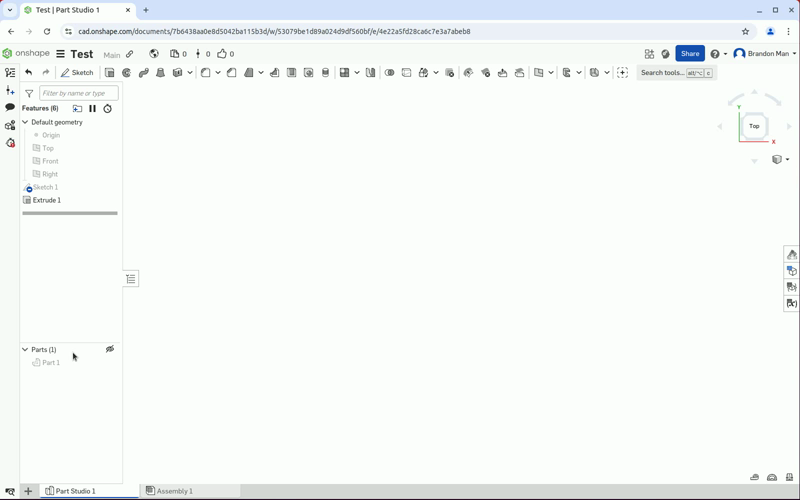
mouse_move(73, 352)
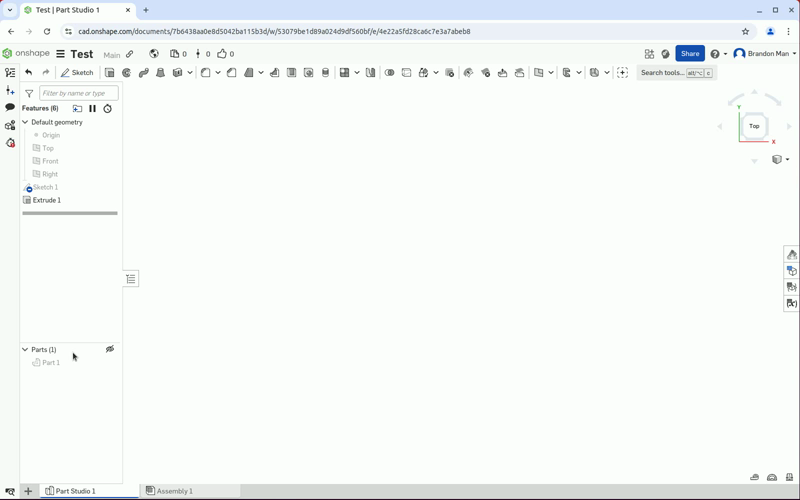
key(shift+y)
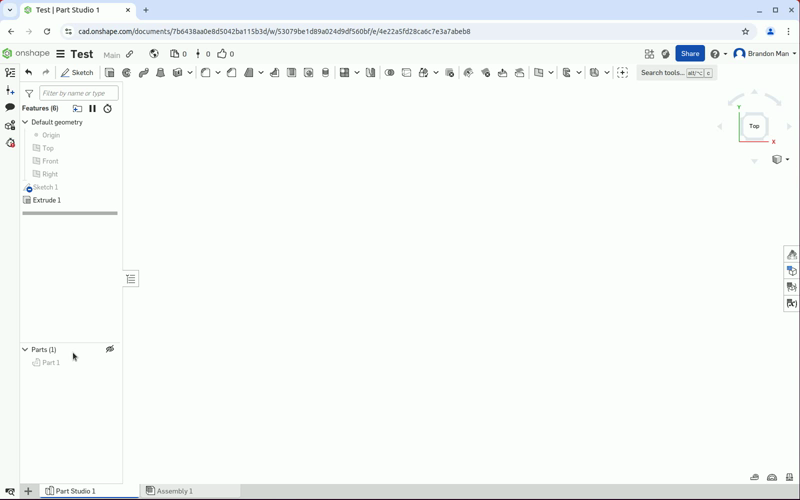
key(shift+s)
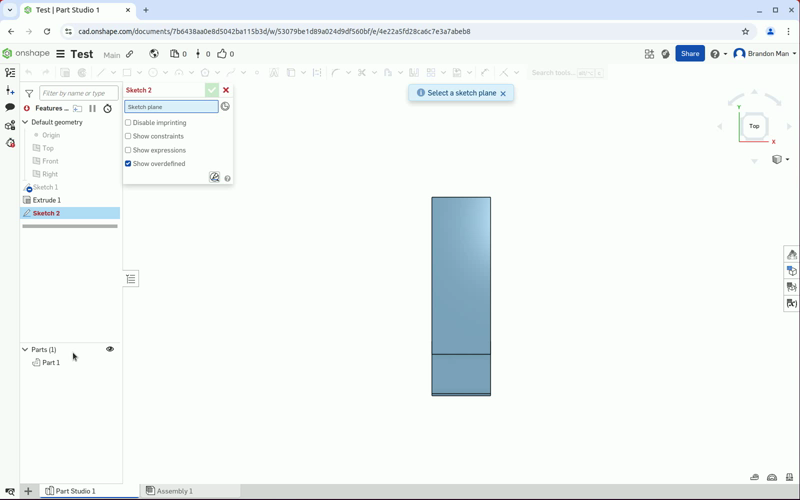
mouse_move(73, 150)
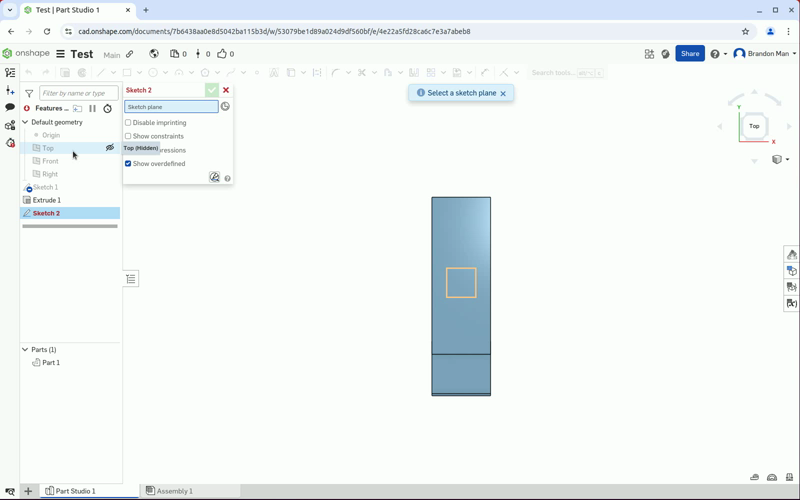
click(73, 150)
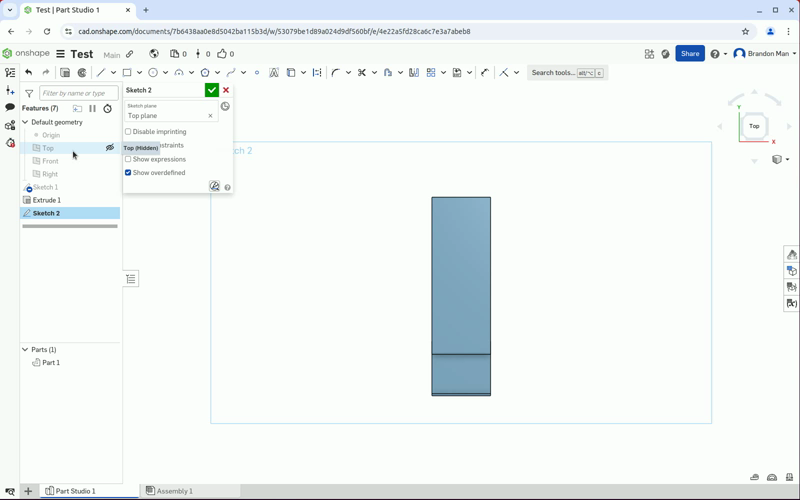
mouse_move(73, 352)
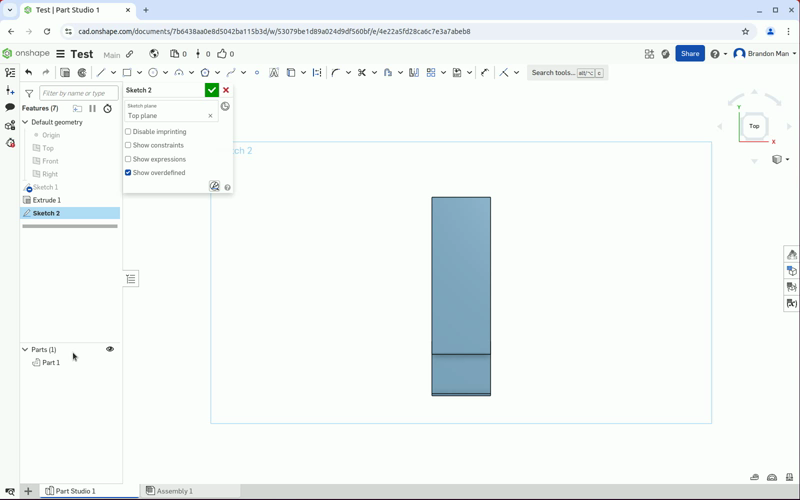
key(y)
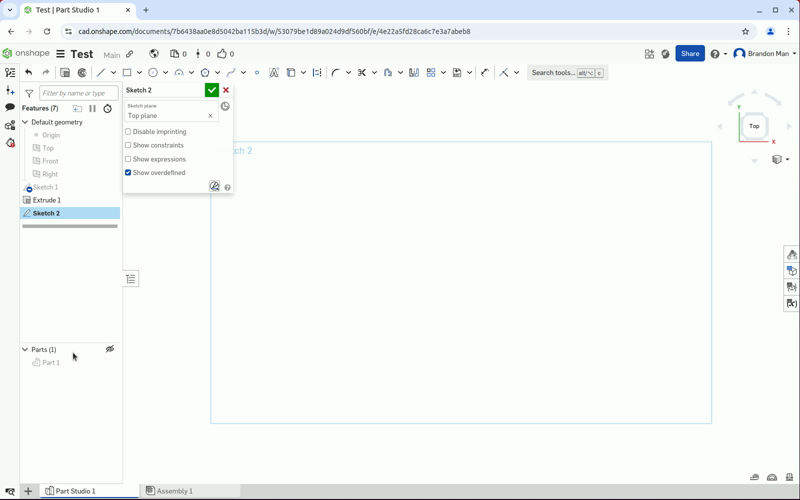
key(l)
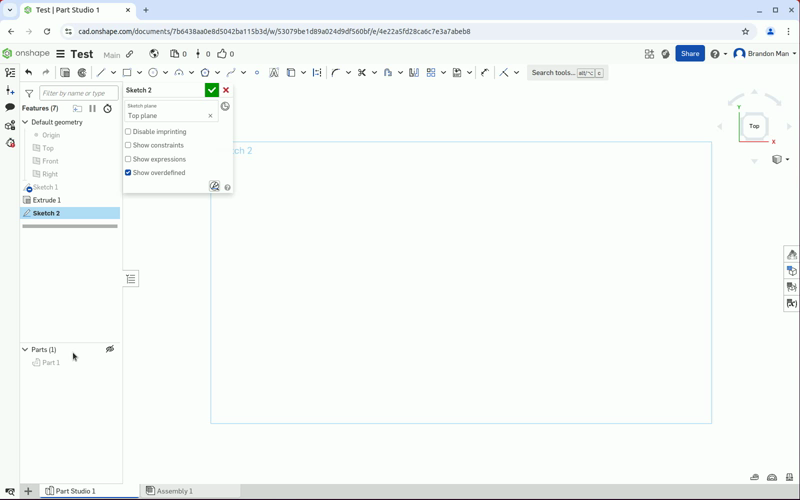
key_down(shift)
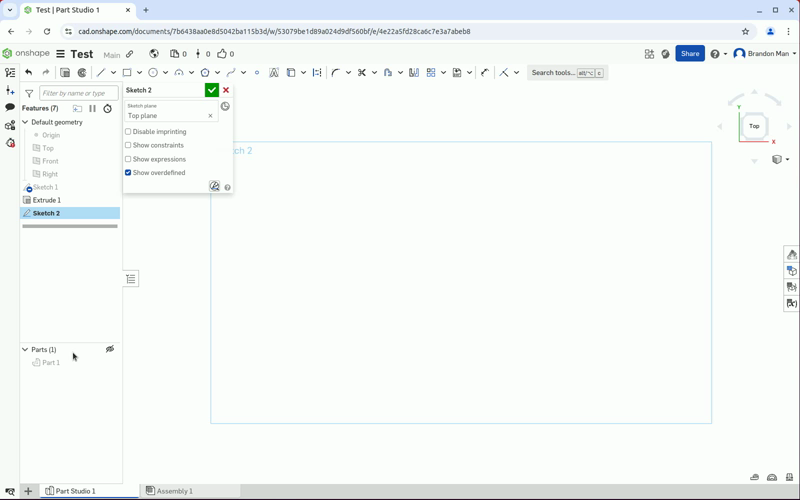
mouse_move(431, 196)
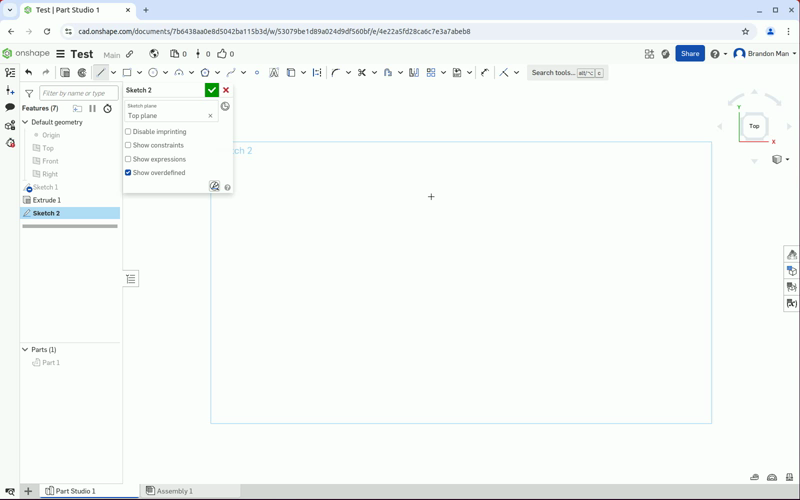
click(431, 196)
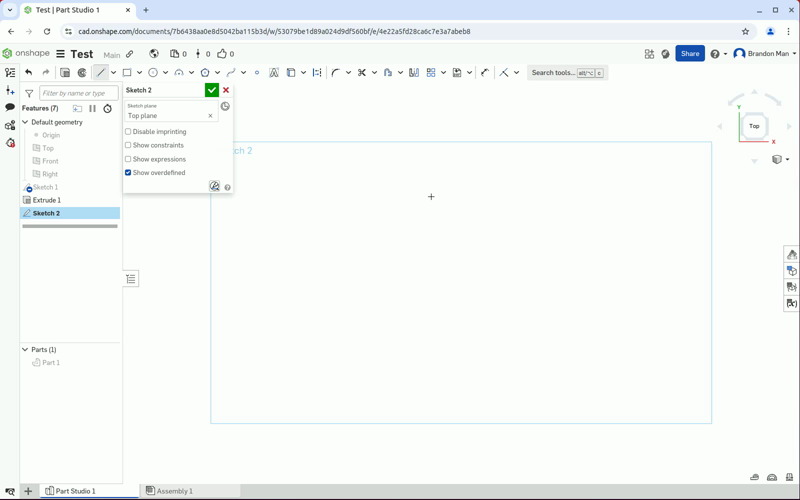
key_up(shift)
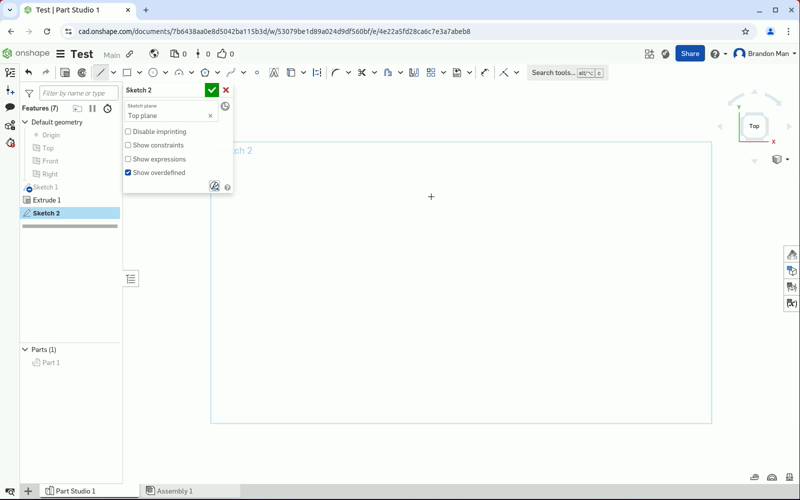
key_down(shift)
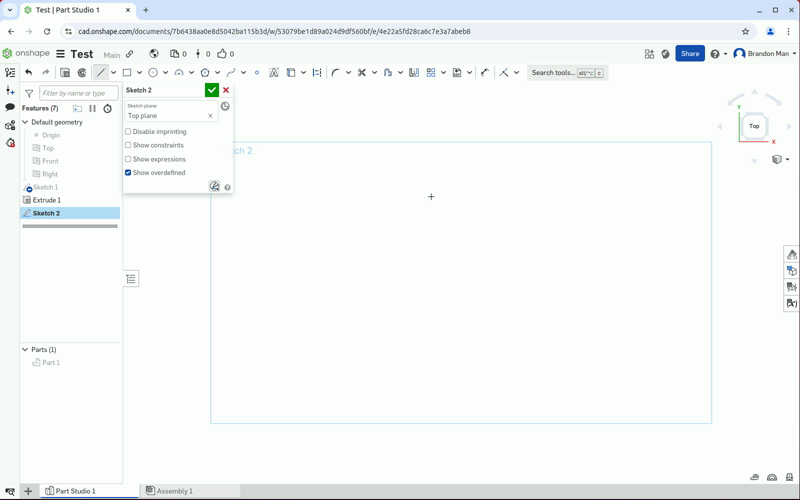
mouse_move(434, 315)
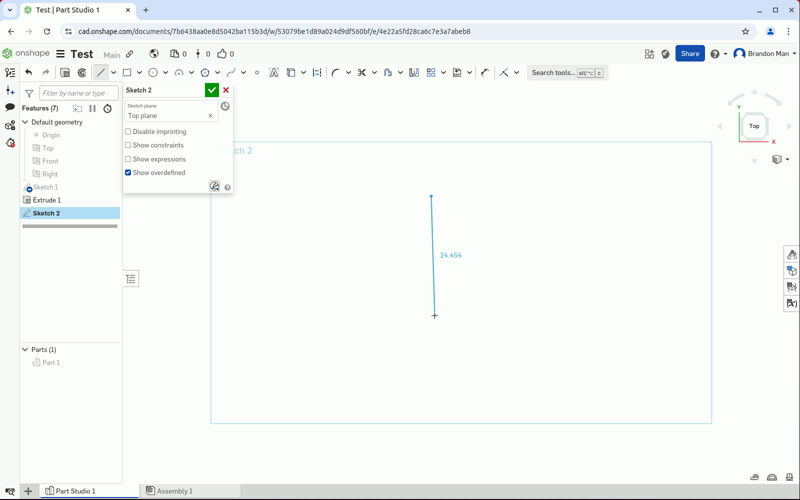
click(434, 315)
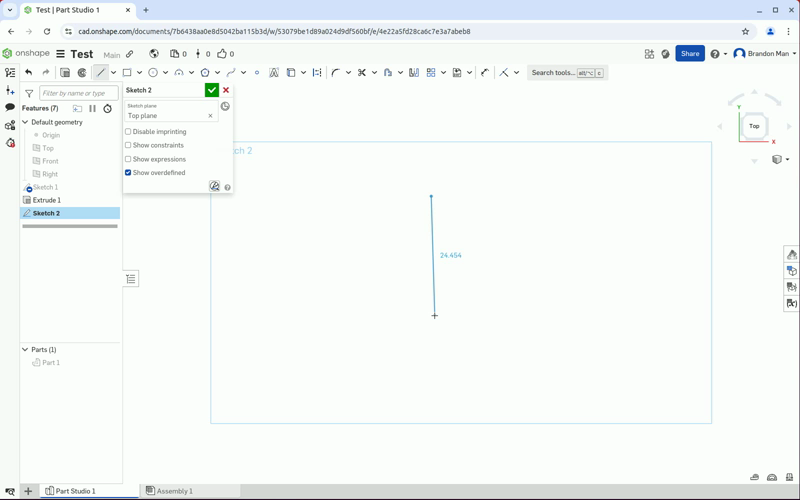
key_up(shift)
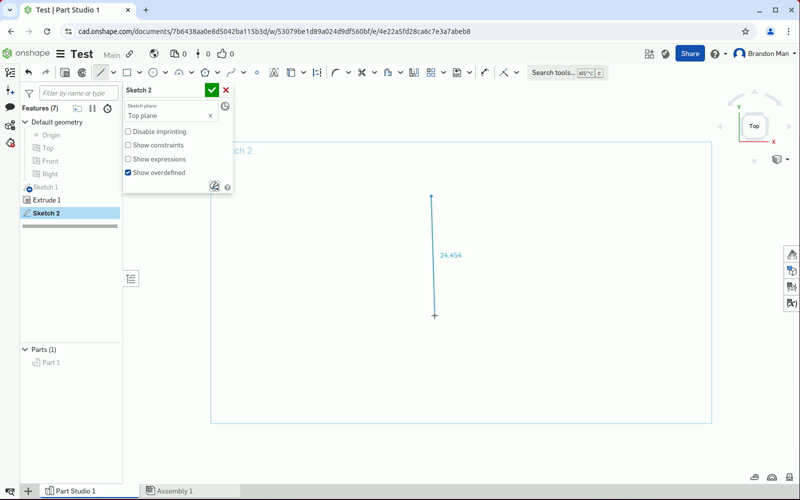
key_down(shift)
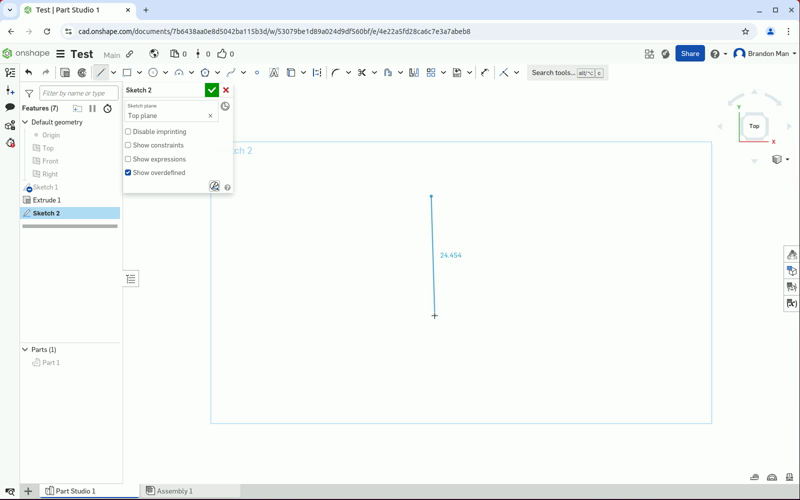
mouse_move(464, 315)
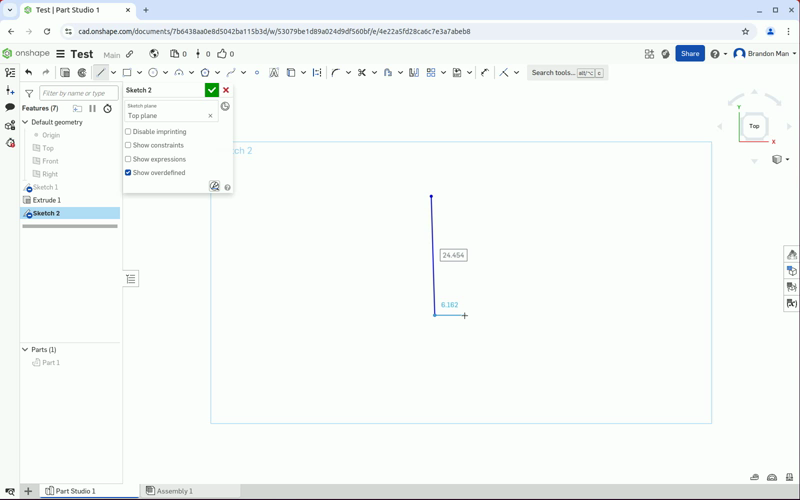
mouse_move(434, 352)
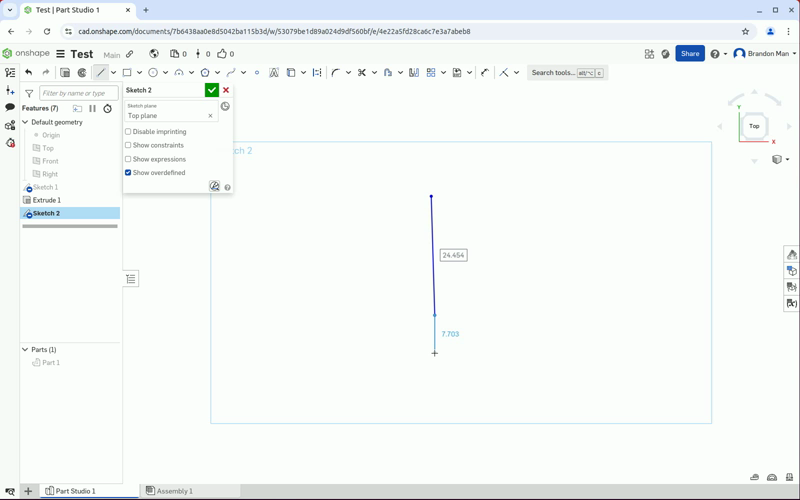
click(434, 352)
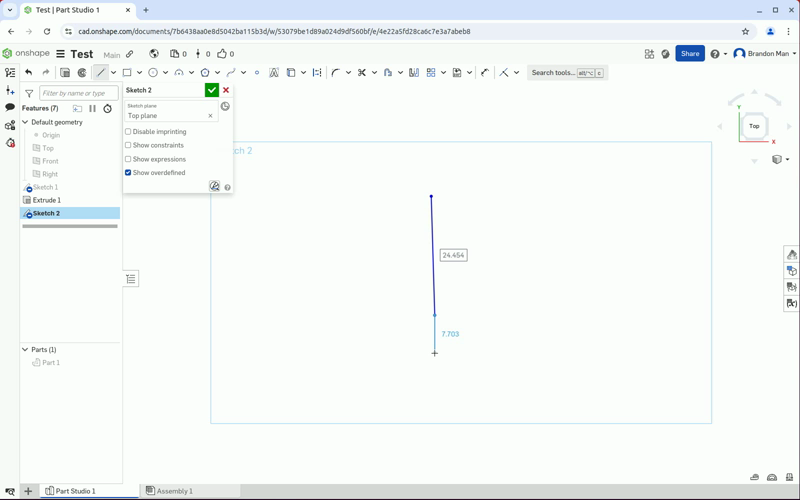
key_up(shift)
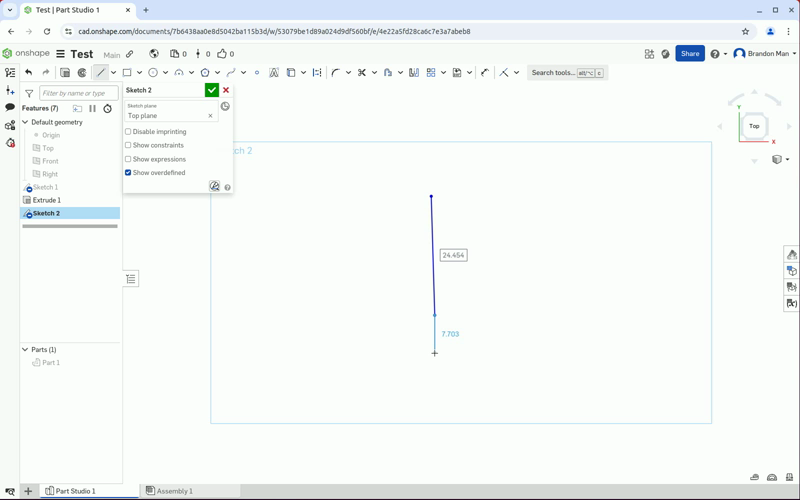
key_down(shift)
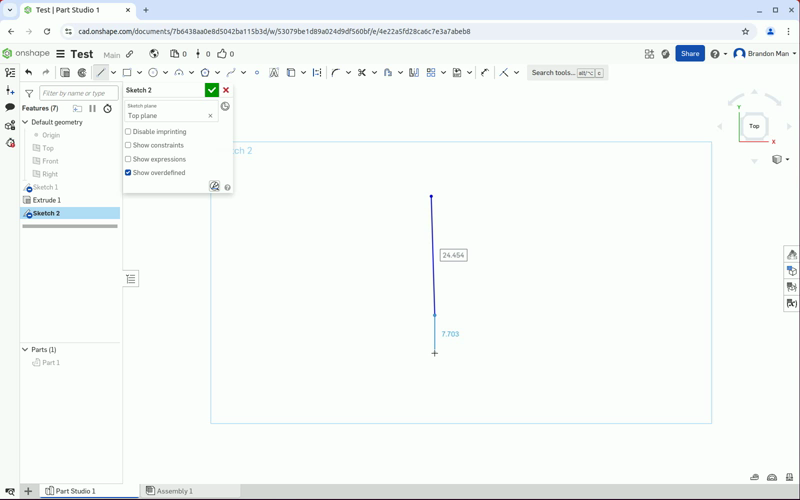
mouse_move(464, 352)
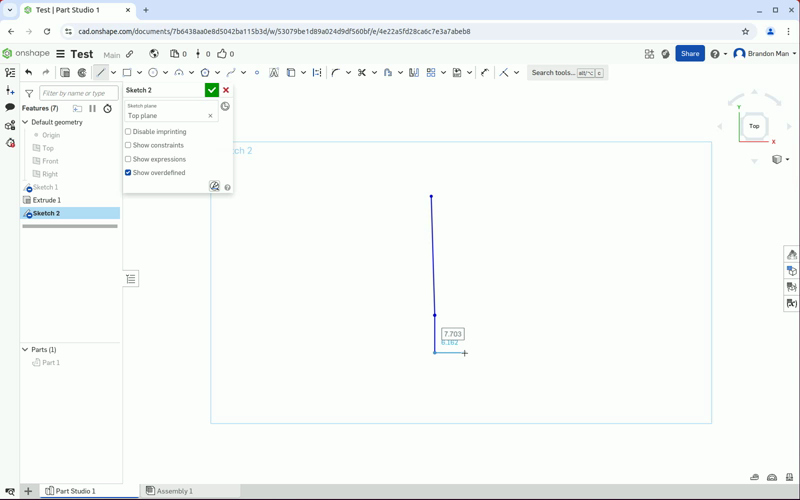
mouse_move(487, 352)
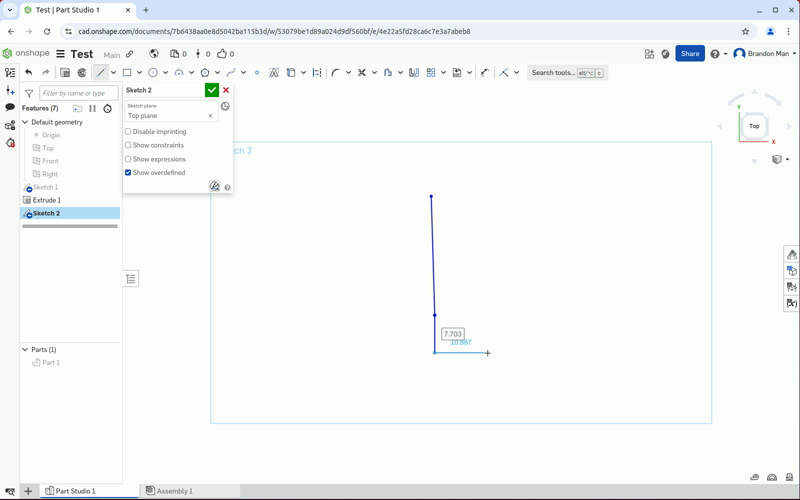
click(487, 352)
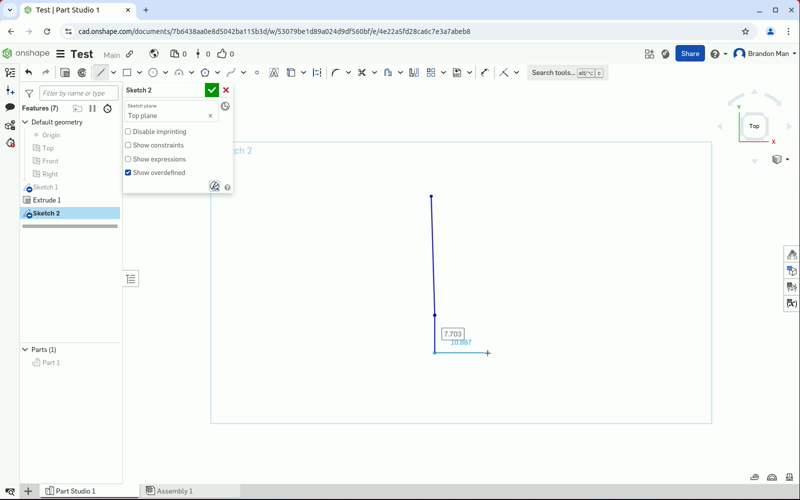
key_up(shift)
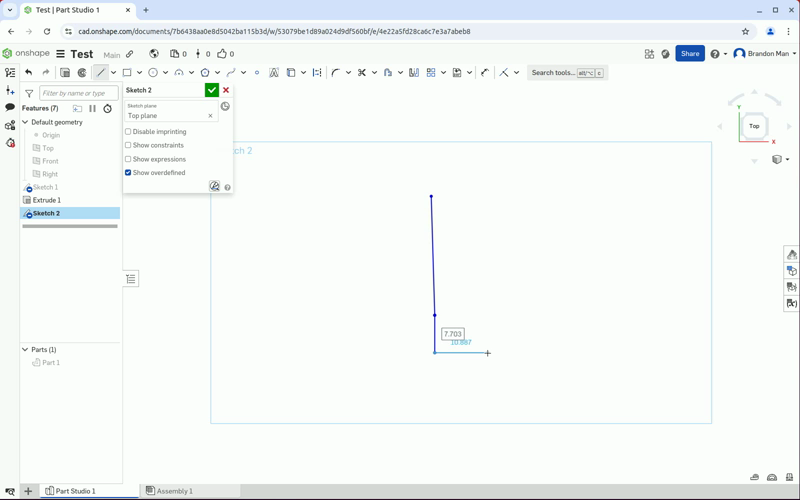
key_down(shift)
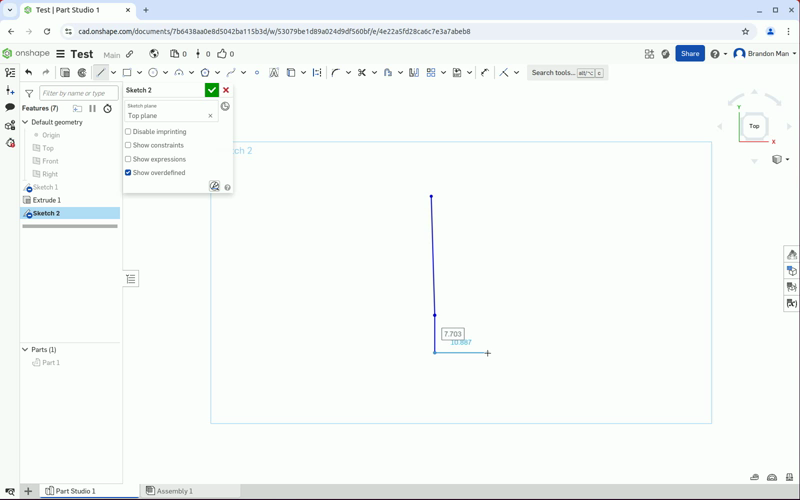
mouse_move(517, 352)
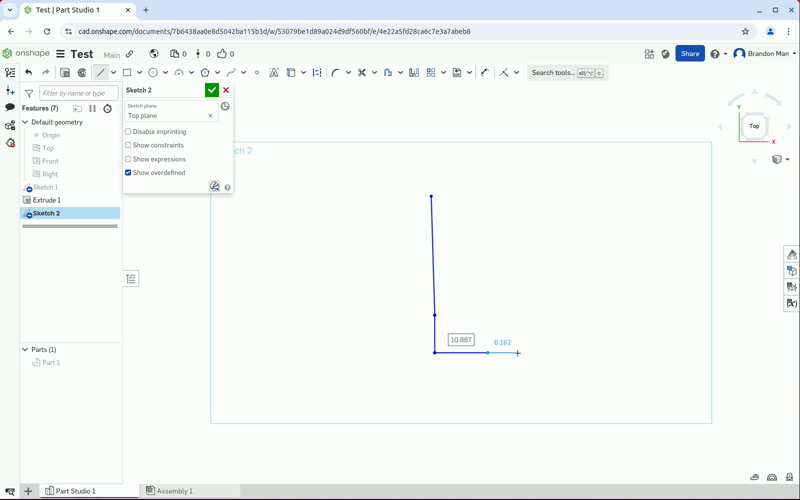
mouse_move(487, 315)
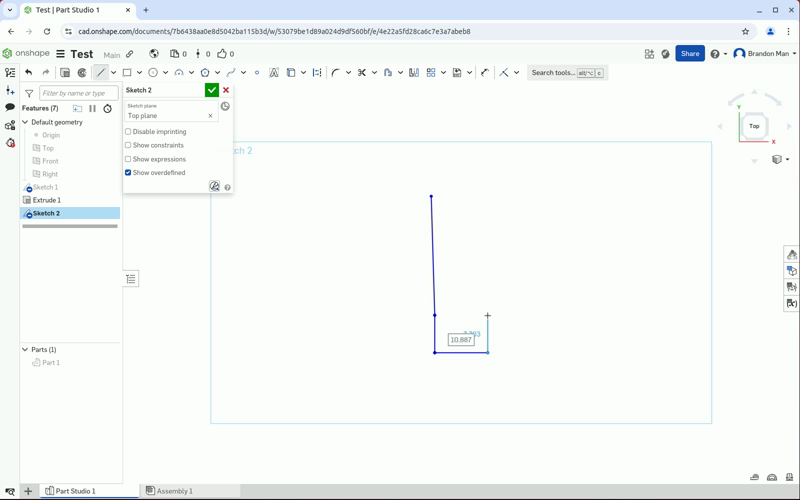
click(487, 315)
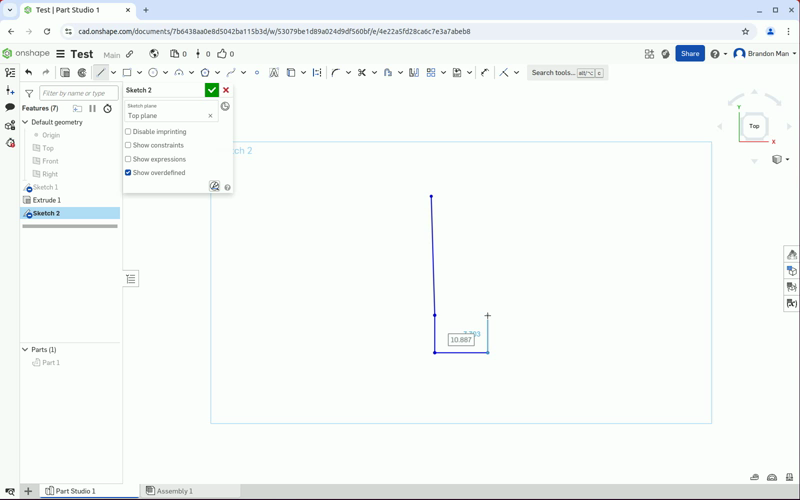
key_up(shift)
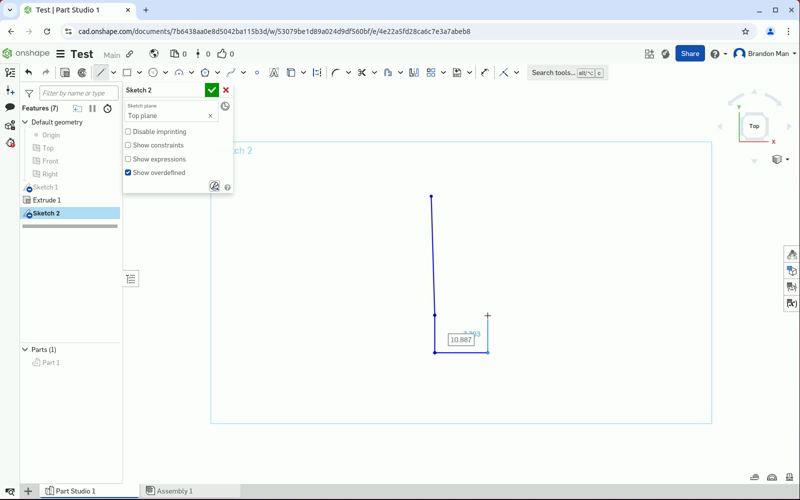
key_down(shift)
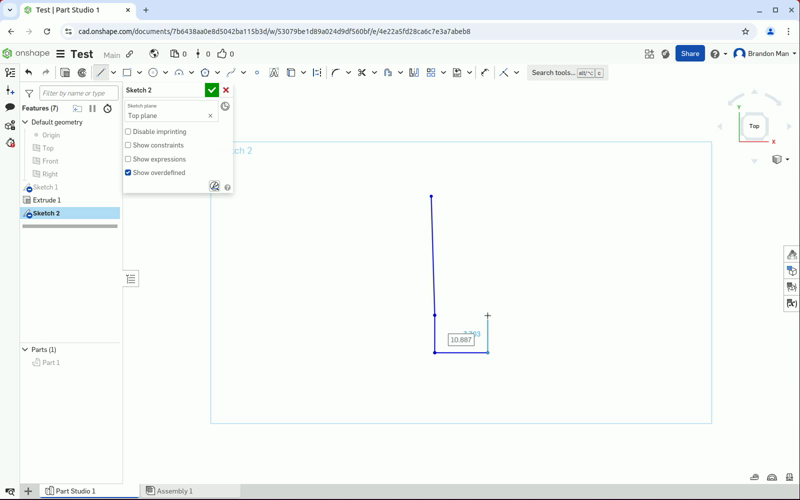
mouse_move(490, 196)
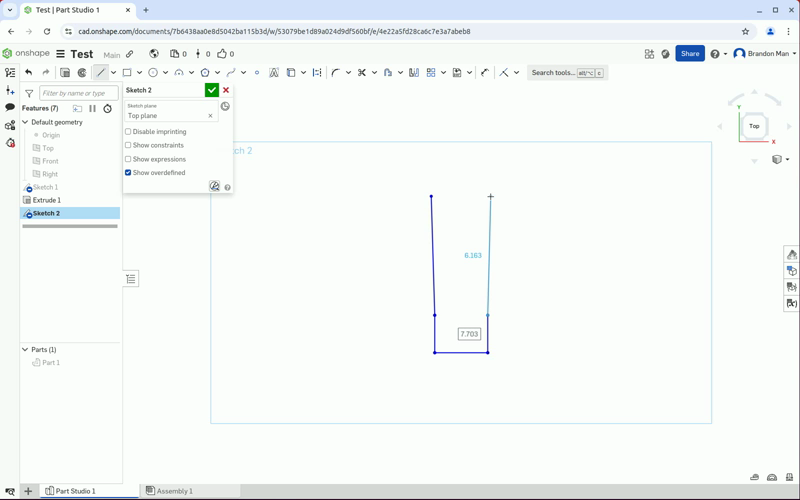
click(490, 196)
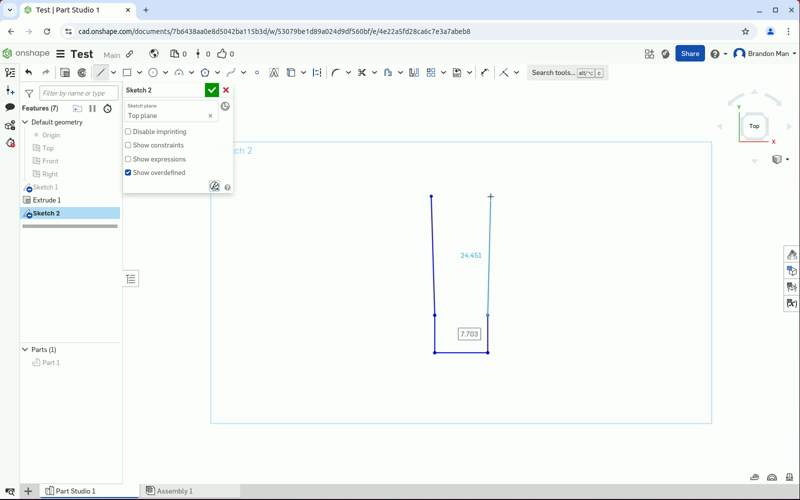
key_up(shift)
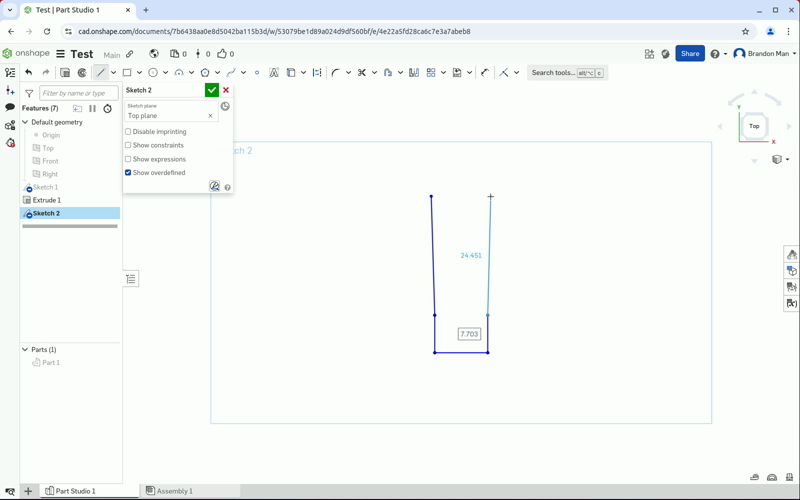
mouse_move(520, 196)
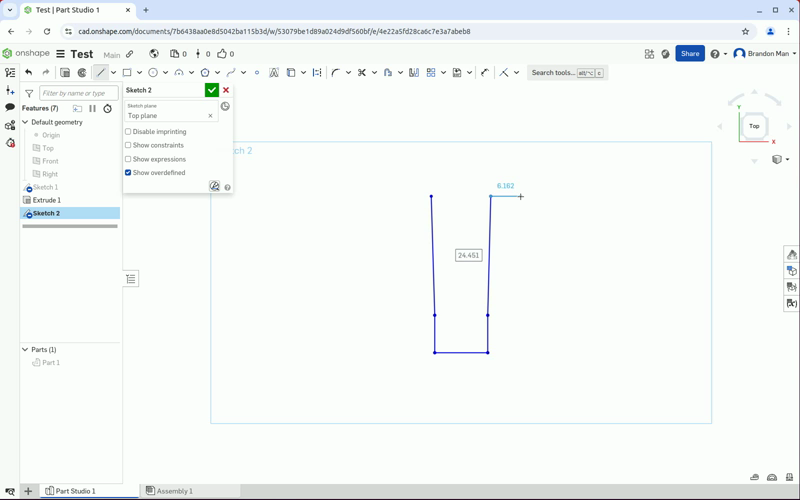
key_down(shift)
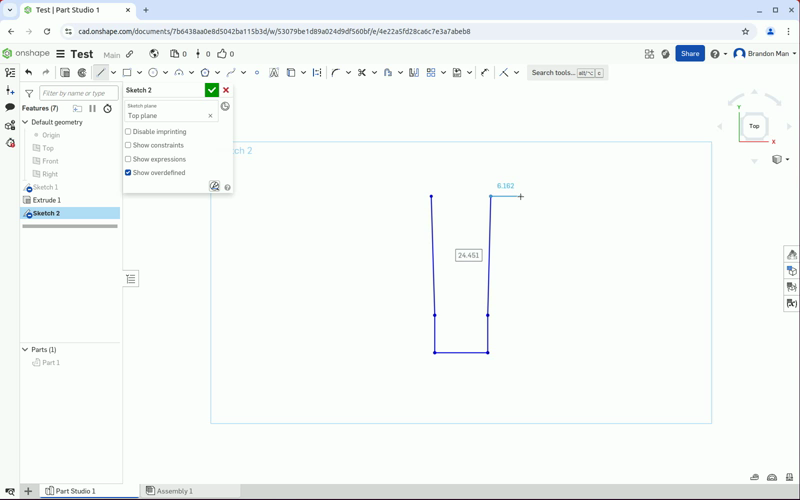
mouse_move(431, 196)
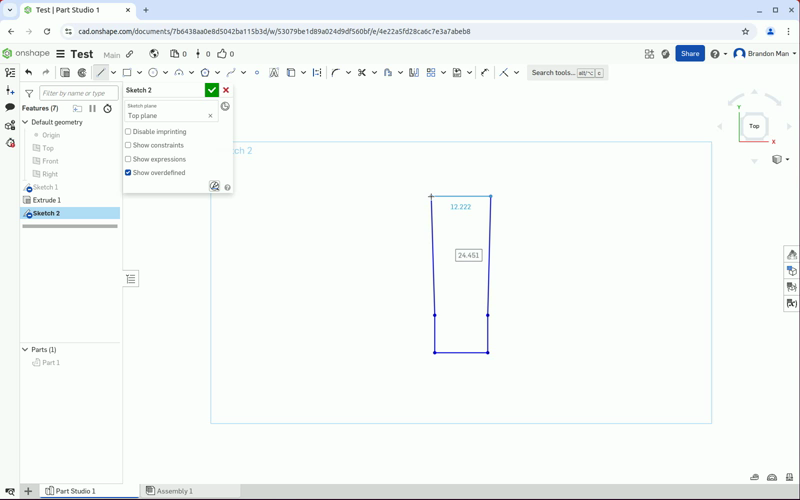
key_up(shift)
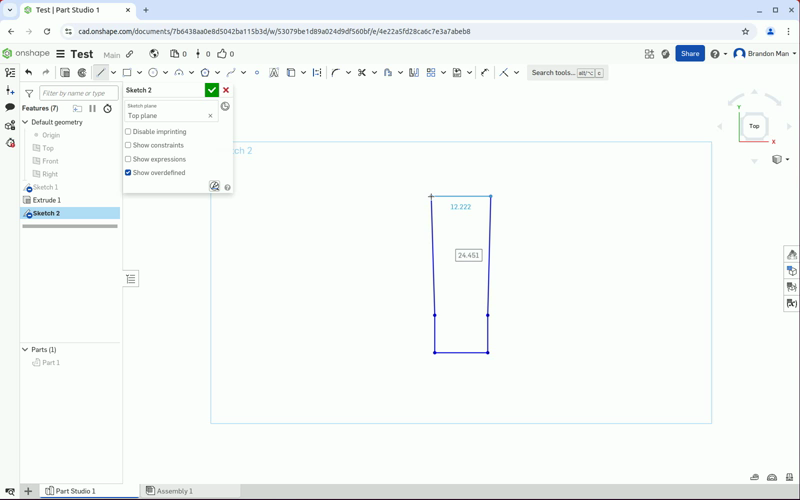
click(431, 196)
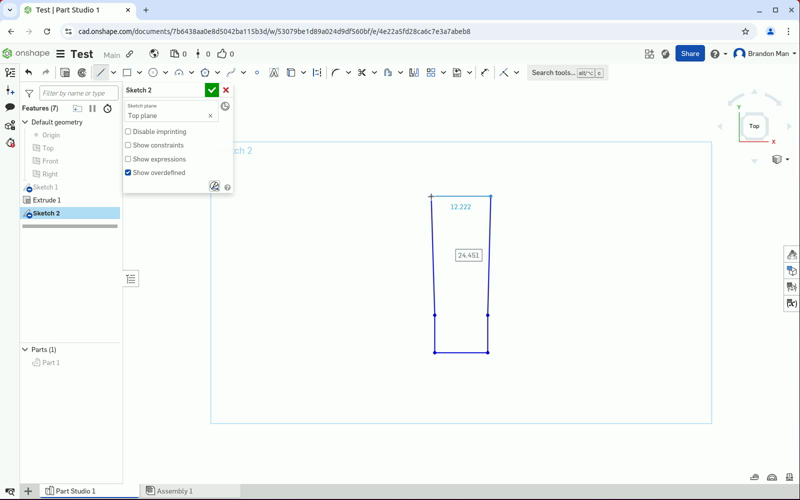
key(esc)
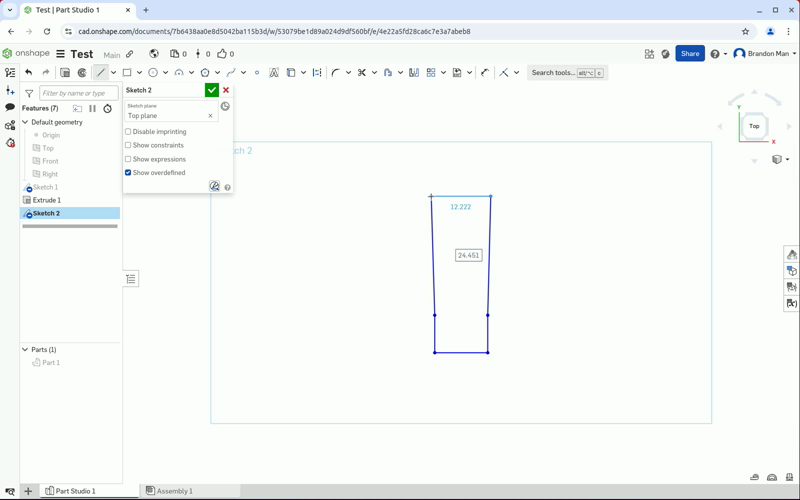
mouse_move(467, 323)
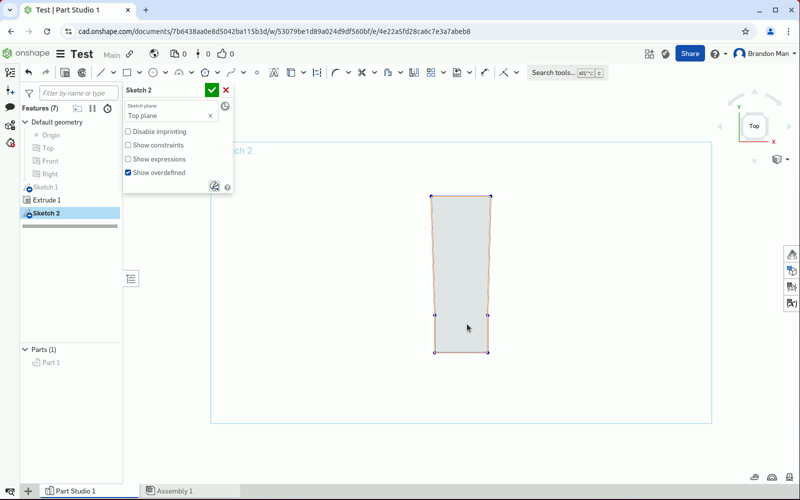
click(467, 323)
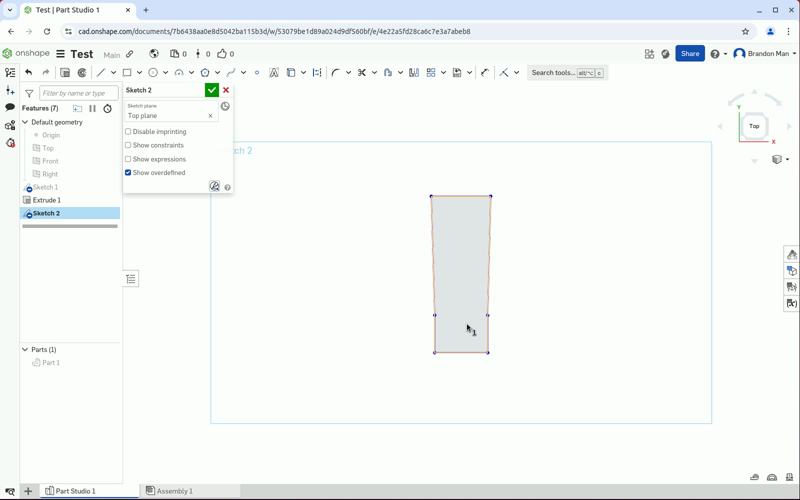
mouse_move(73, 352)
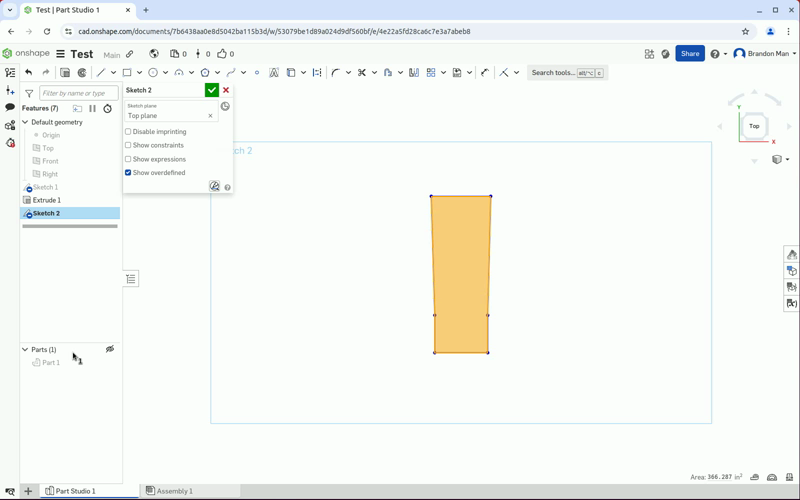
key(shift+y)
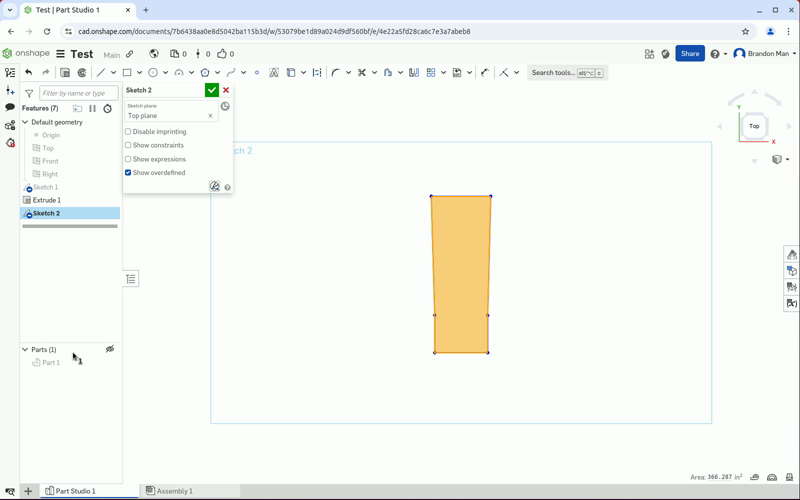
key(shift+e)
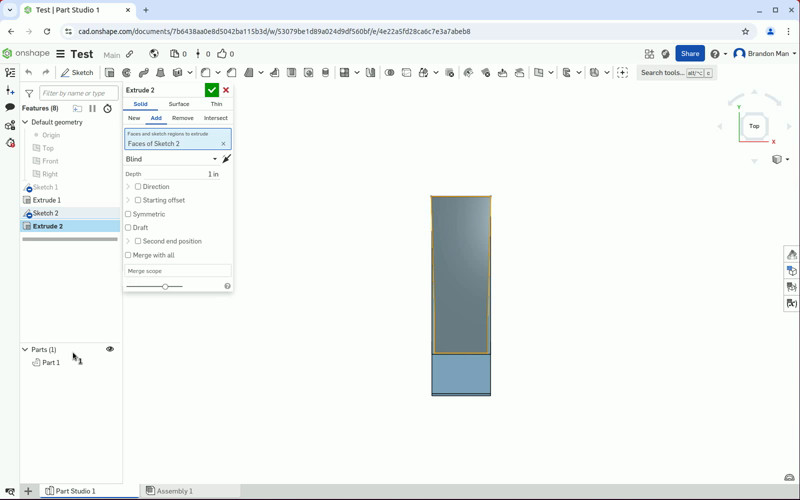
mouse_move(143, 106)
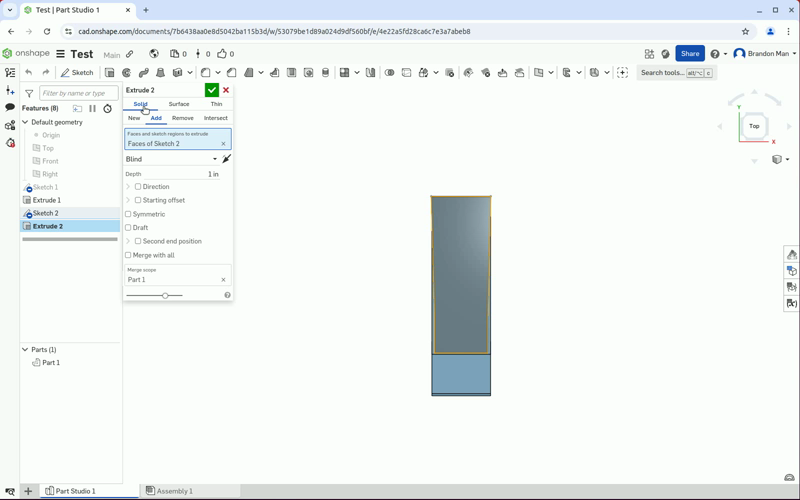
click(143, 106)
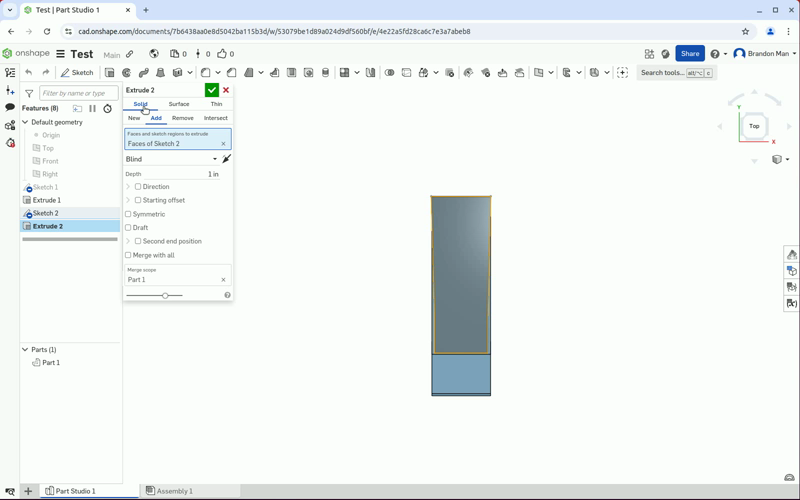
mouse_move(219, 120)
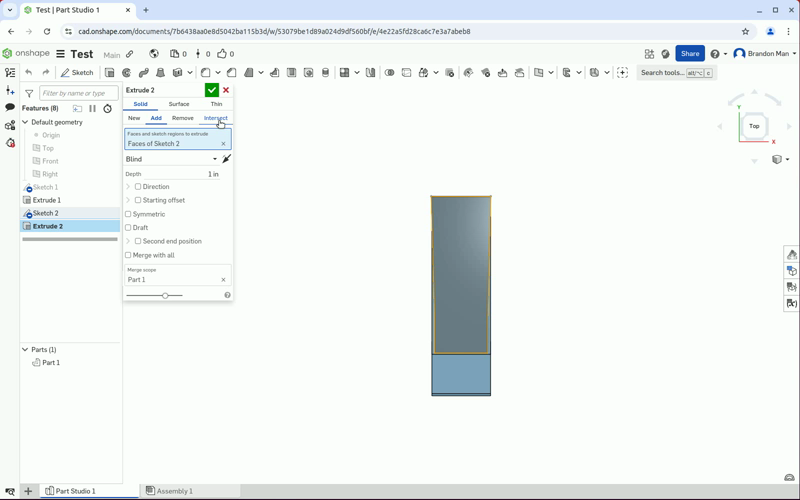
click(219, 120)
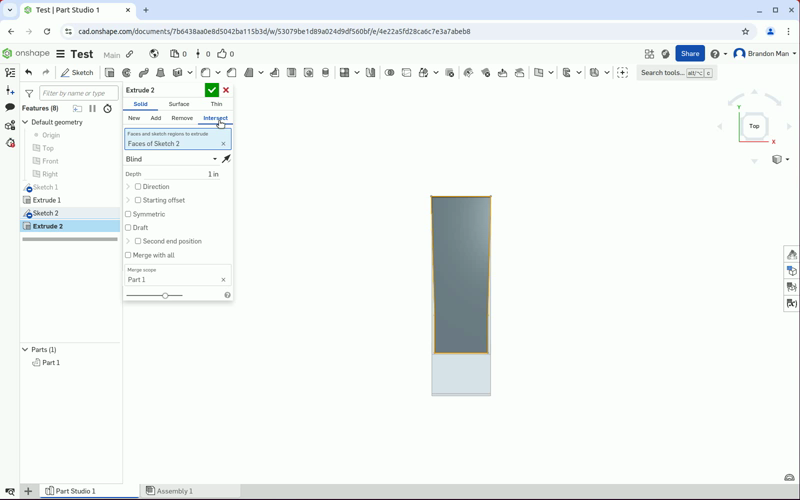
key(tab, 4)
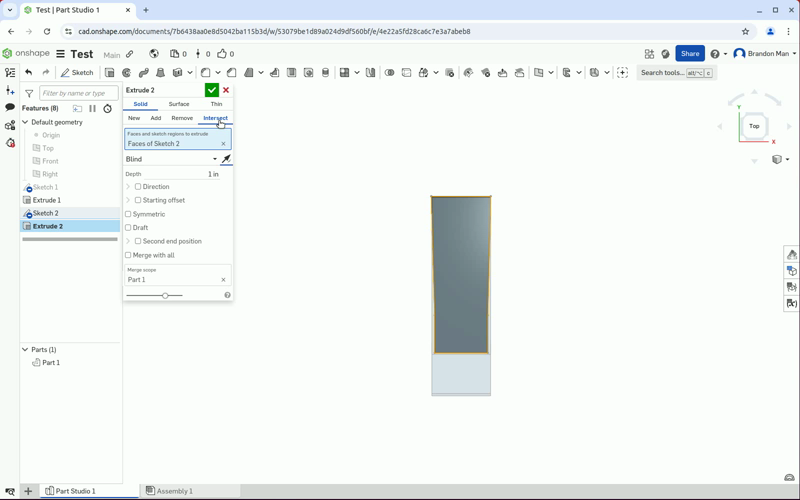
text(-6.74)
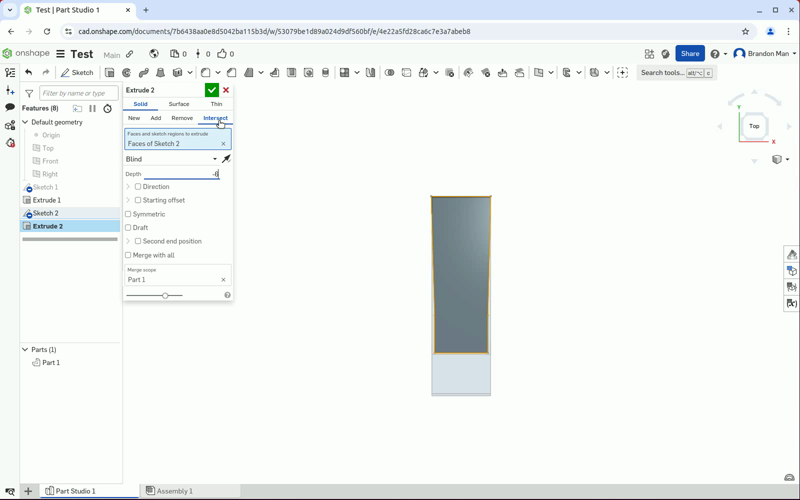
key(enter)
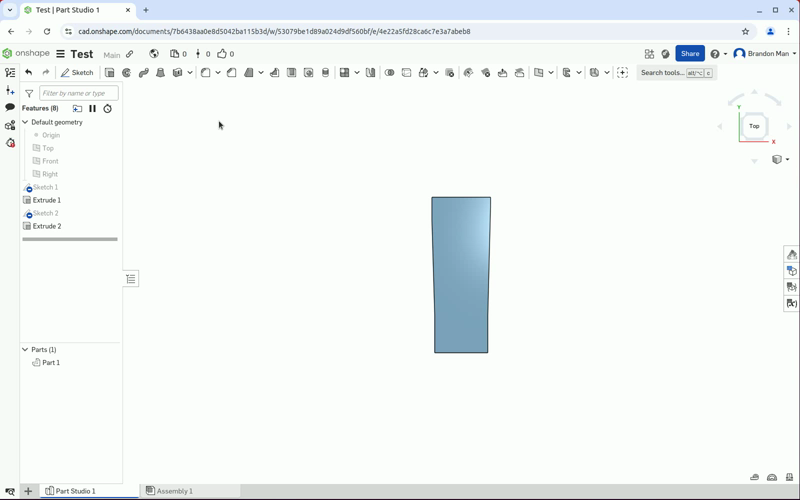
key(shift+h)
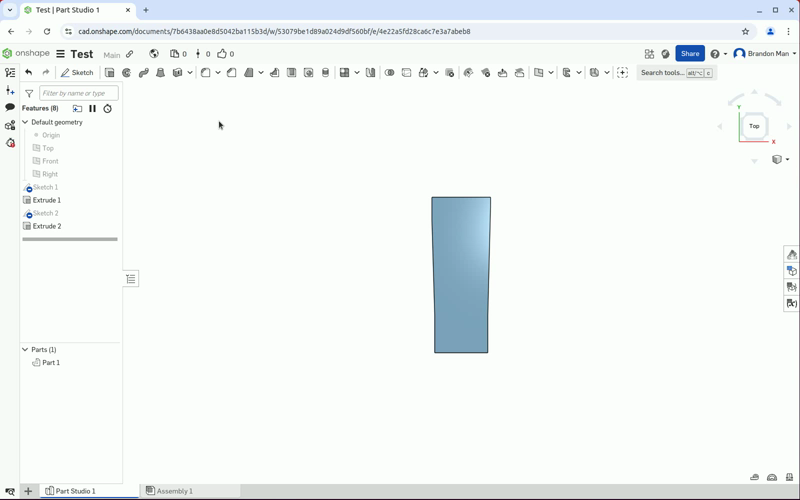
key(shift+h)
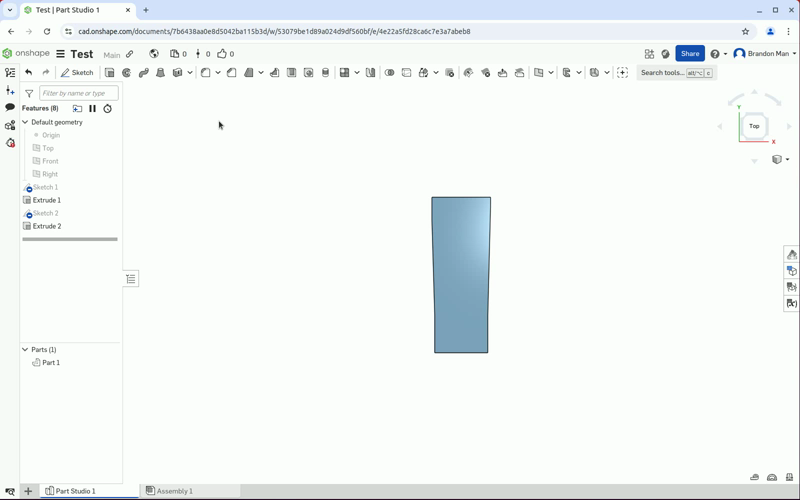
mouse_move(73, 189)
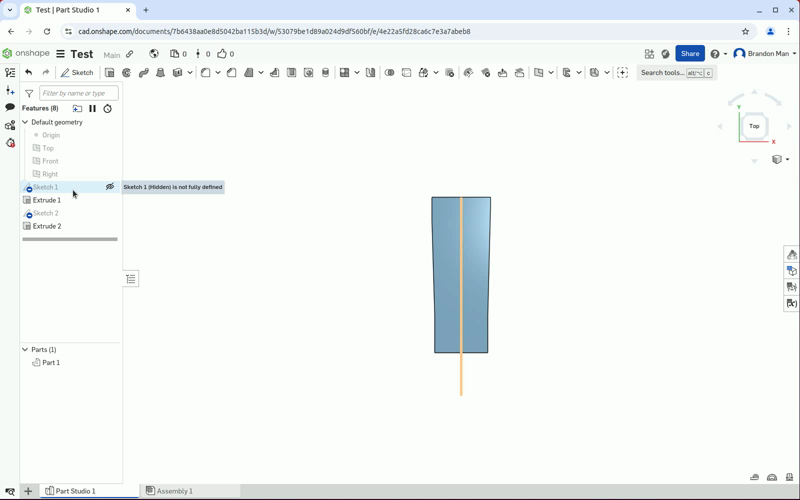
click(73, 189)
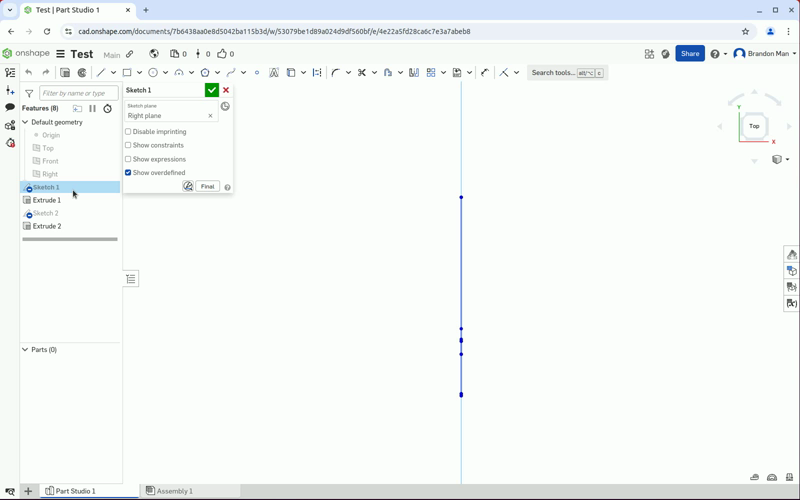
mouse_move(229, 92)
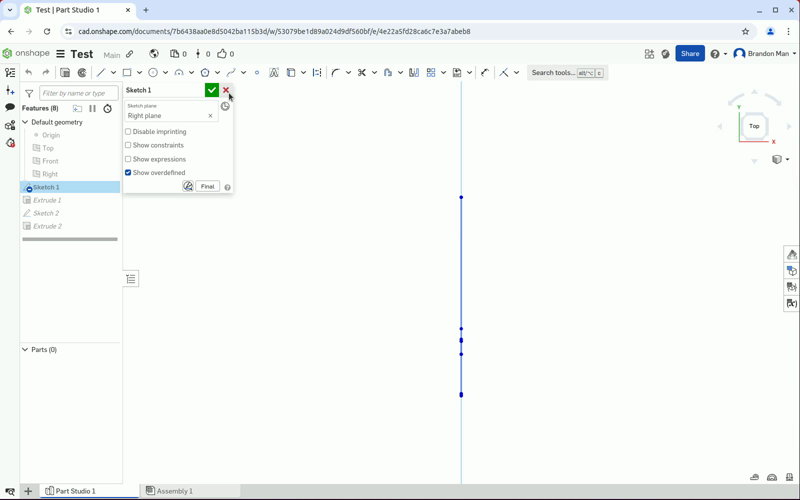
click(229, 92)
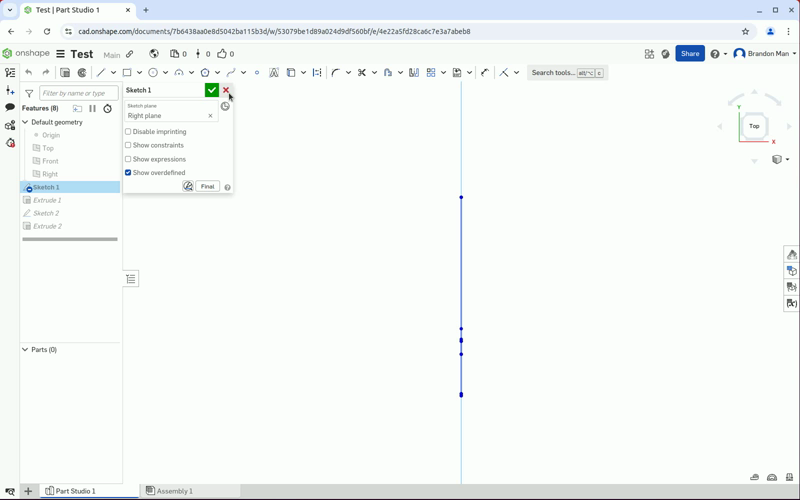
key(shift+s)
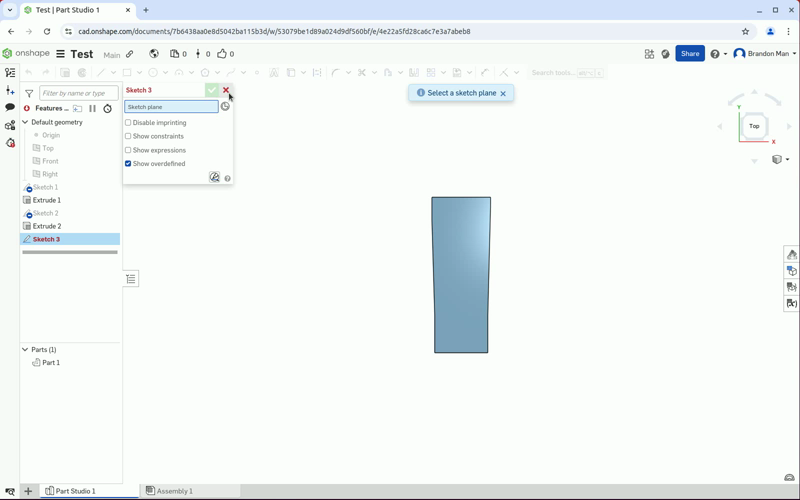
mouse_move(73, 150)
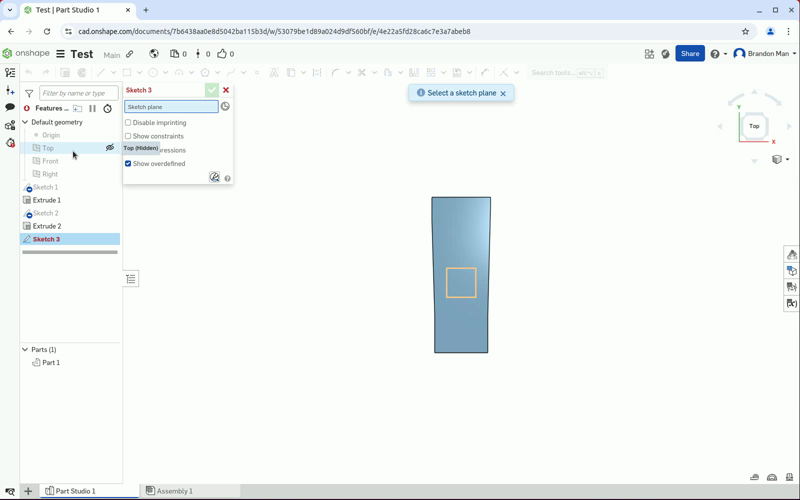
click(73, 150)
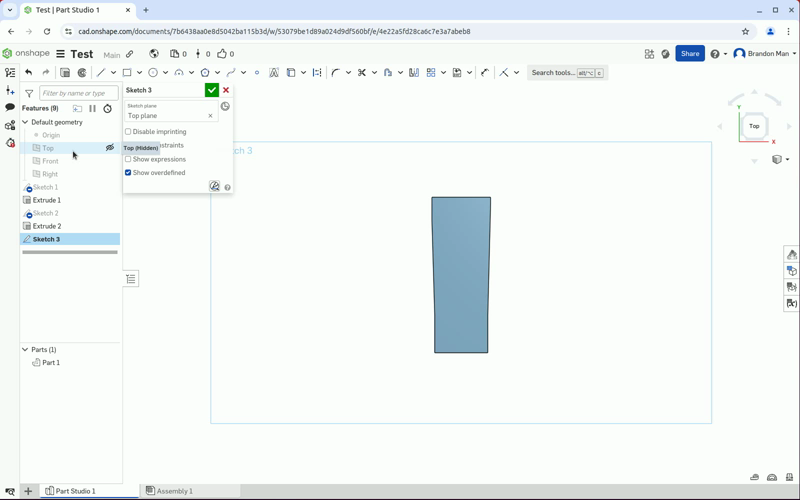
mouse_move(73, 352)
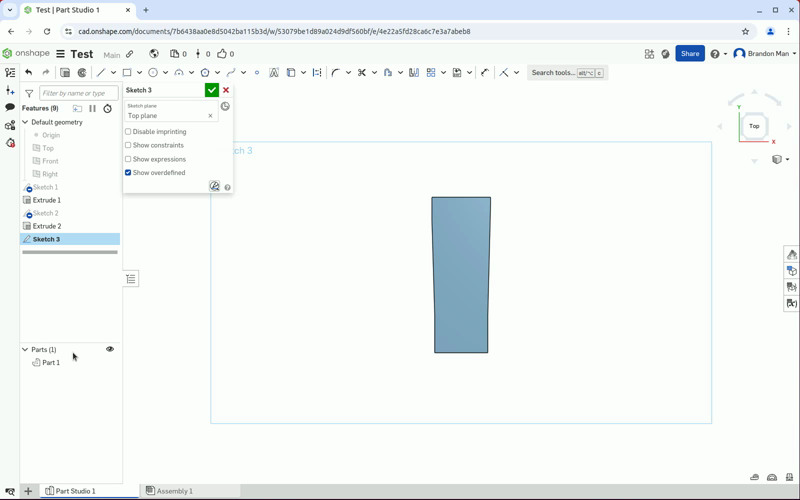
key(y)
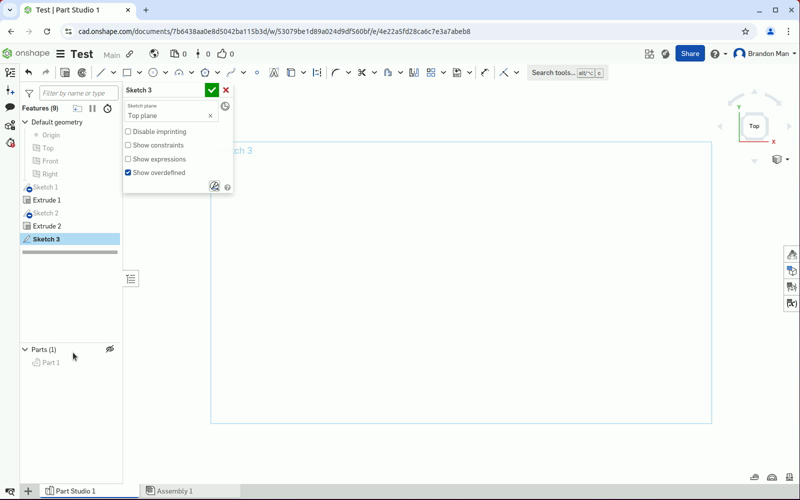
key(l)
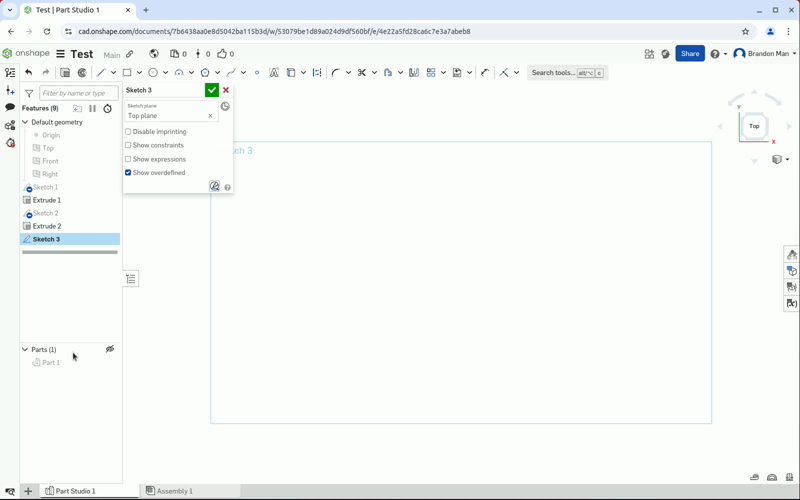
key_down(shift)
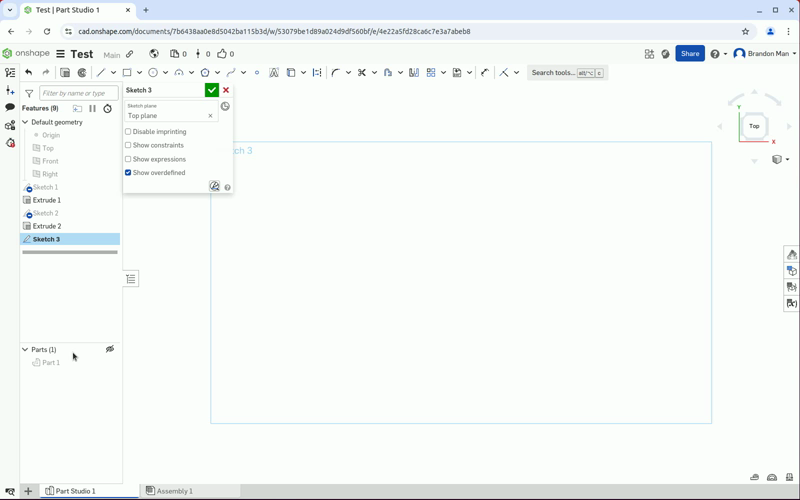
mouse_move(433, 395)
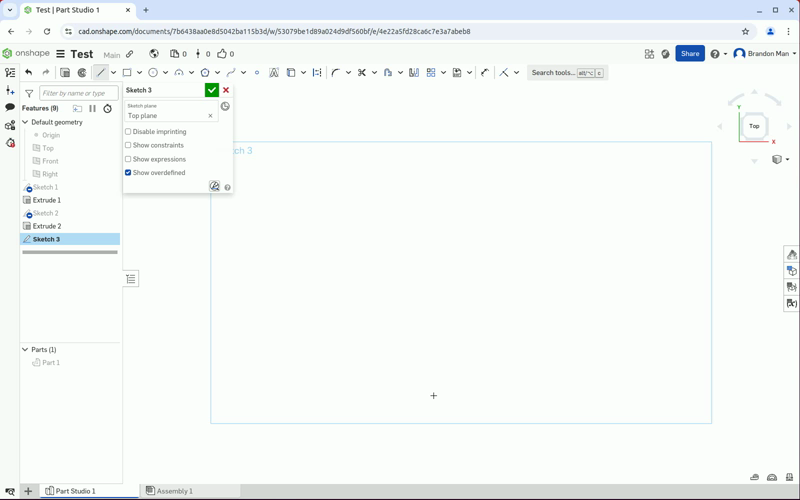
click(433, 395)
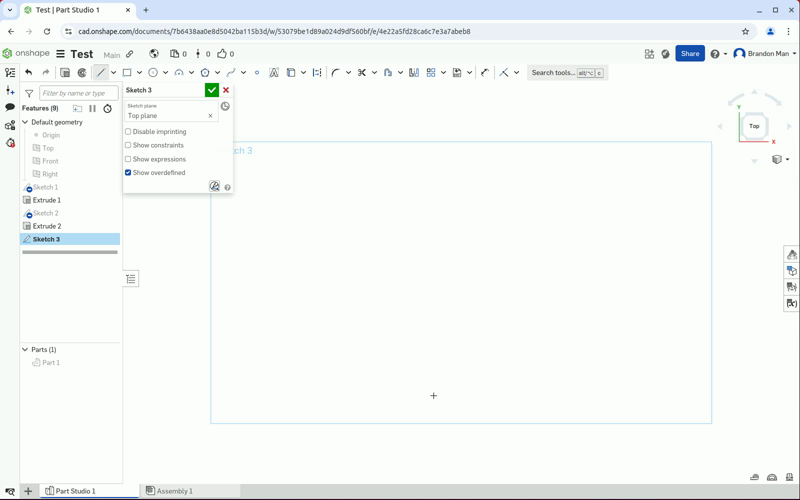
key_up(shift)
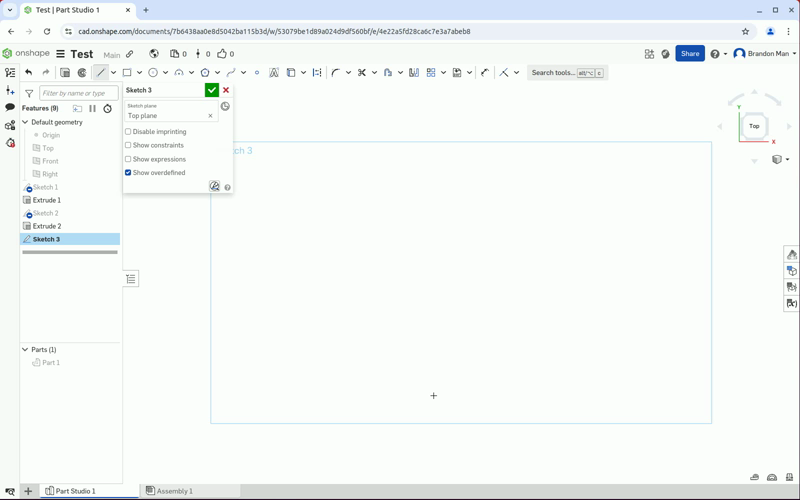
key_down(shift)
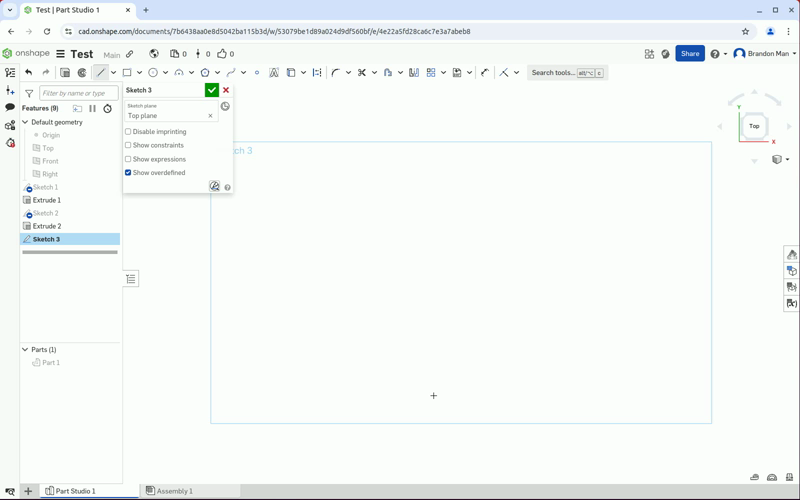
mouse_move(463, 395)
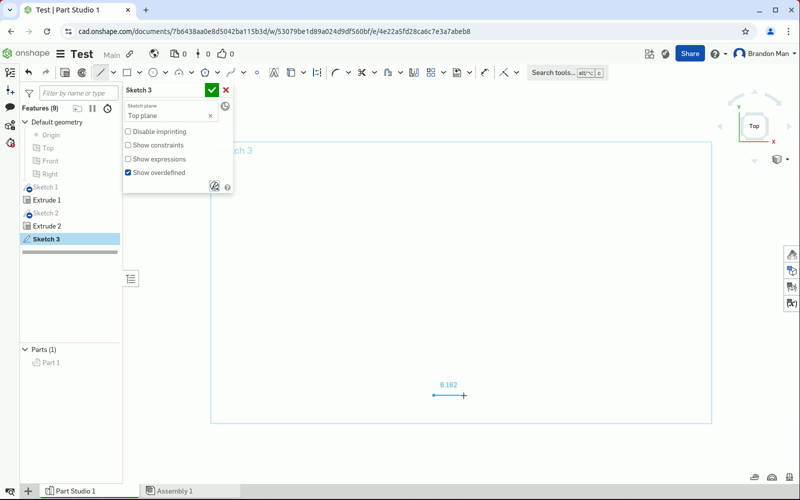
mouse_move(487, 395)
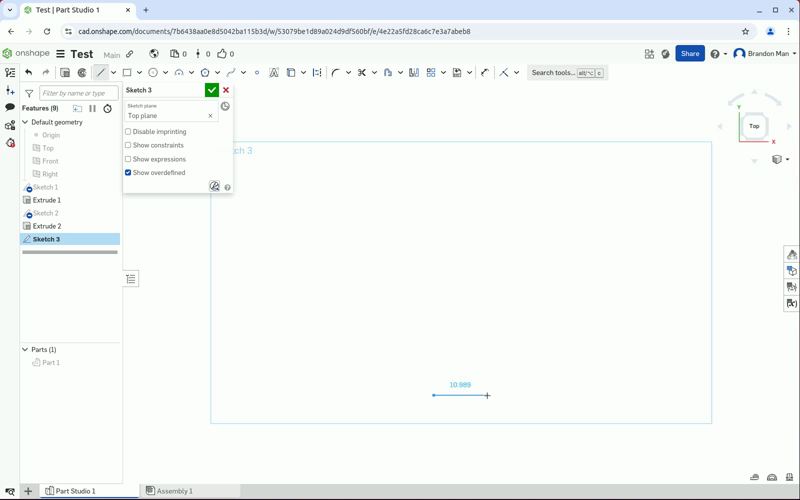
click(487, 395)
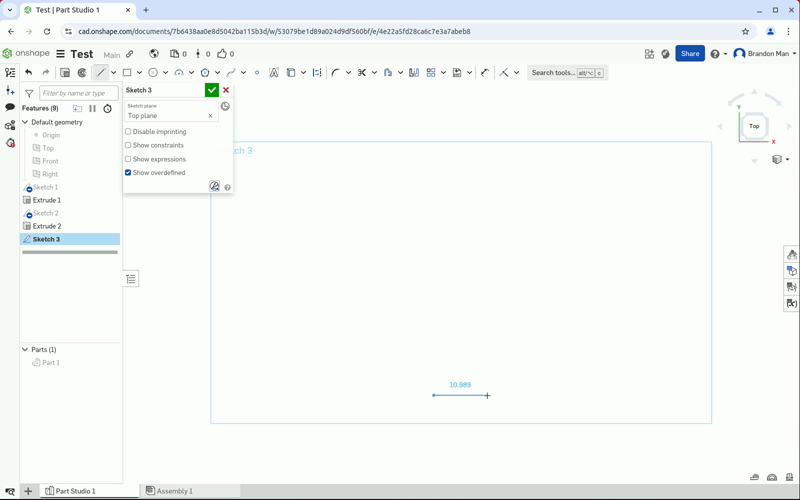
key_up(shift)
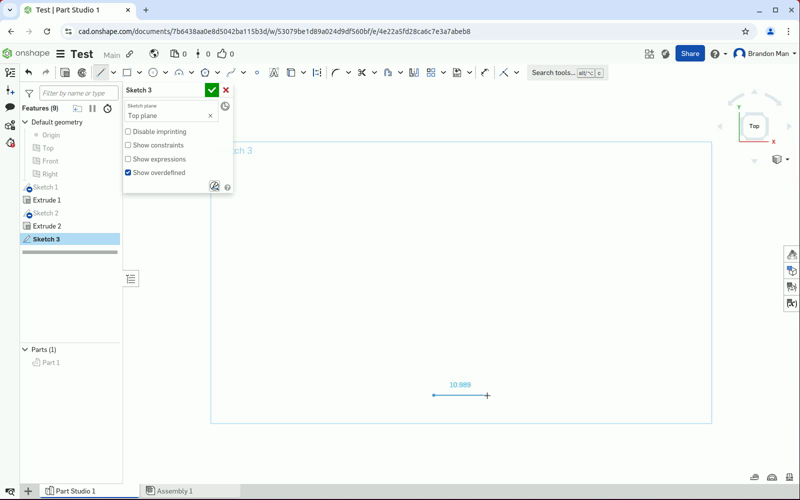
key_down(shift)
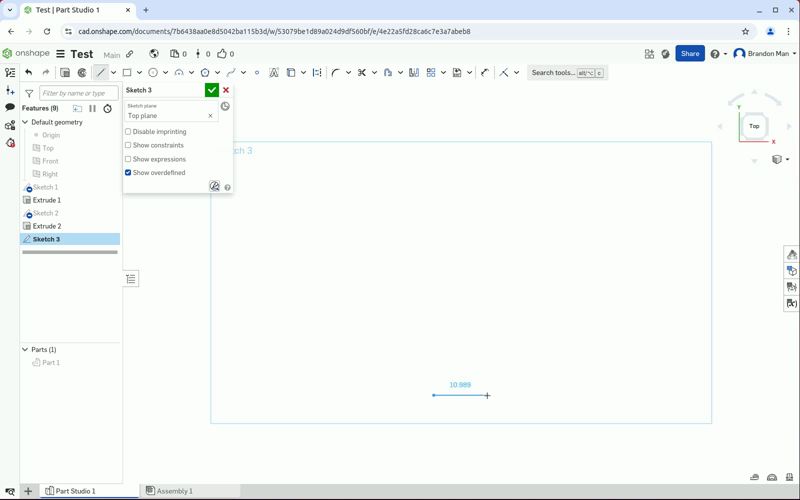
mouse_move(517, 395)
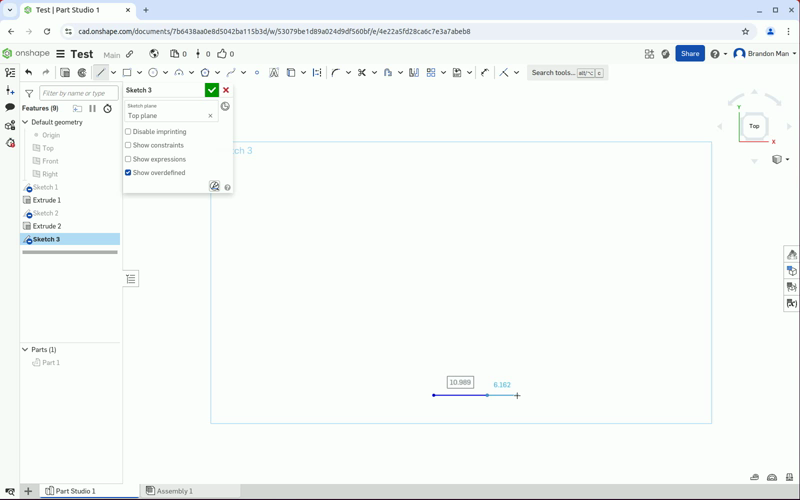
mouse_move(487, 352)
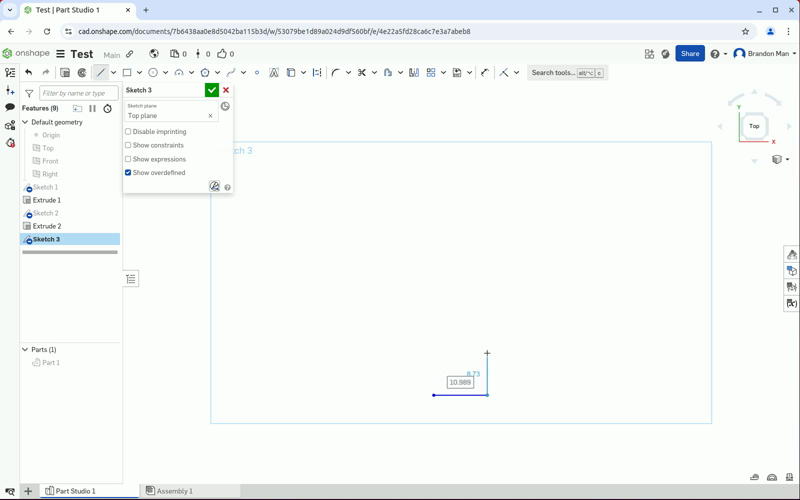
click(487, 352)
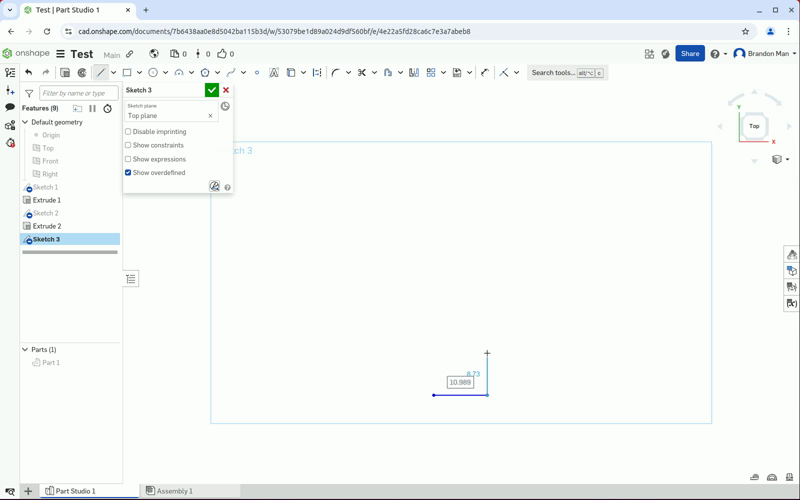
key_up(shift)
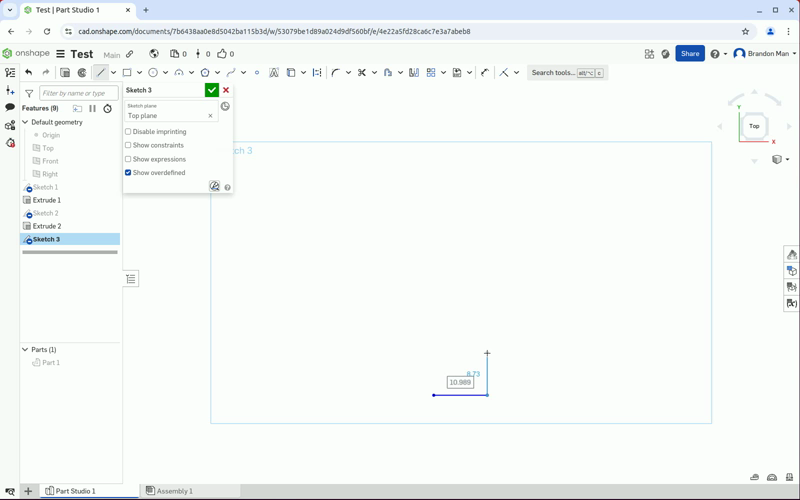
key_down(shift)
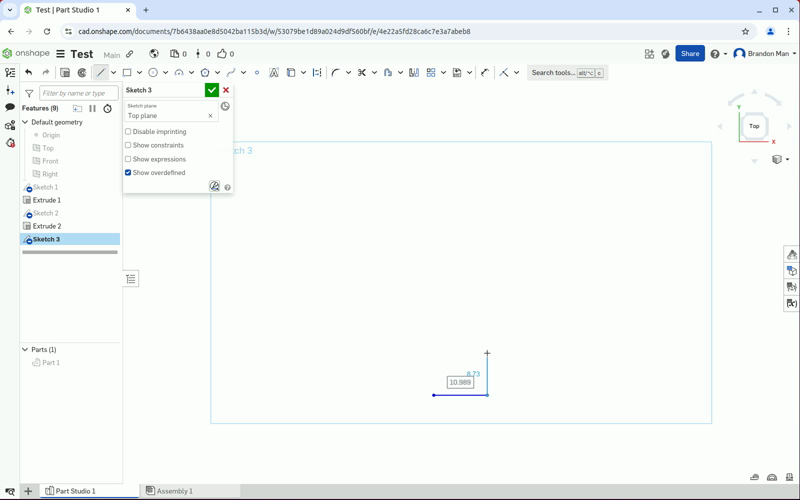
mouse_move(517, 352)
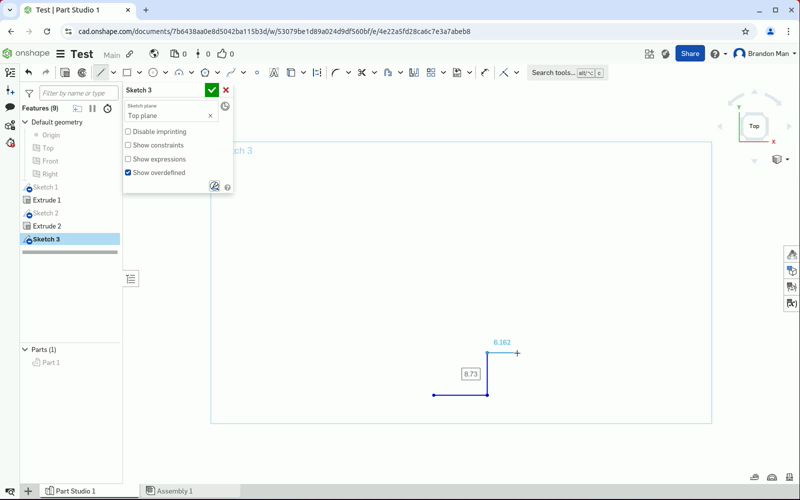
mouse_move(433, 352)
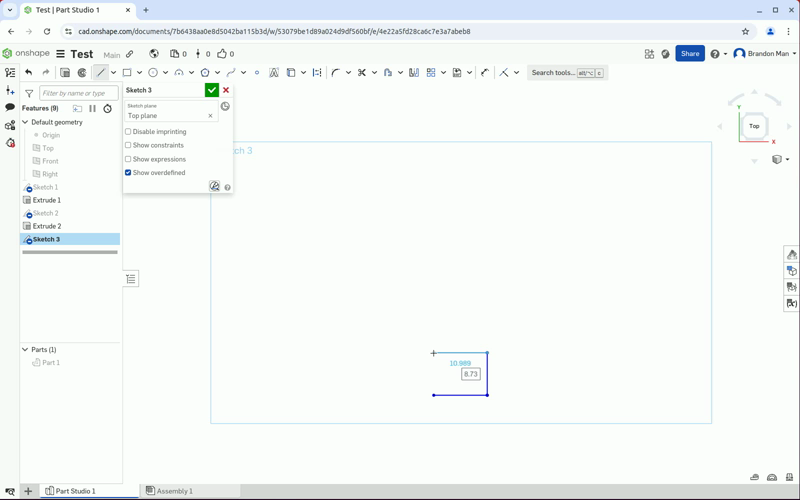
click(433, 352)
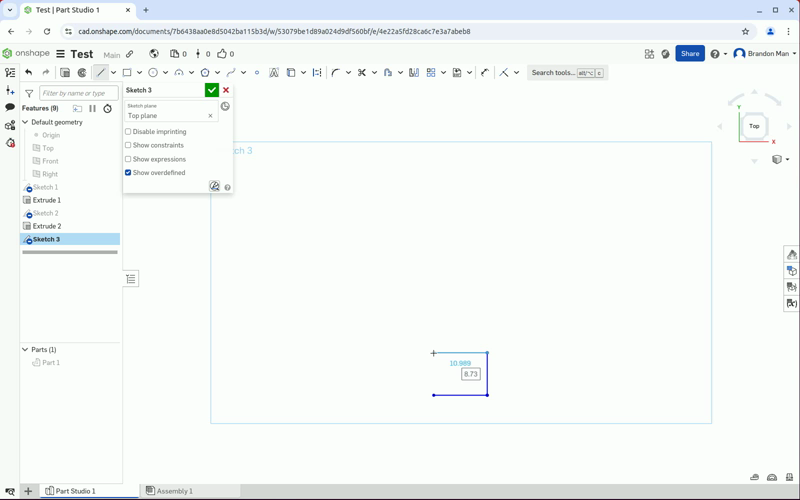
key_up(shift)
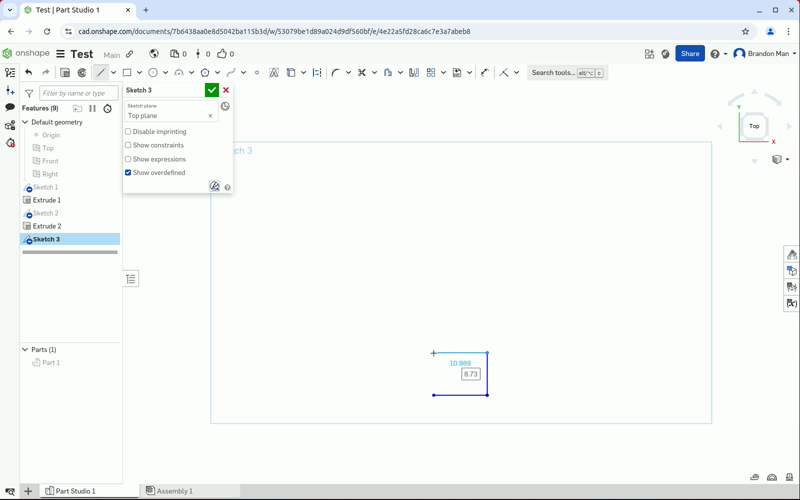
mouse_move(463, 352)
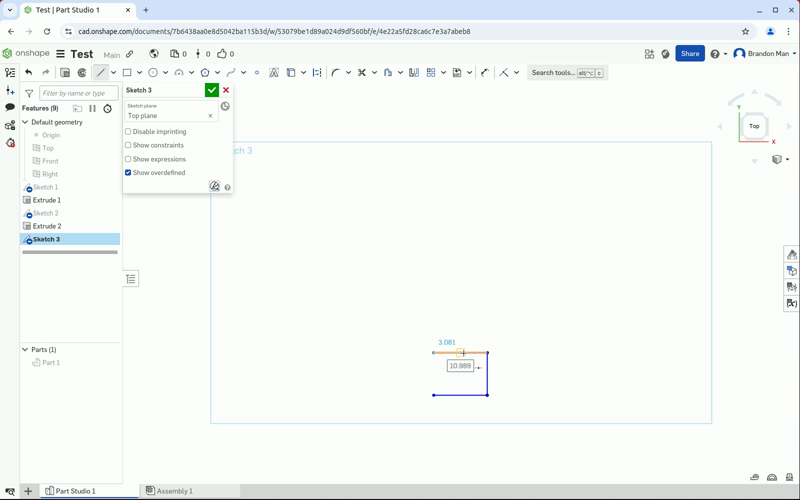
key_down(shift)
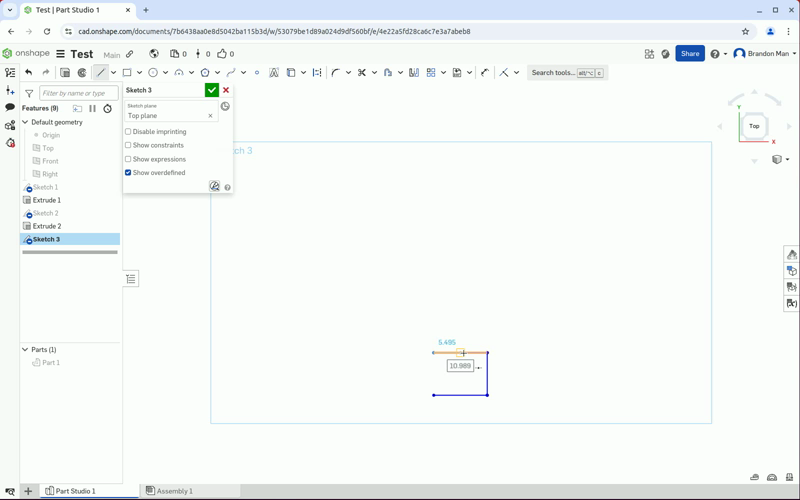
mouse_move(433, 395)
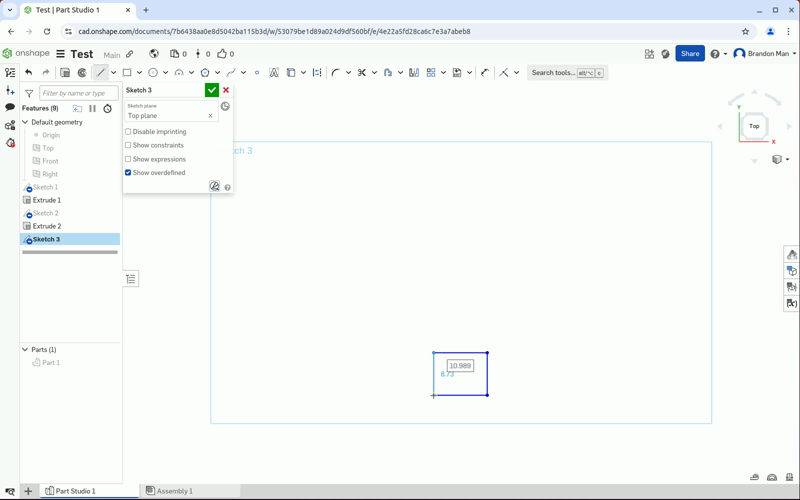
key_up(shift)
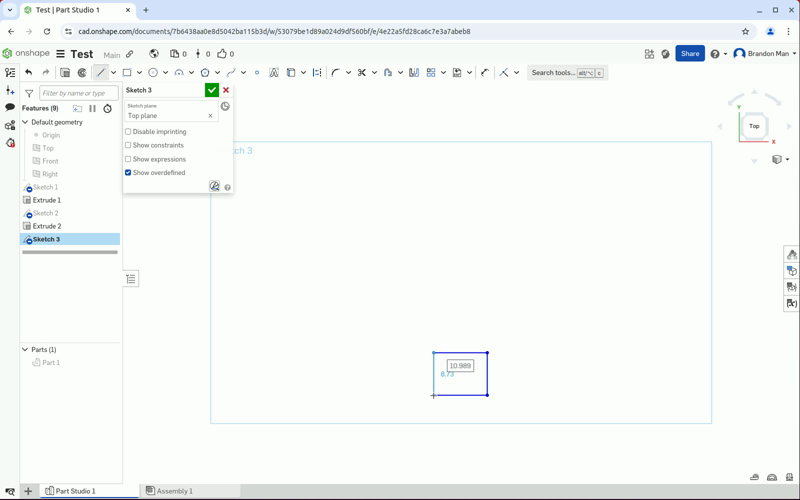
click(433, 395)
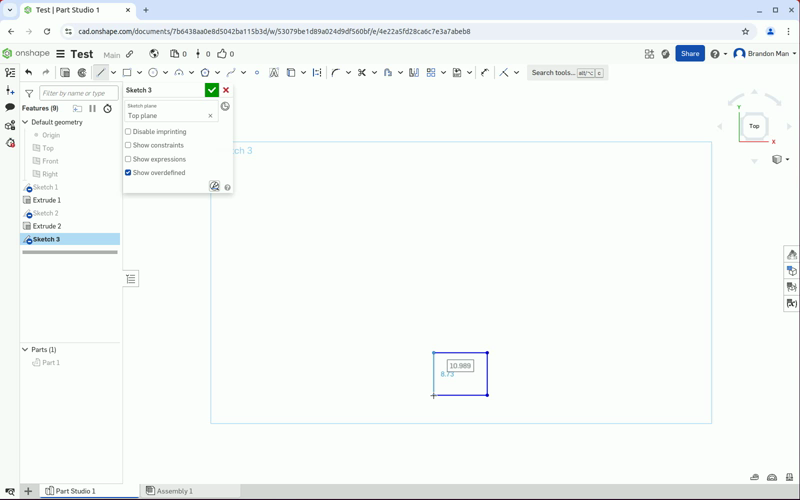
key(esc)
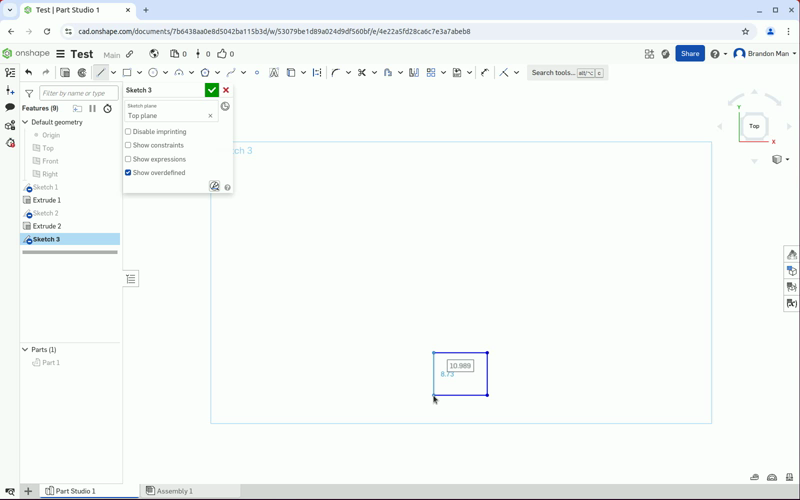
mouse_move(459, 358)
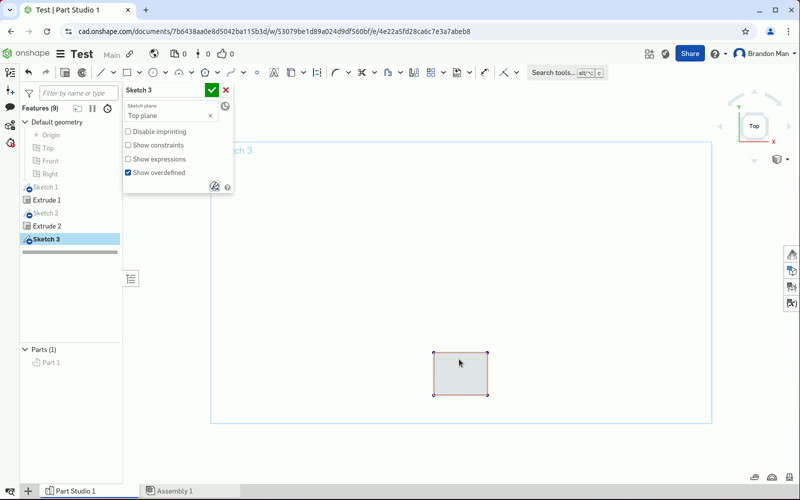
click(459, 358)
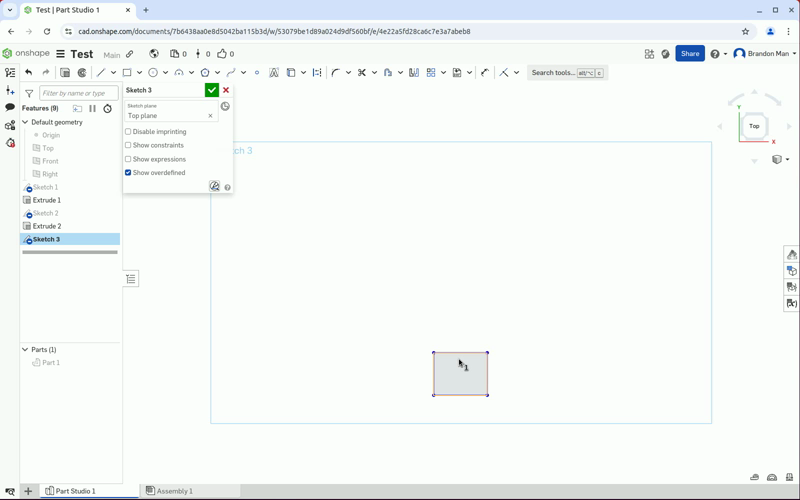
mouse_move(73, 352)
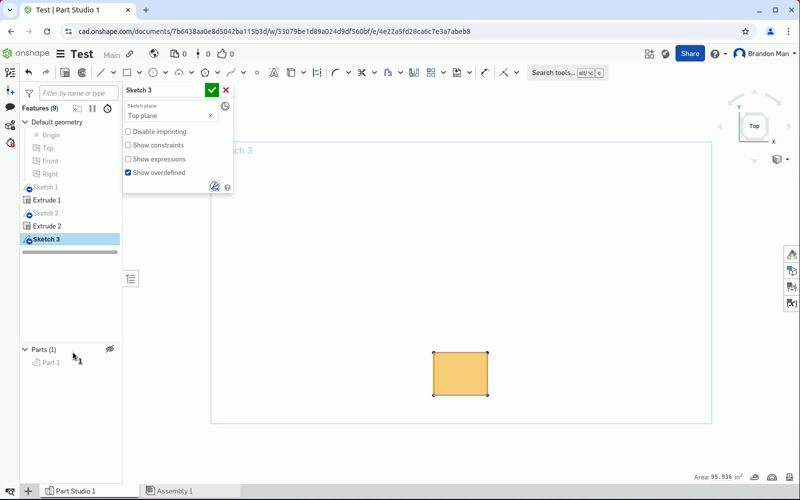
key(shift+y)
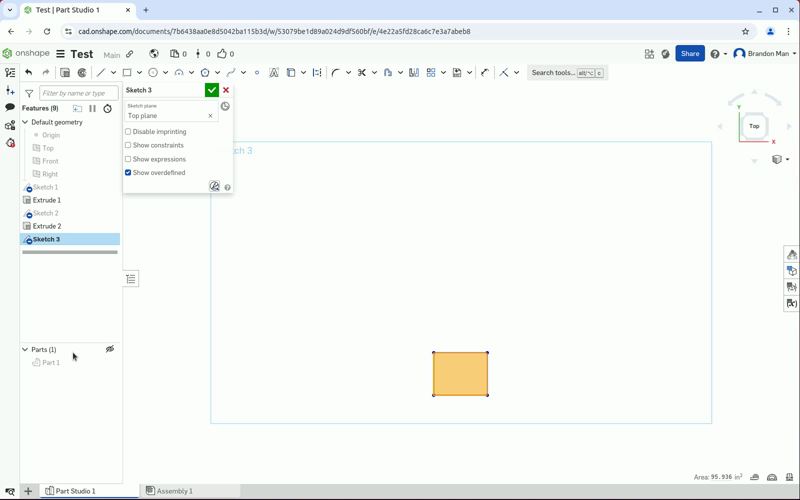
key(shift+e)
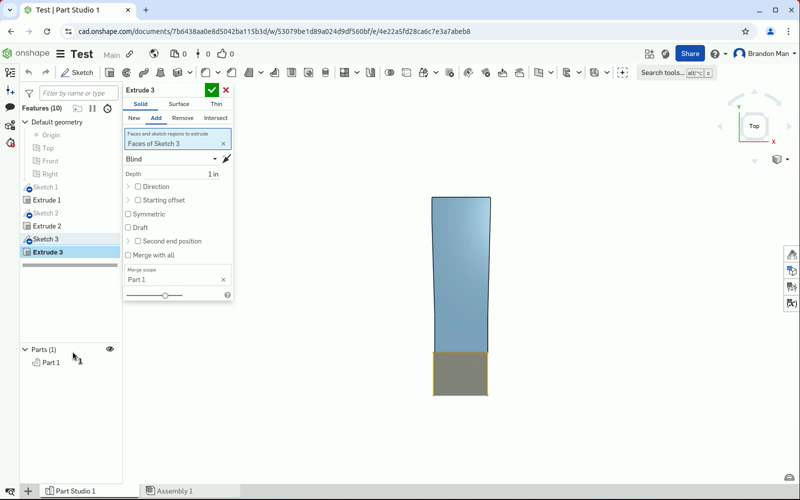
mouse_move(143, 106)
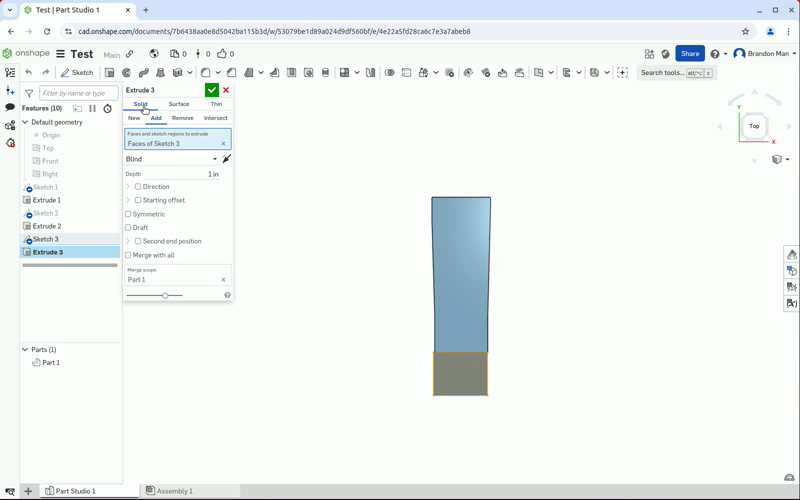
click(143, 106)
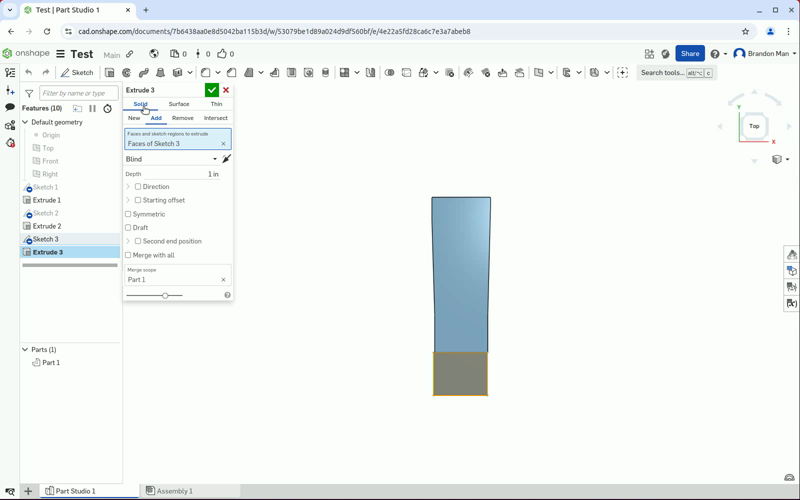
mouse_move(219, 120)
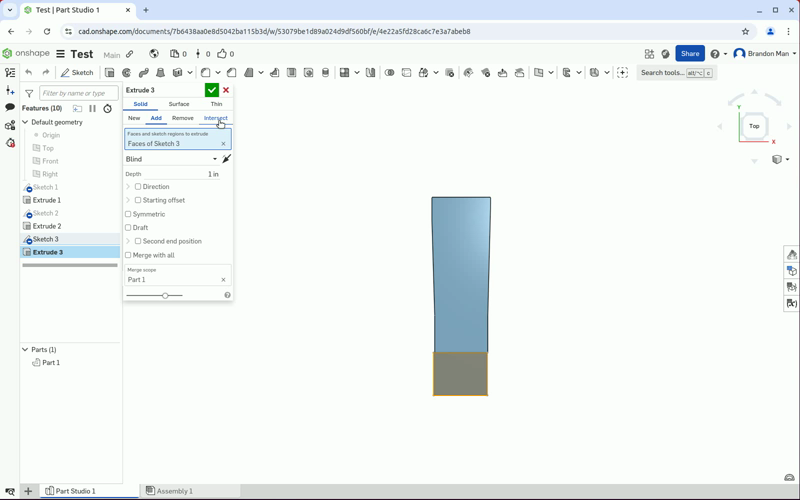
click(219, 120)
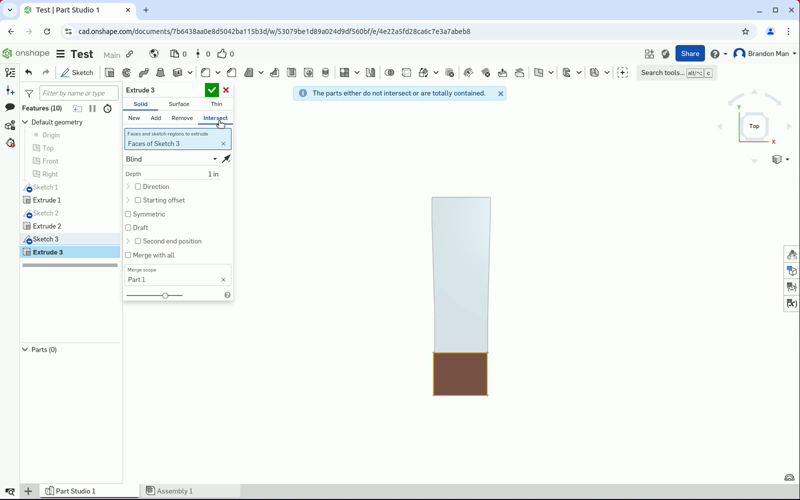
key(tab, 4)
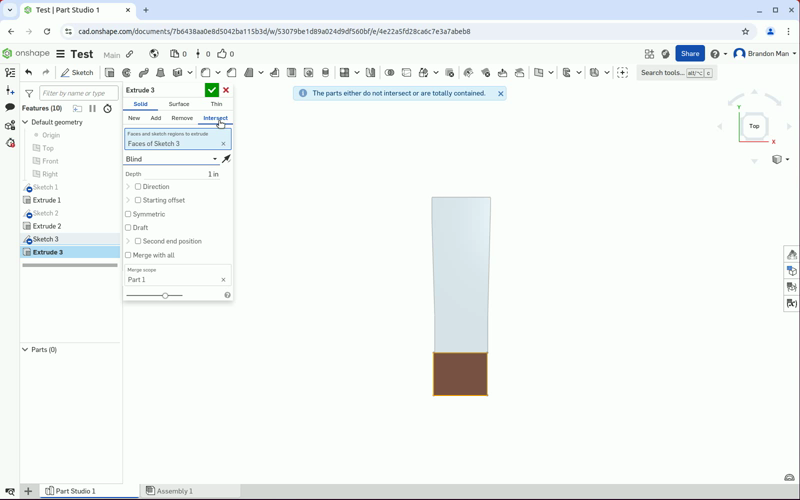
text(-6.74)
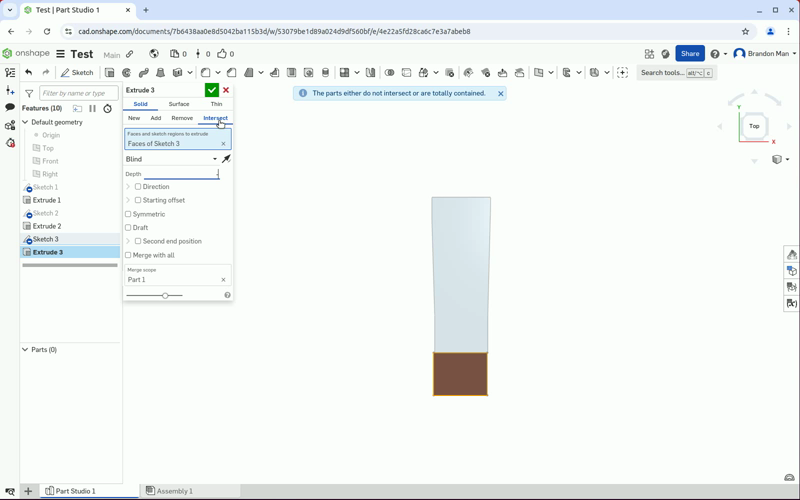
key(enter)
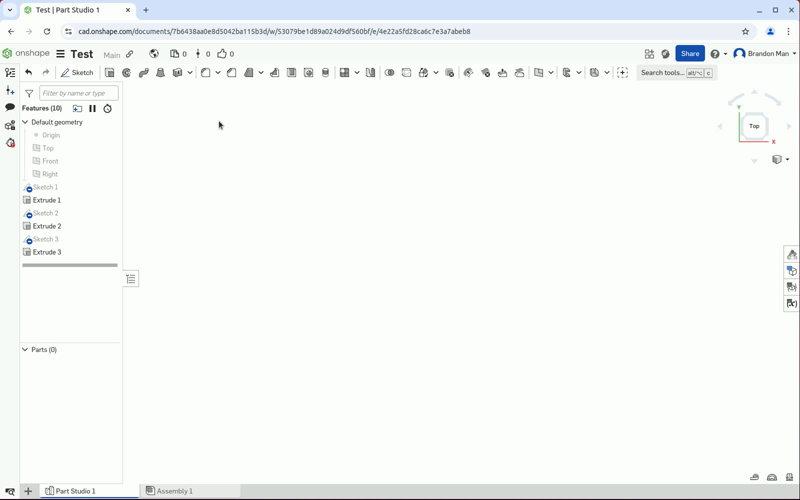
key(shift+h)
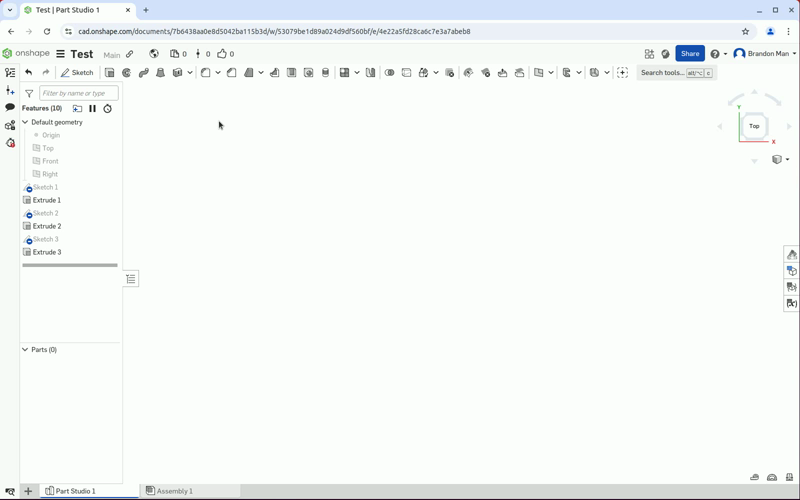
key(shift+h)
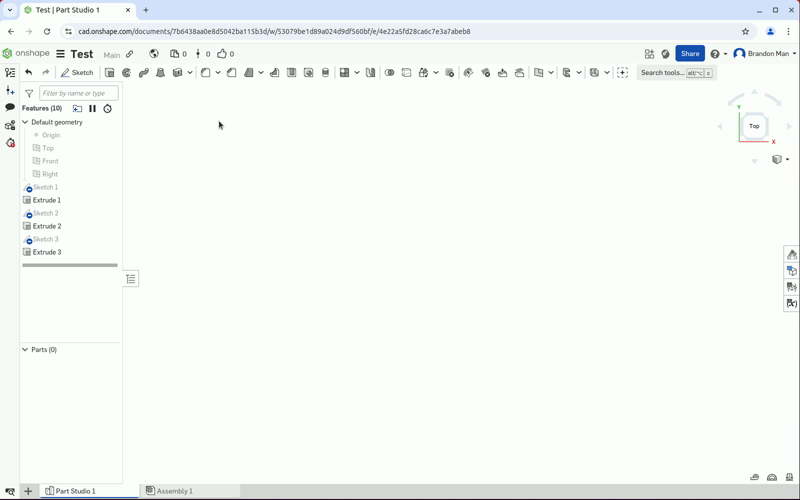
key(shift+7)
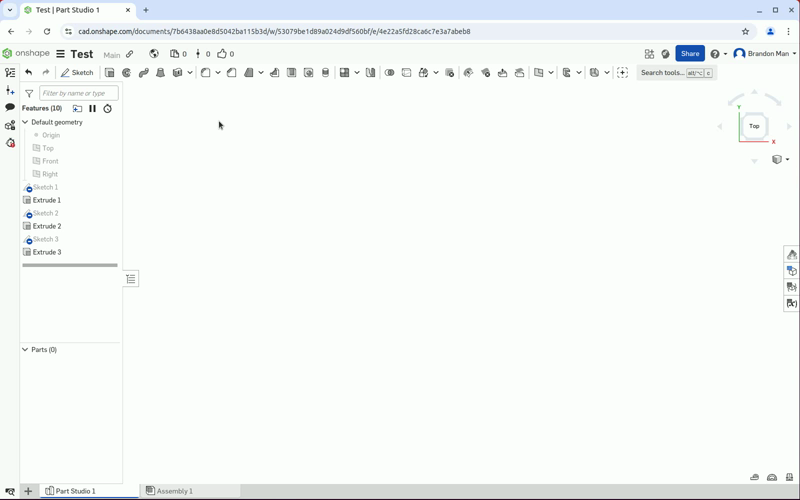
key(up, 3)
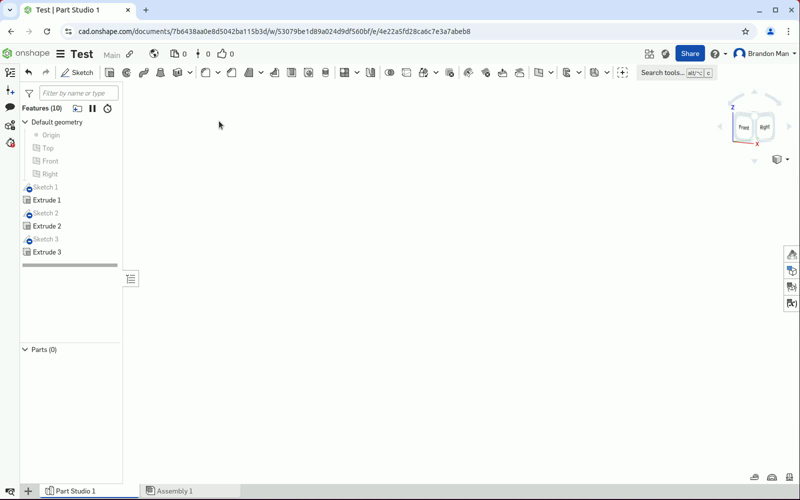
key(left, 3)
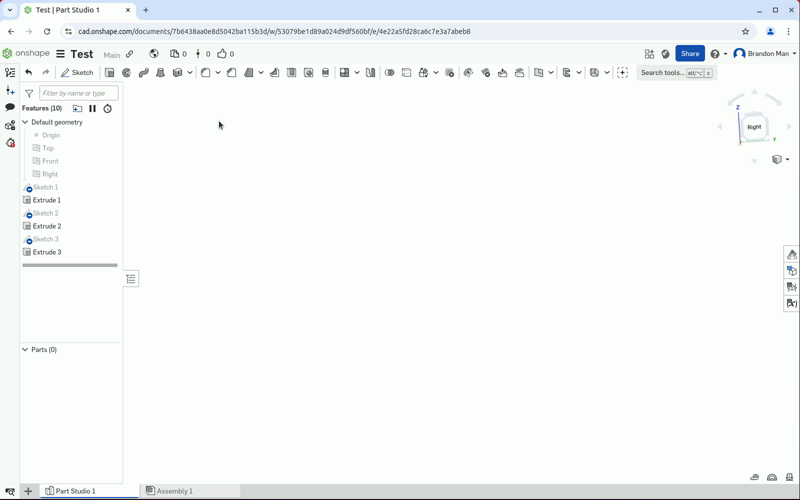
key(right, 3)
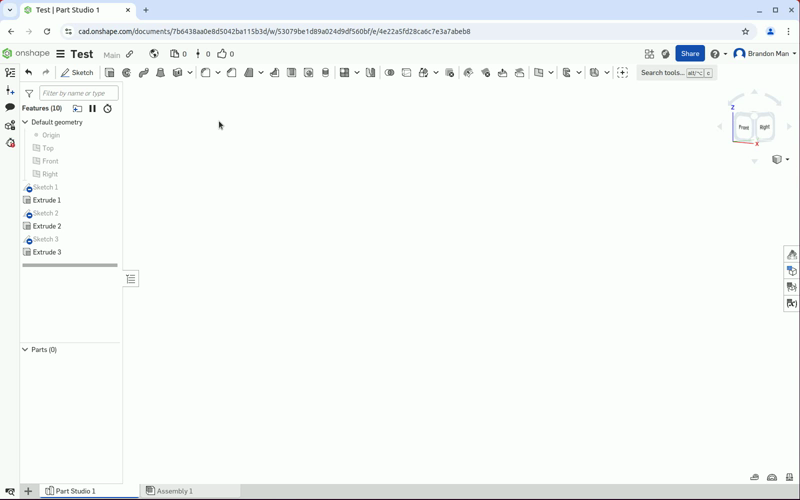
key(down, 3)
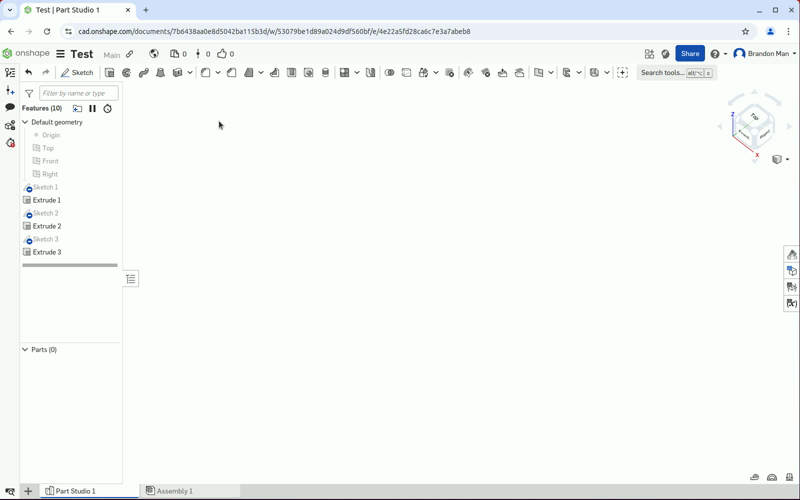
mouse_move(73, 189)
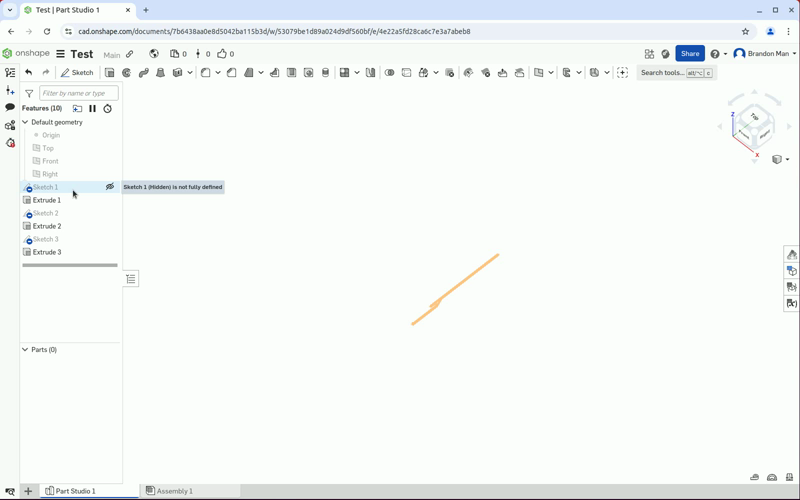
click(73, 189)